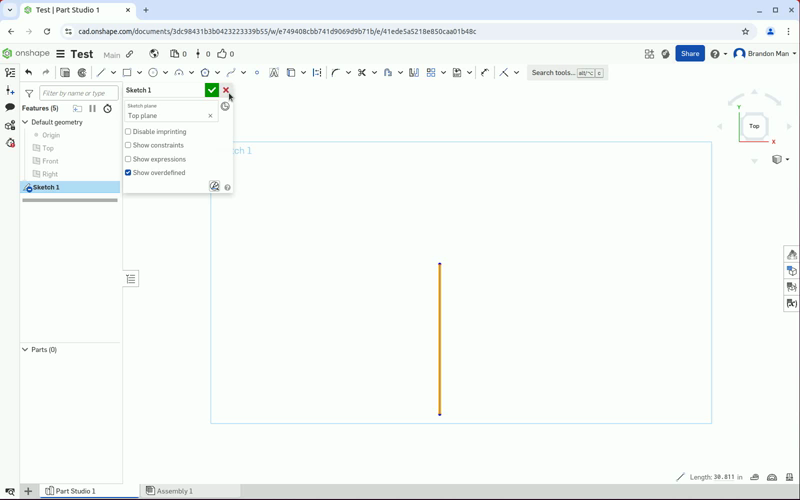
key(shift+h)
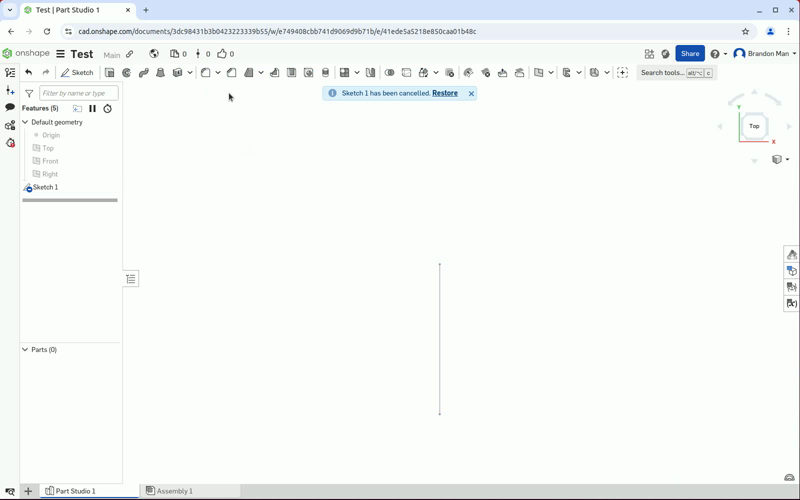
key(shift+s)
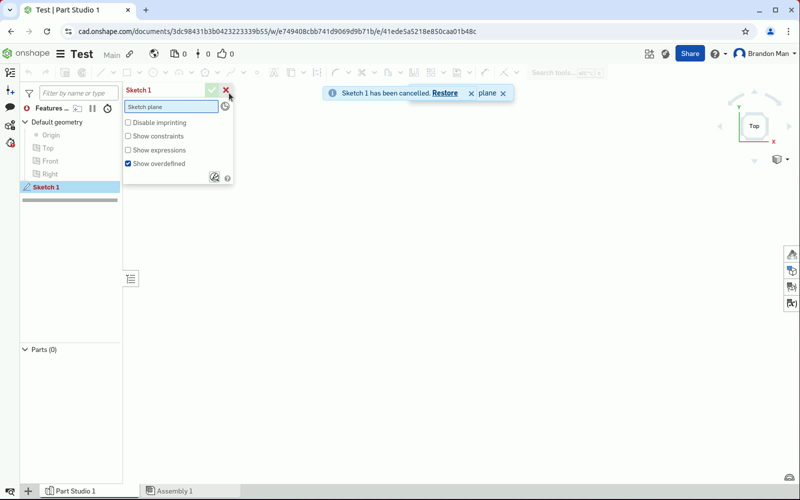
mouse_move(73, 150)
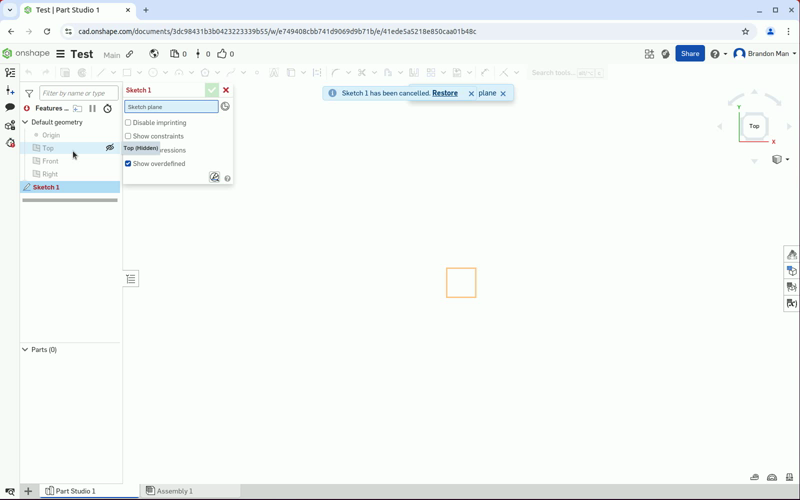
click(73, 150)
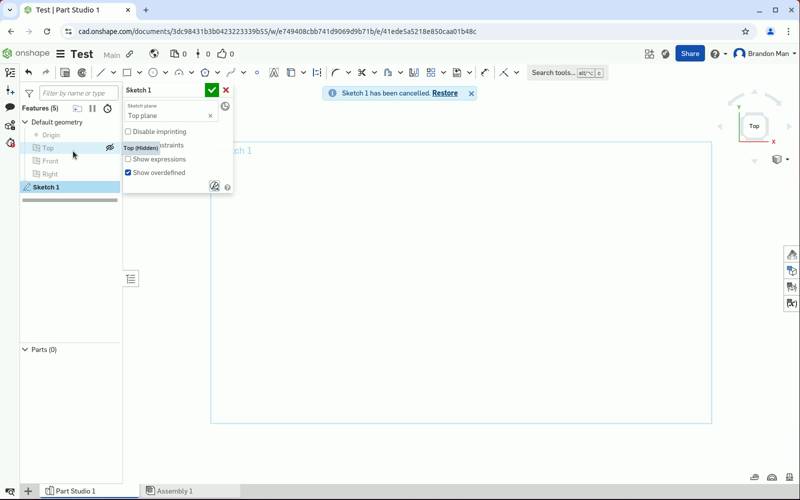
mouse_move(73, 352)
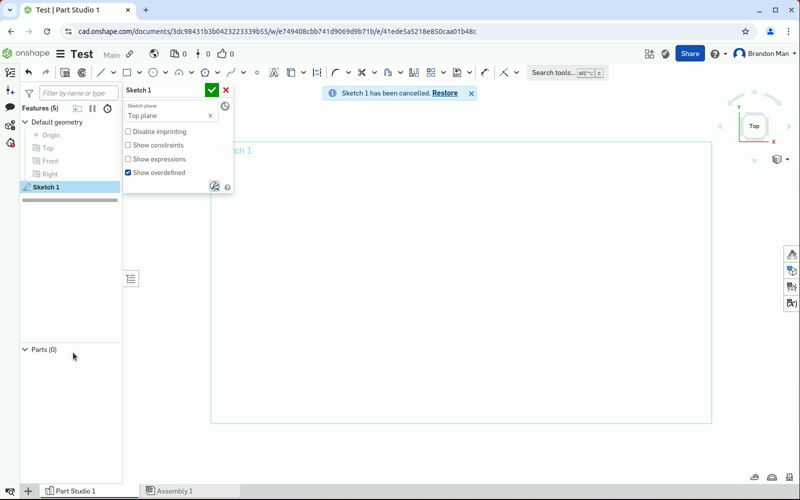
key(y)
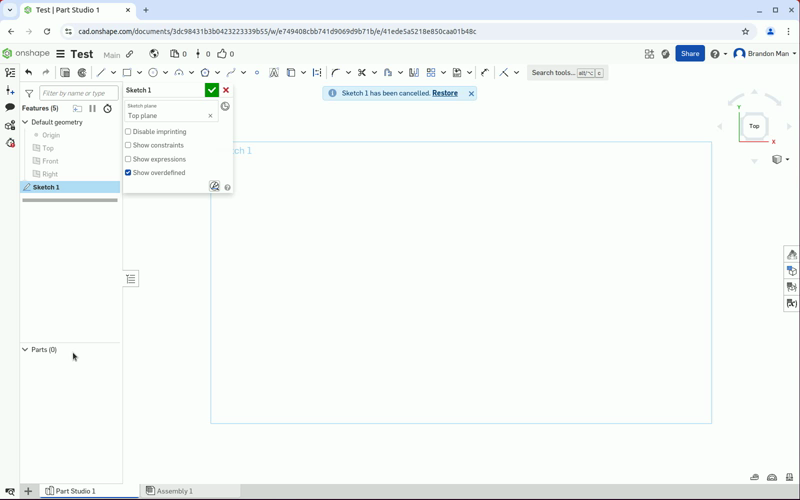
key(l)
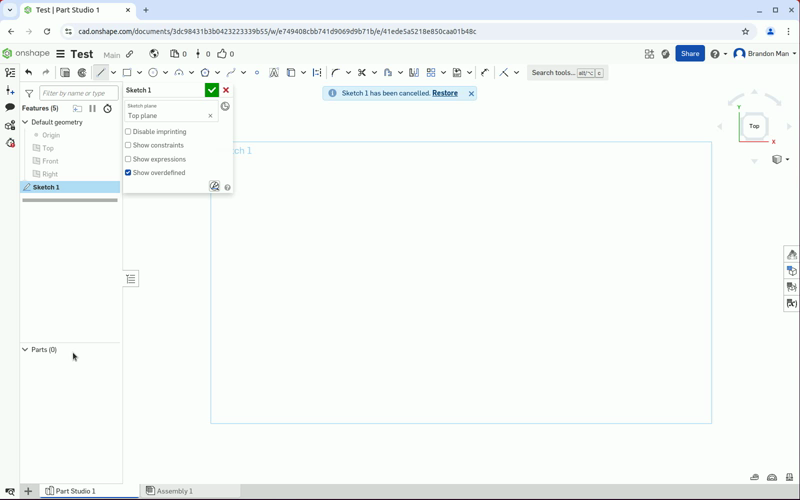
key_down(shift)
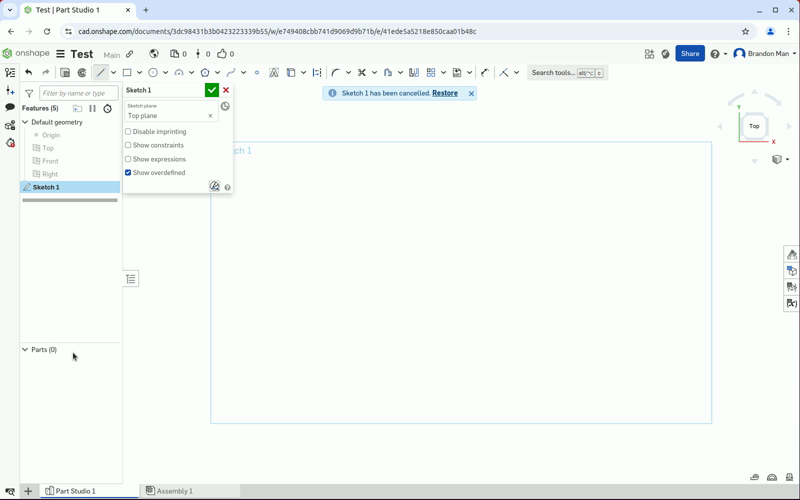
mouse_move(460, 282)
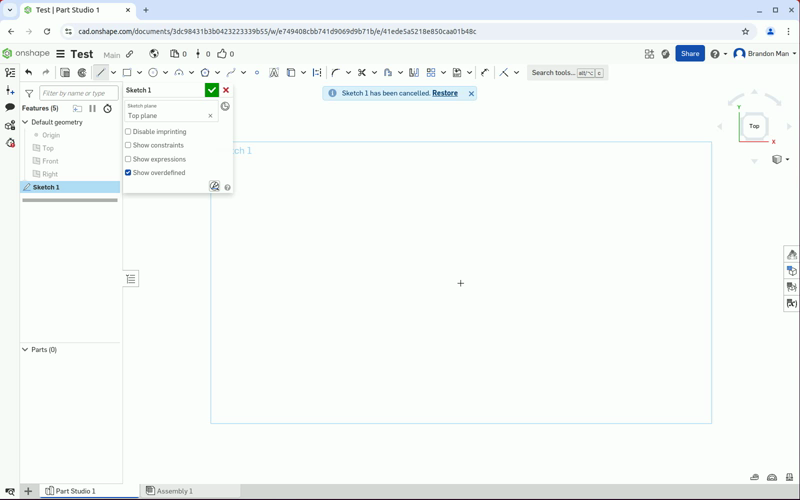
click(460, 282)
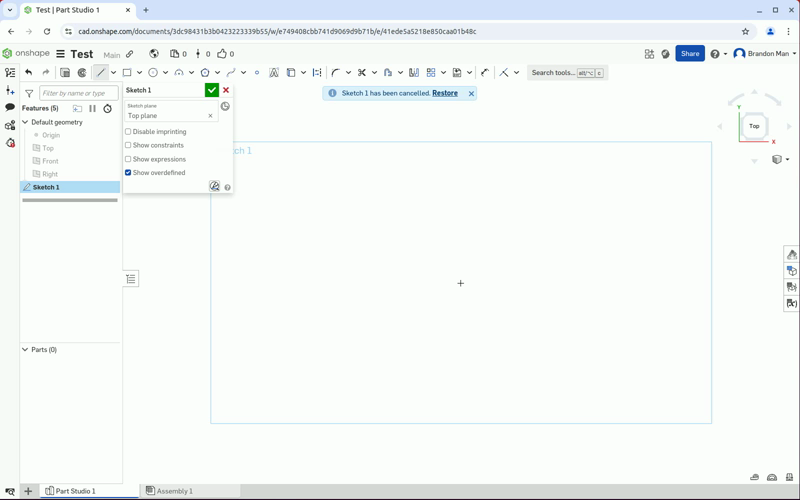
key_up(shift)
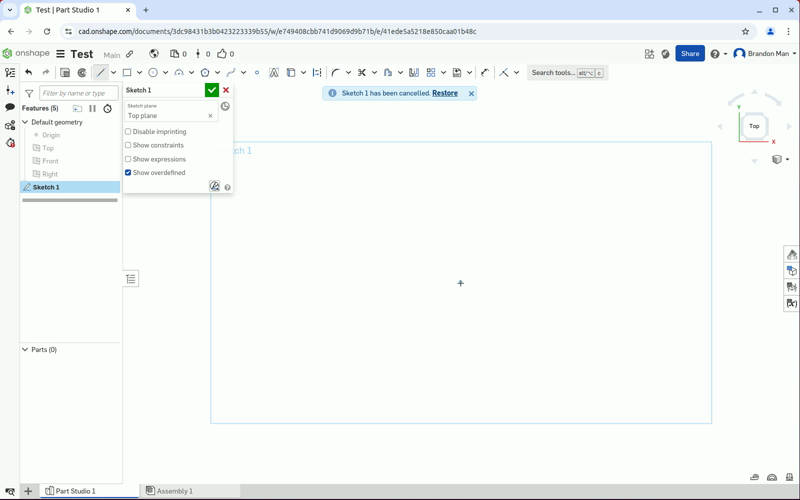
key_down(shift)
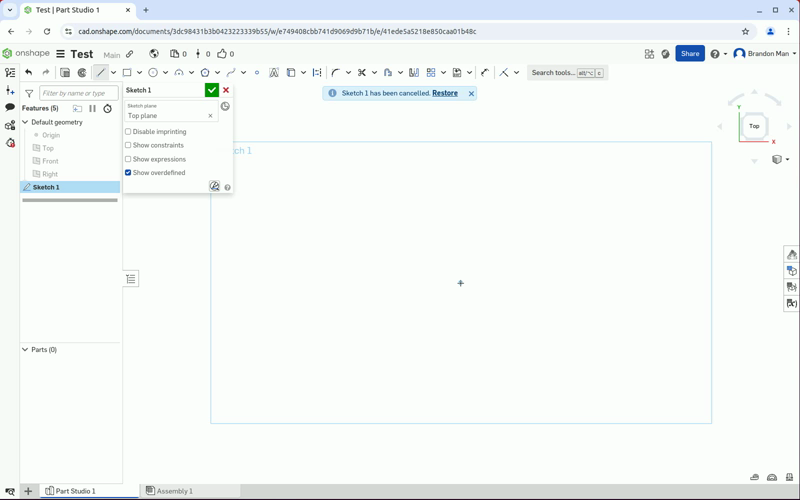
mouse_move(573, 282)
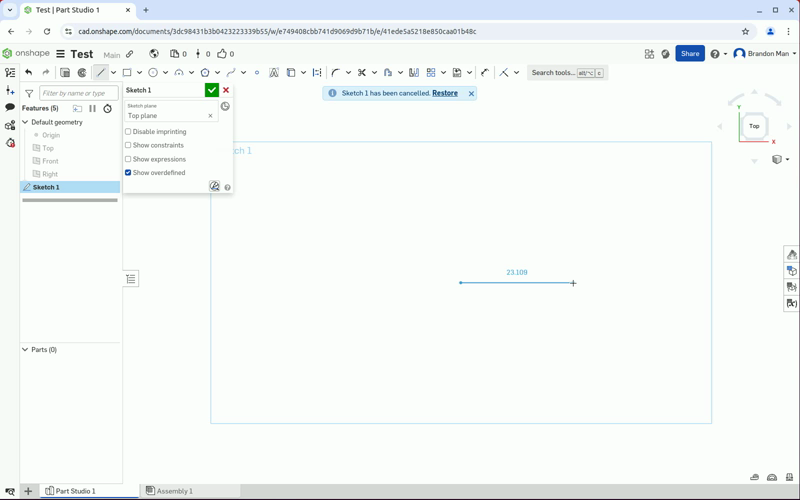
click(573, 282)
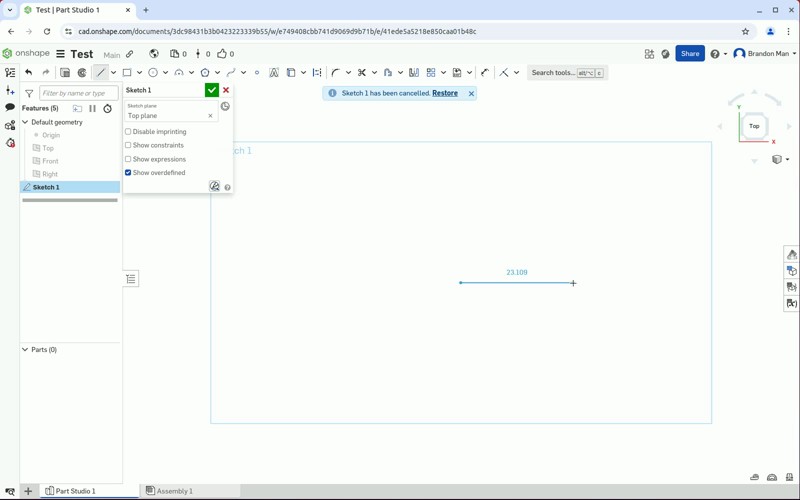
key_up(shift)
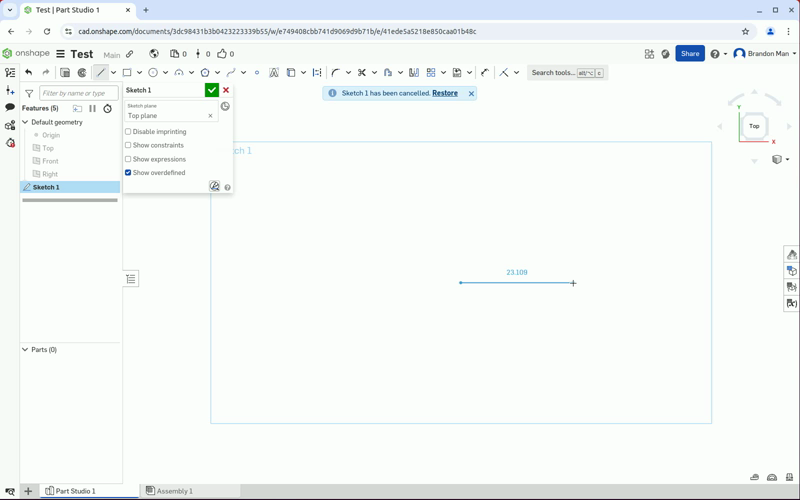
key_down(shift)
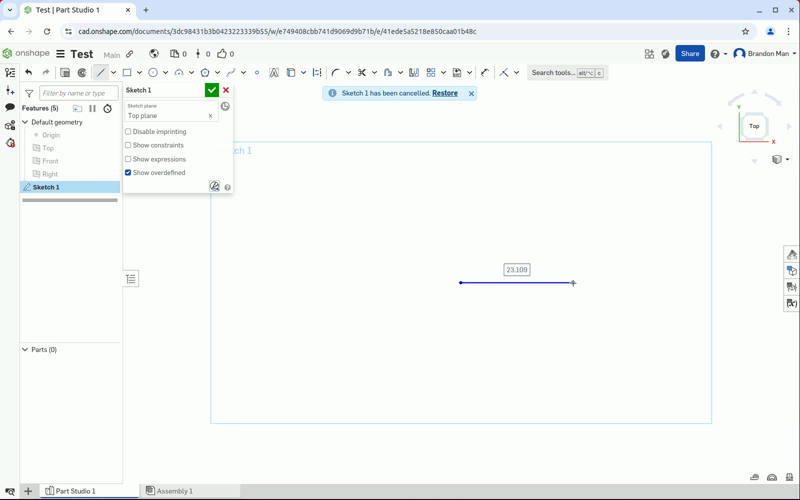
mouse_move(573, 208)
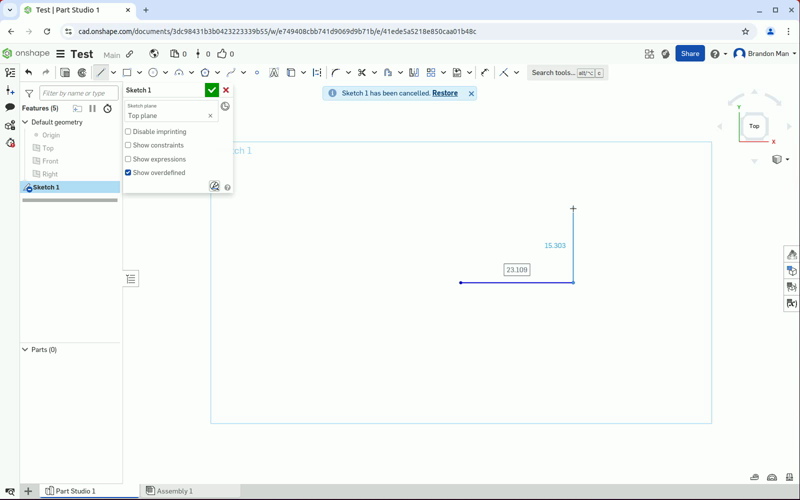
click(573, 208)
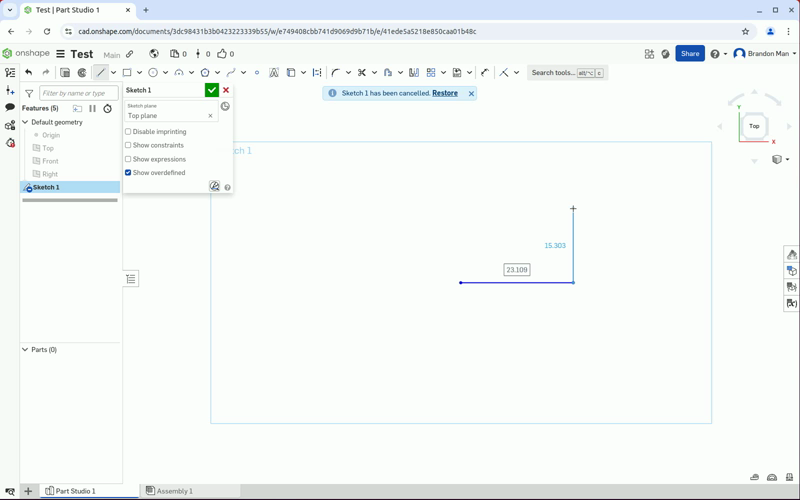
key_up(shift)
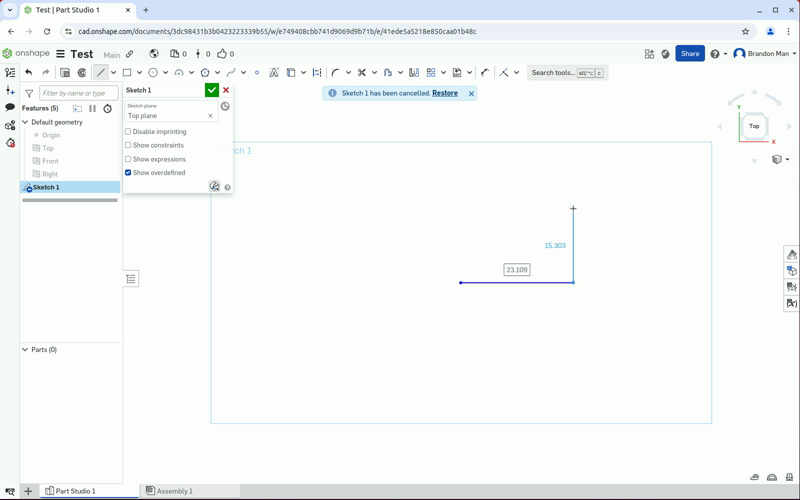
key_down(shift)
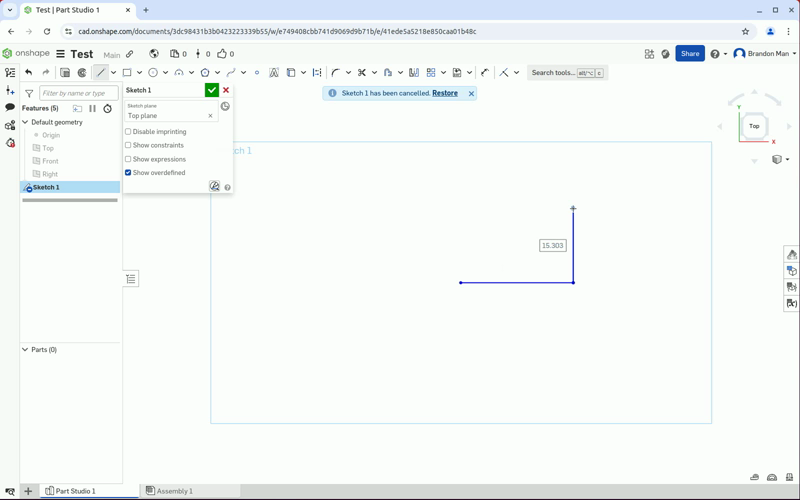
mouse_move(589, 208)
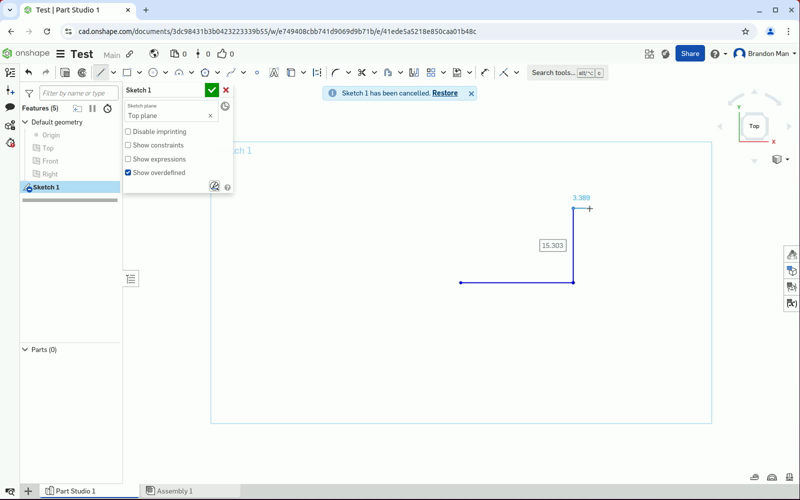
mouse_move(541, 208)
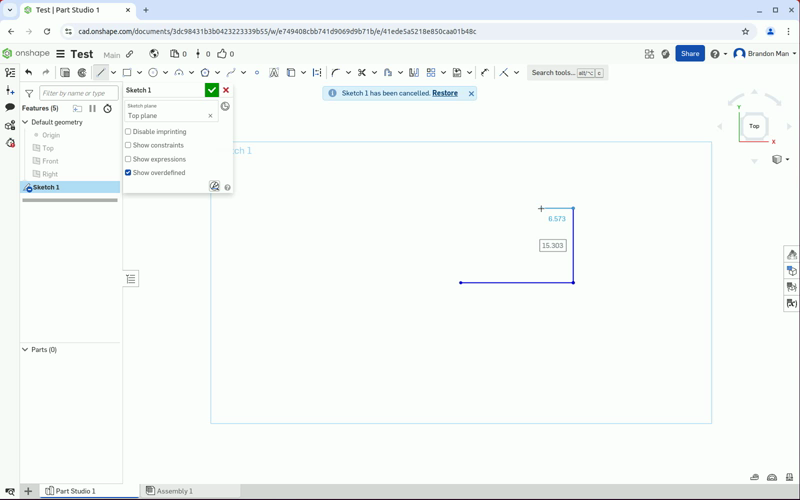
click(541, 208)
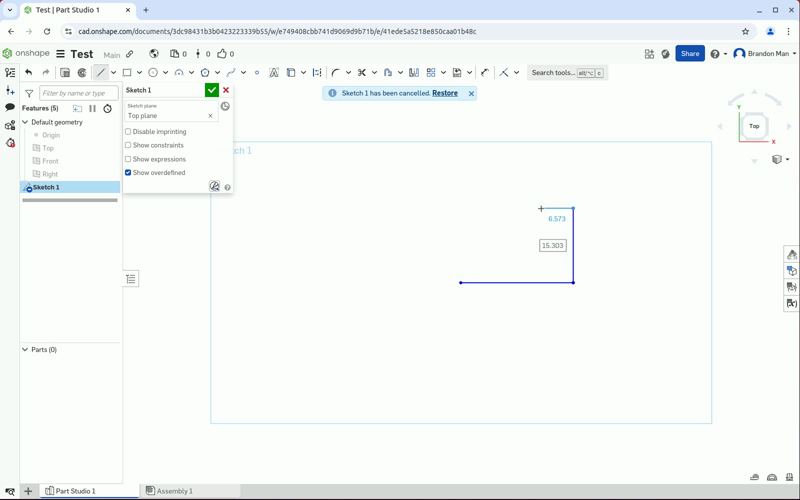
key_up(shift)
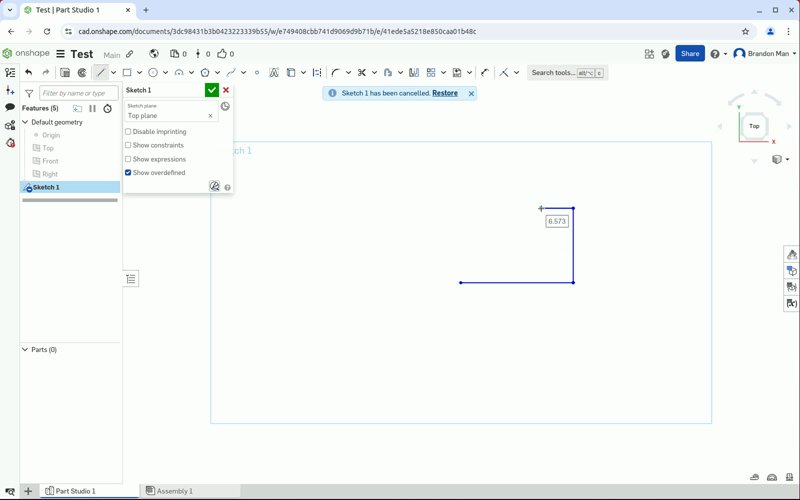
key_down(shift)
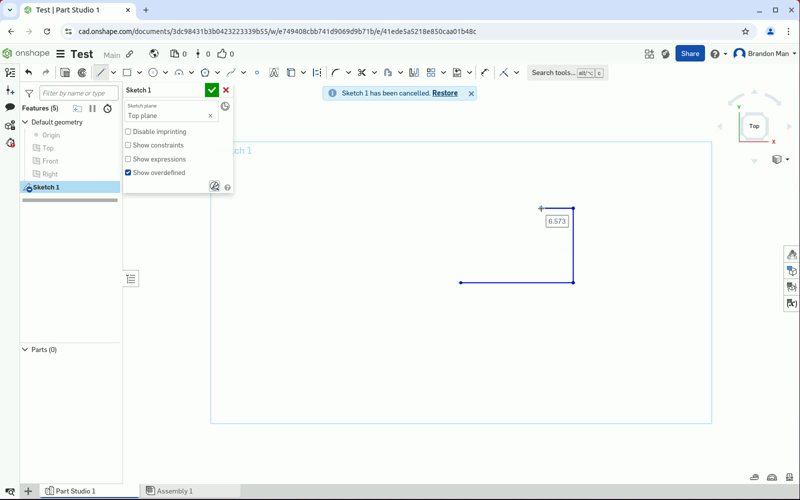
mouse_move(571, 208)
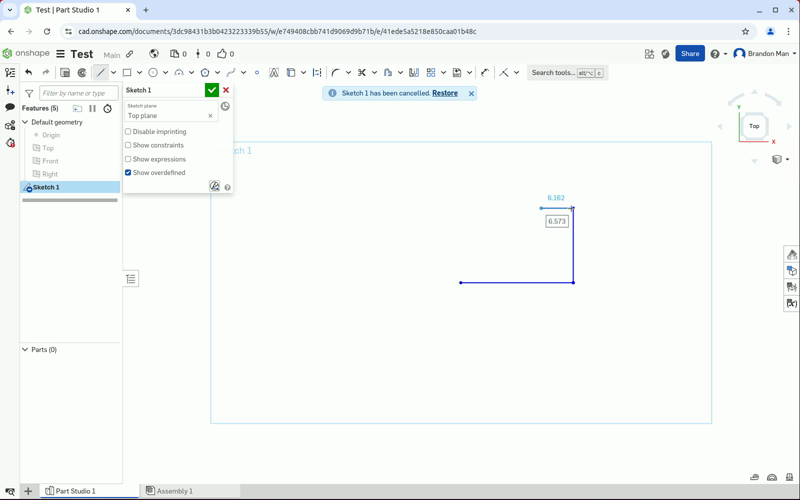
mouse_move(541, 233)
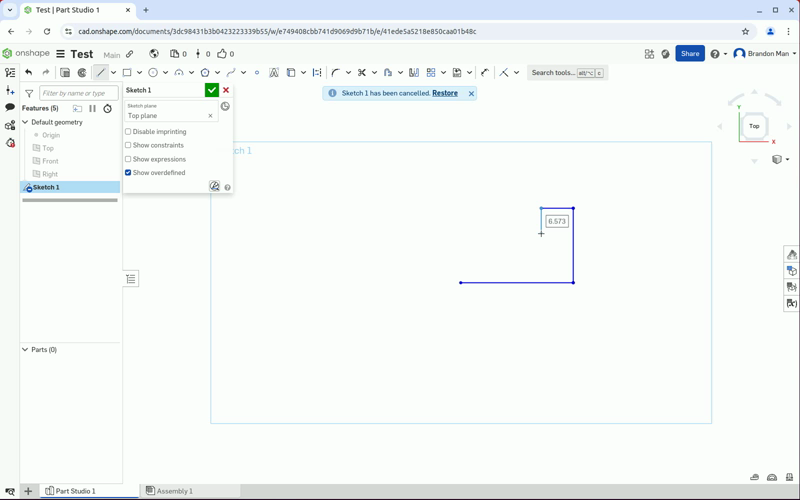
click(541, 233)
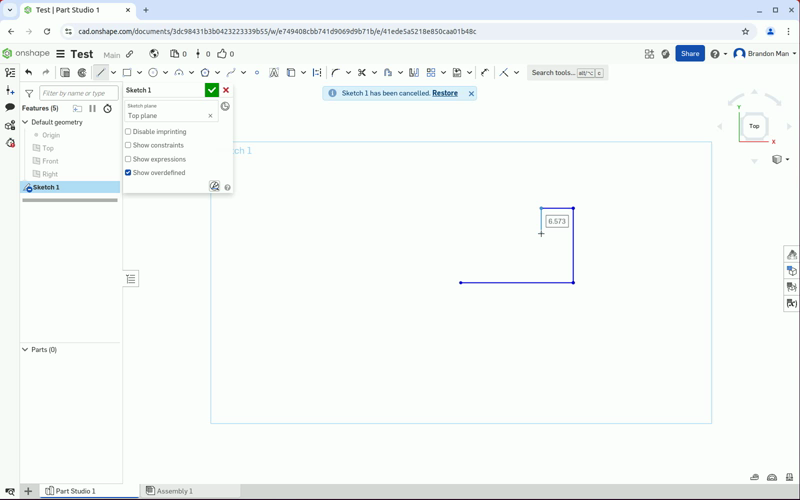
key_up(shift)
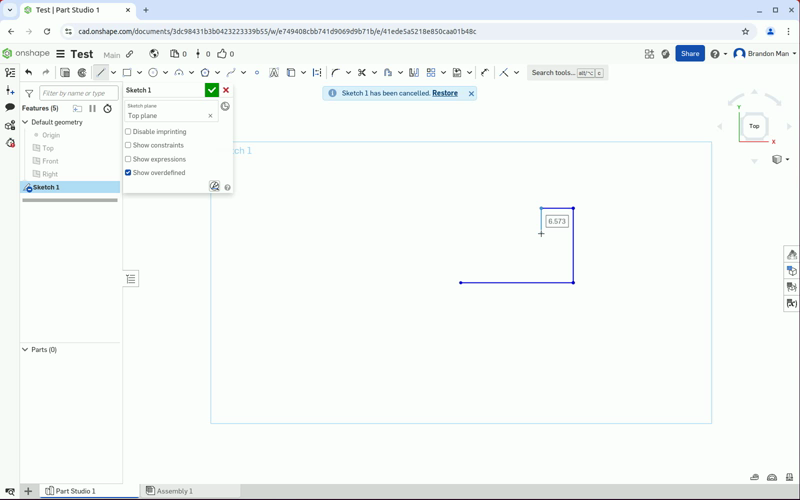
key_down(shift)
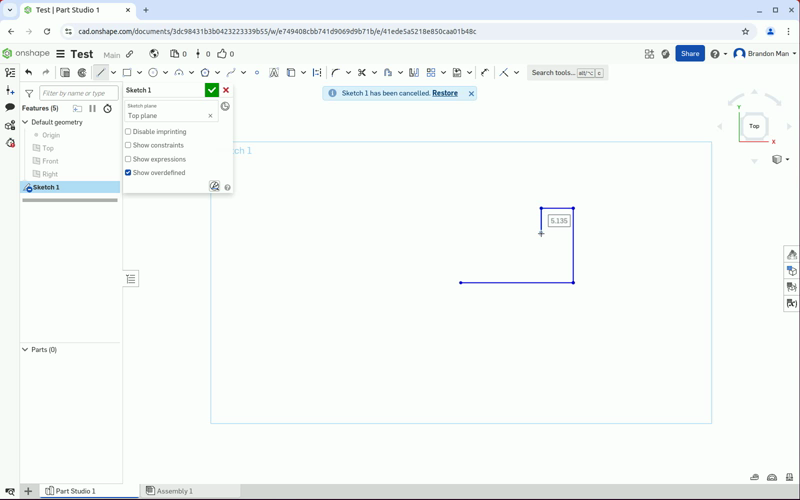
mouse_move(571, 233)
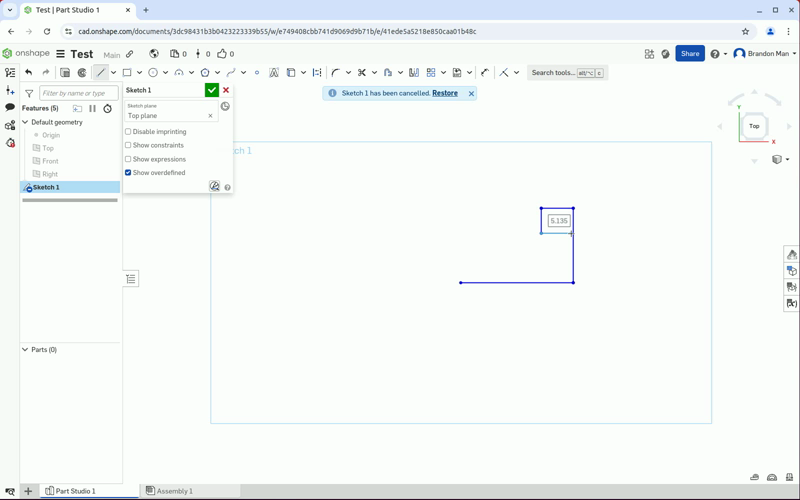
mouse_move(492, 233)
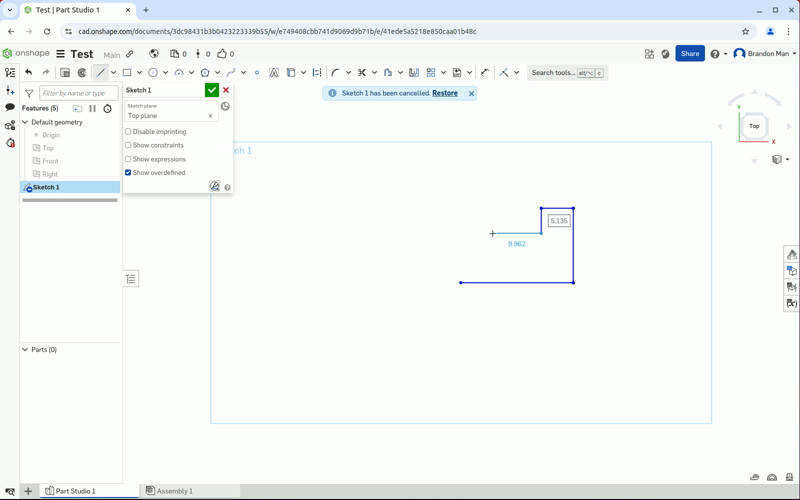
click(492, 233)
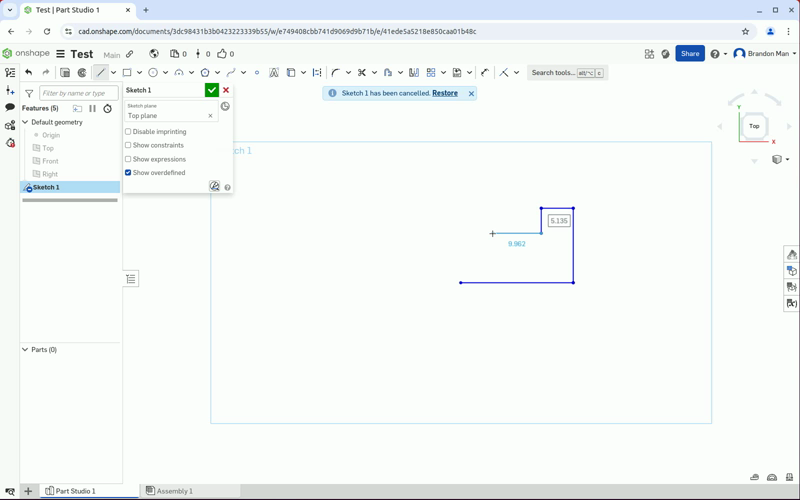
key_up(shift)
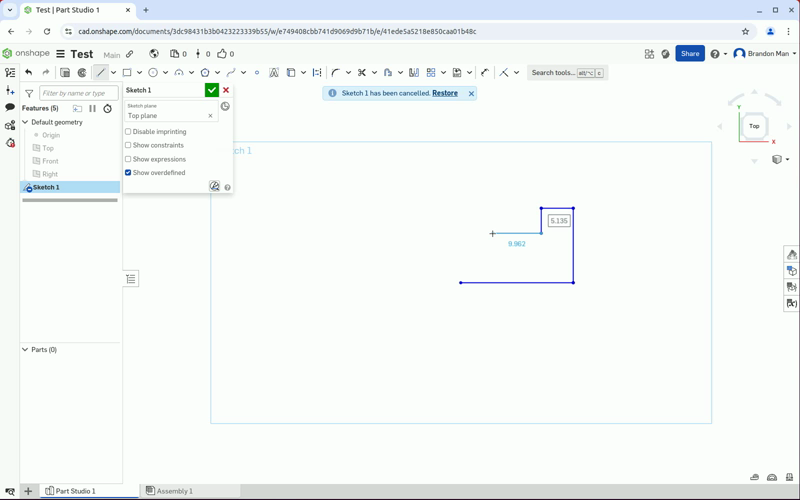
key_down(shift)
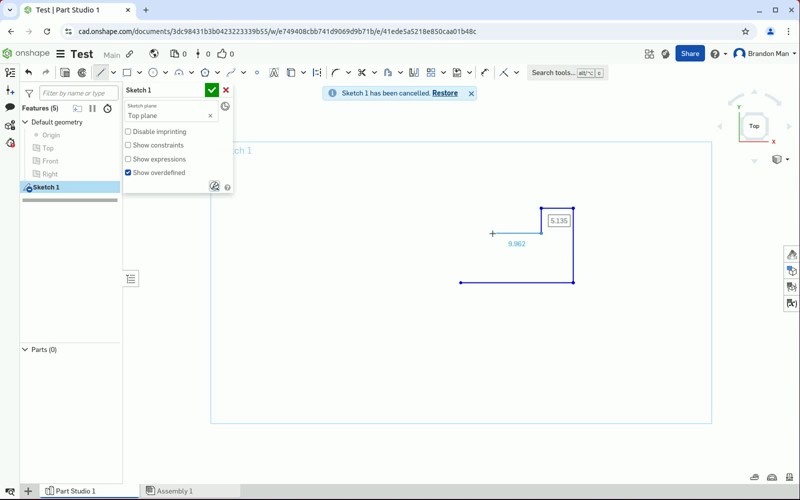
mouse_move(522, 233)
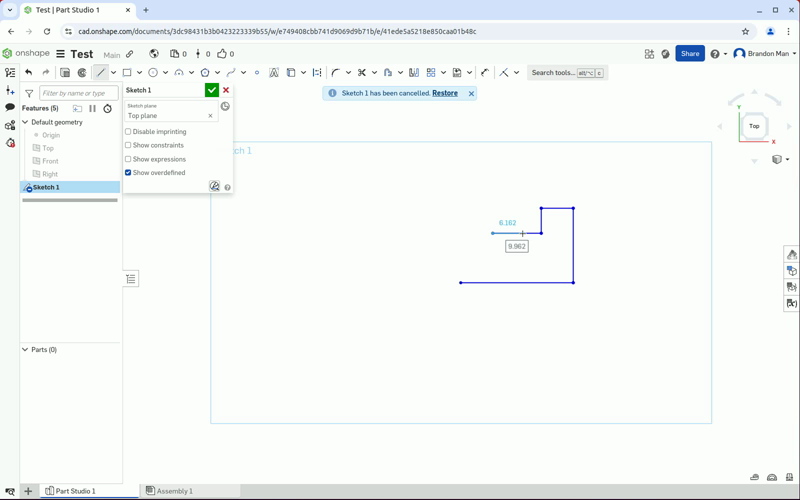
mouse_move(492, 208)
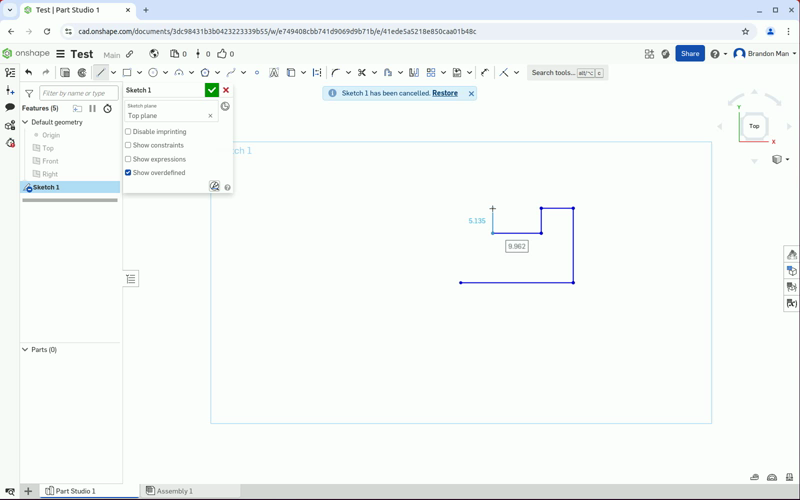
click(492, 208)
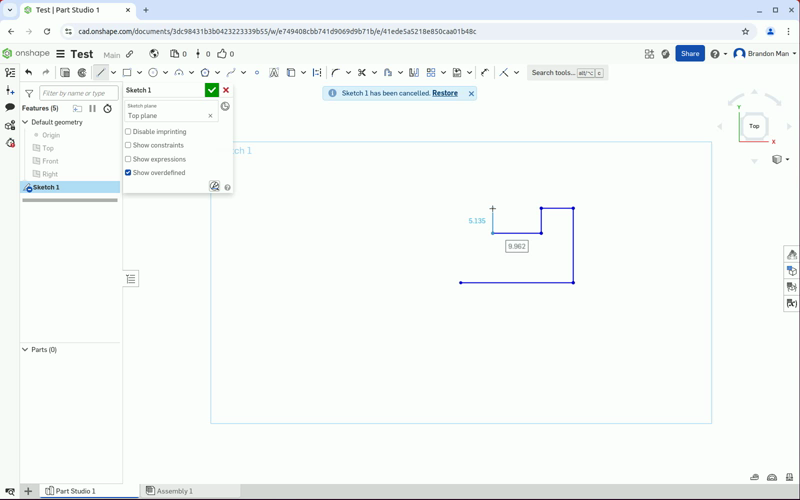
key_up(shift)
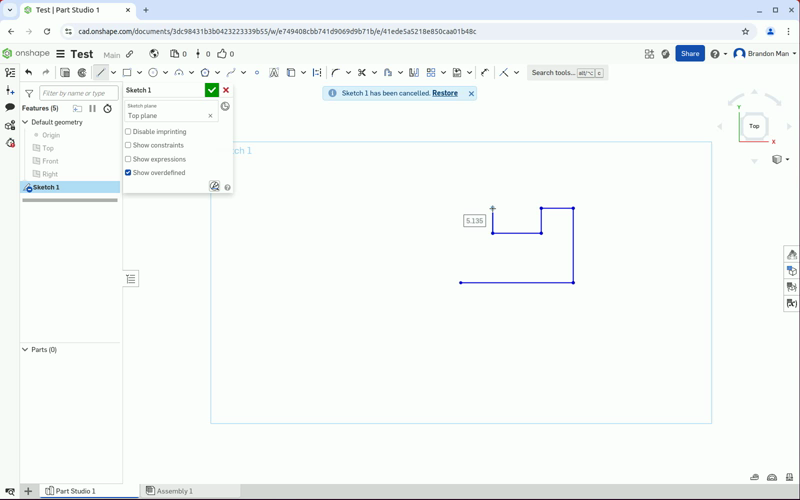
key_down(shift)
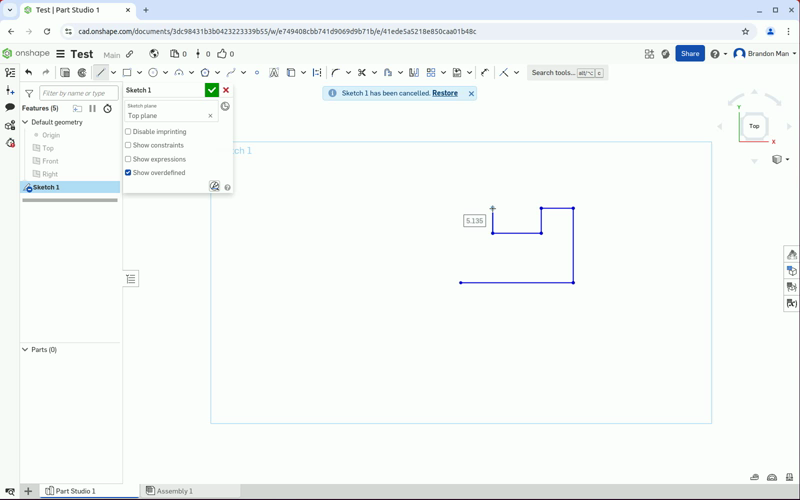
mouse_move(522, 208)
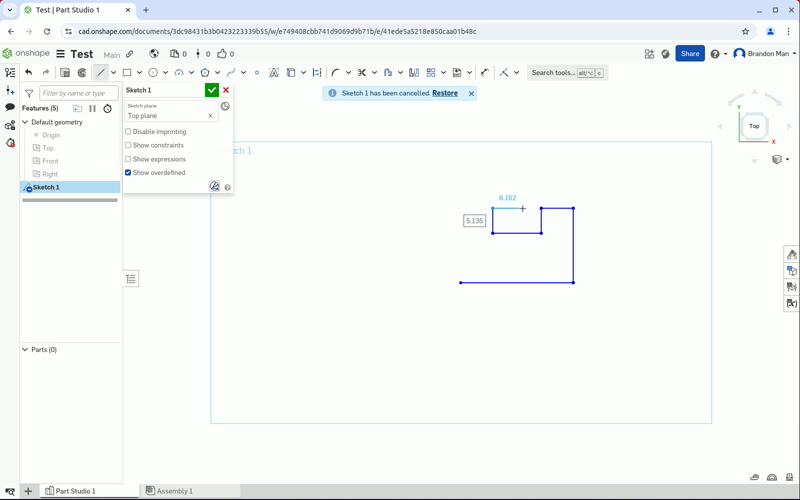
mouse_move(460, 208)
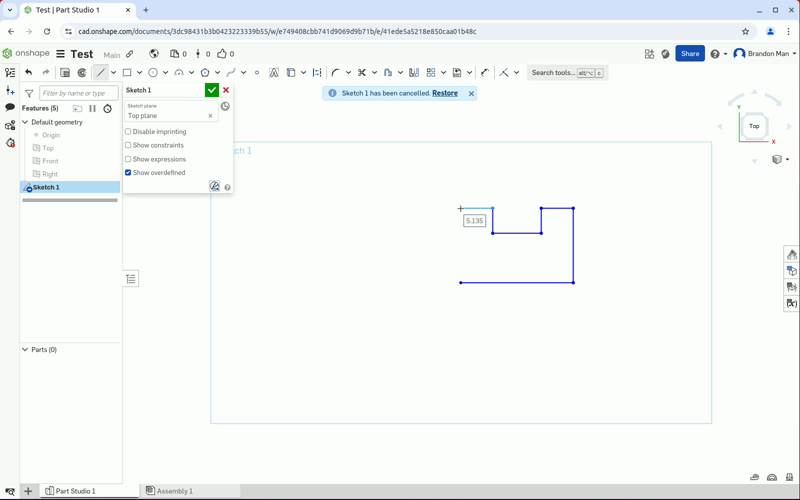
click(460, 208)
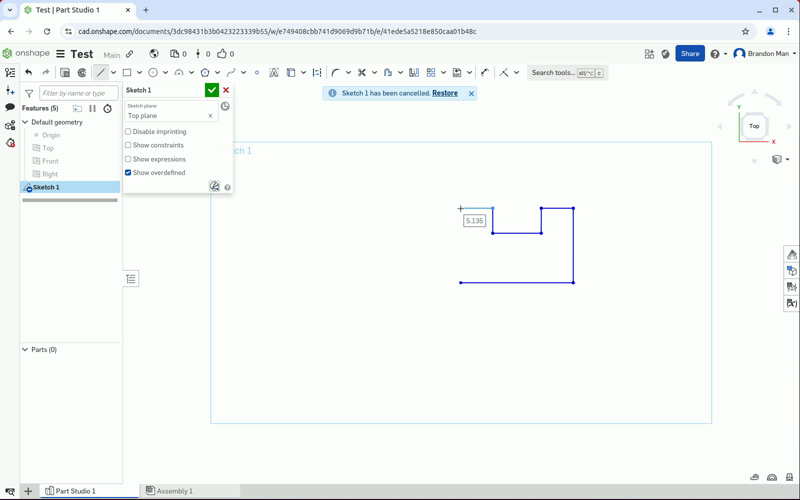
key_up(shift)
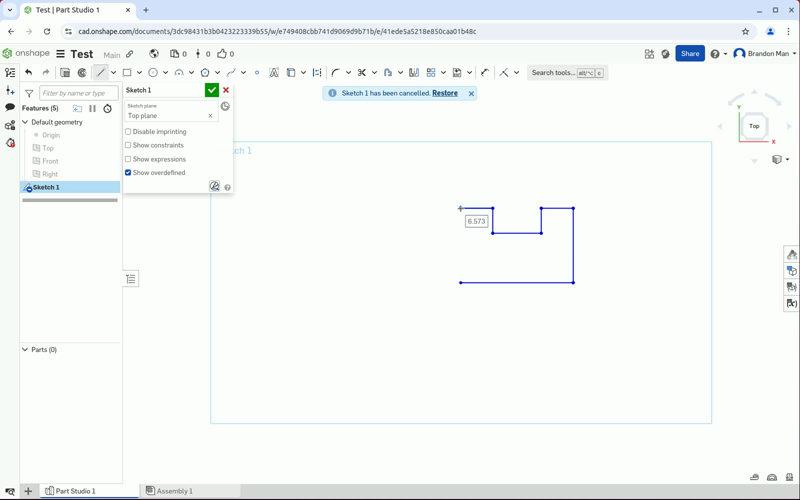
key_down(shift)
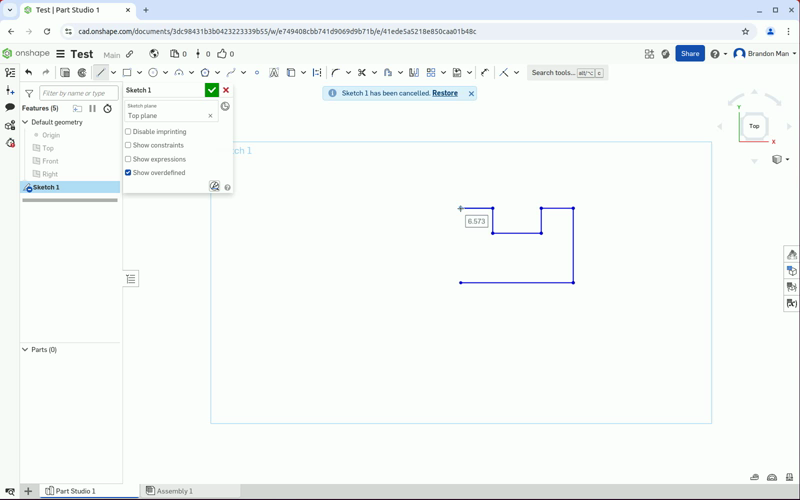
mouse_move(460, 282)
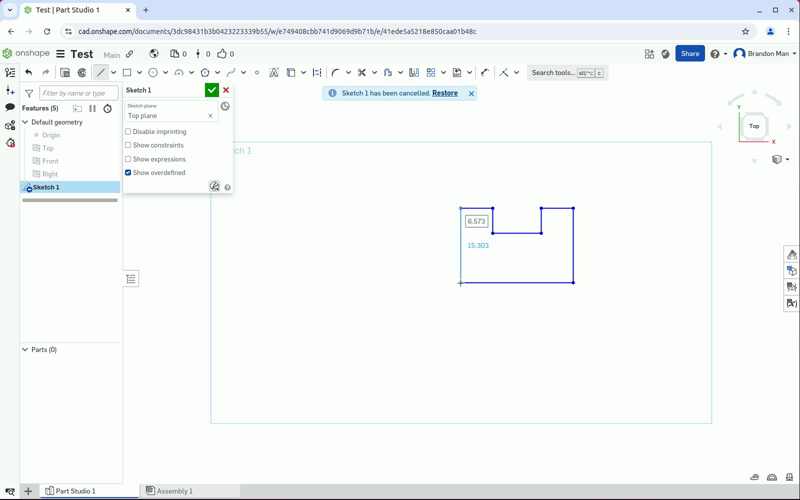
key_up(shift)
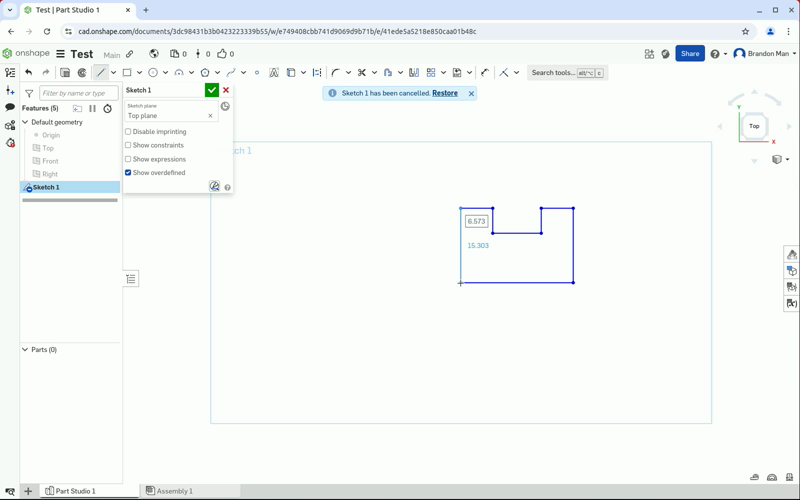
click(460, 282)
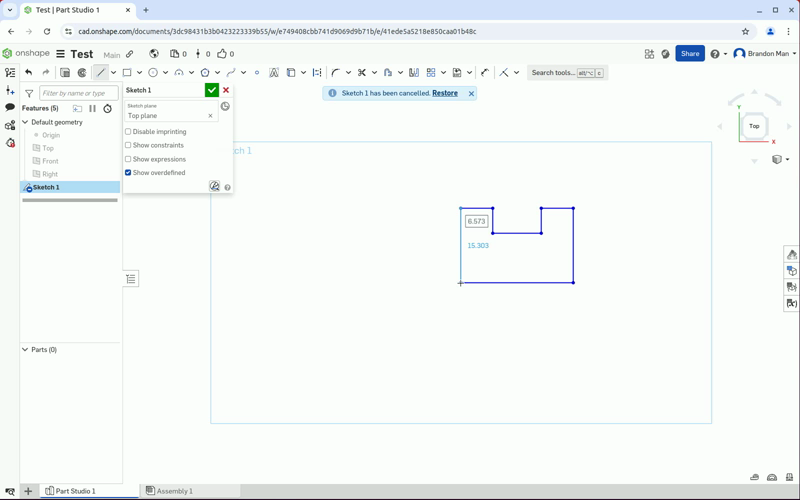
key(esc)
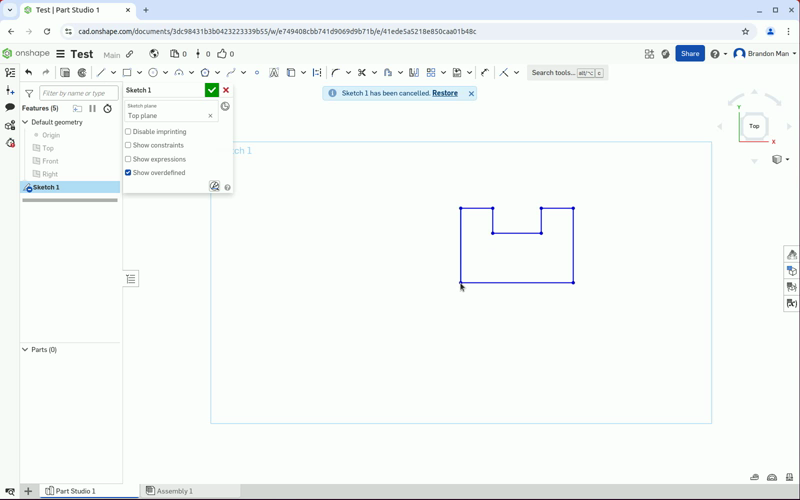
mouse_move(482, 223)
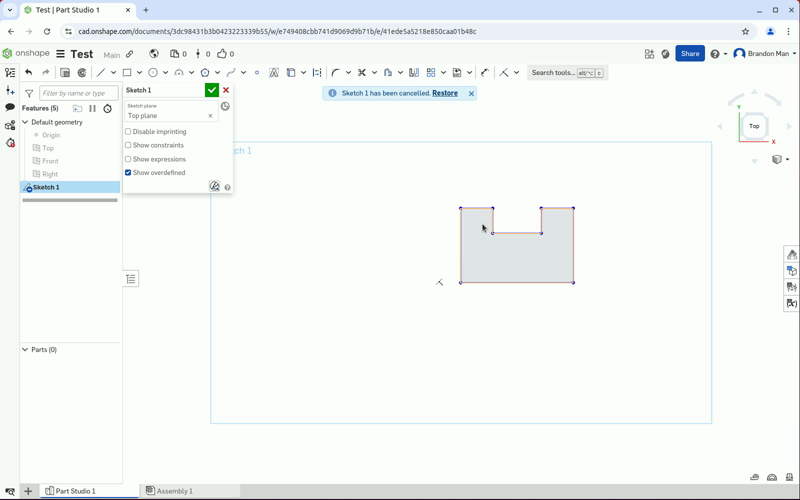
click(482, 223)
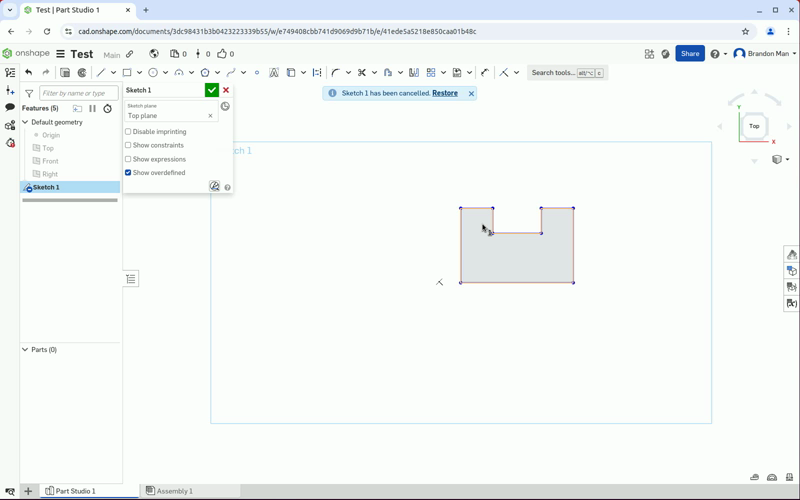
mouse_move(73, 352)
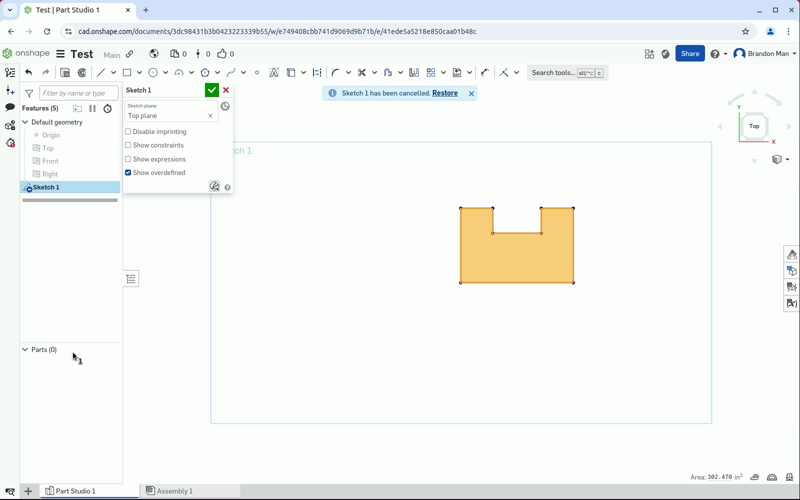
key(shift+y)
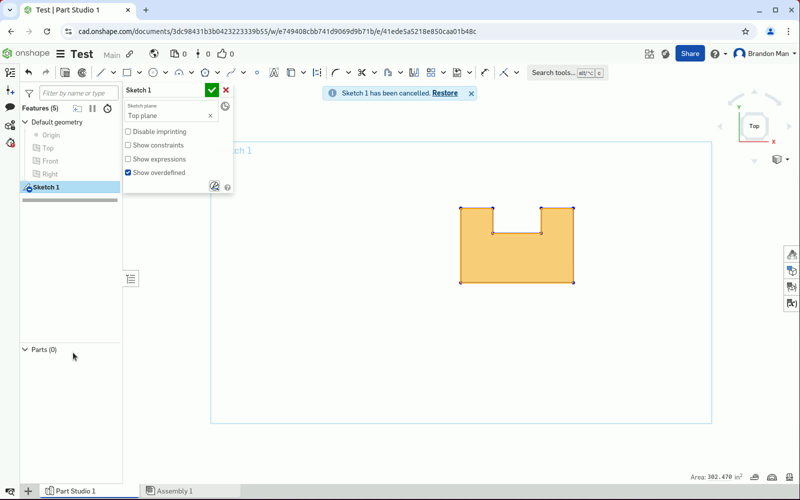
key(shift+e)
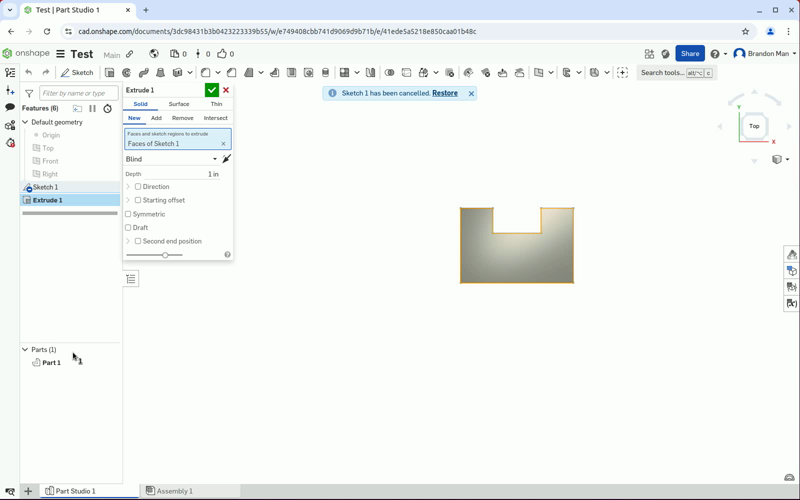
mouse_move(143, 106)
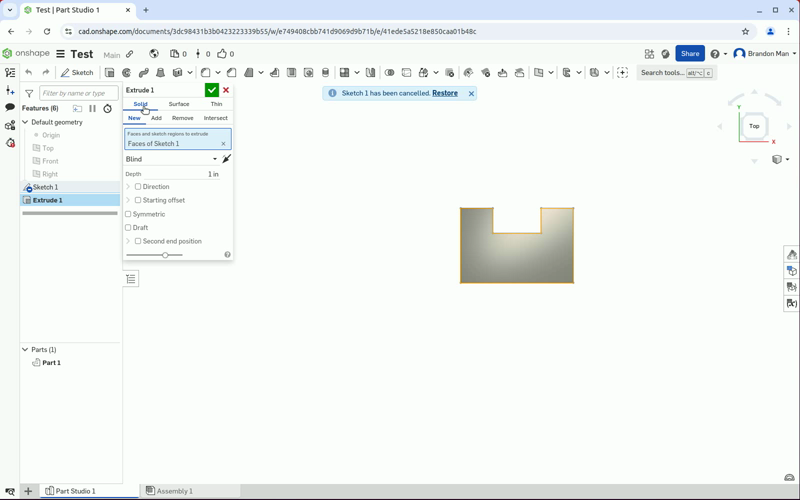
click(143, 106)
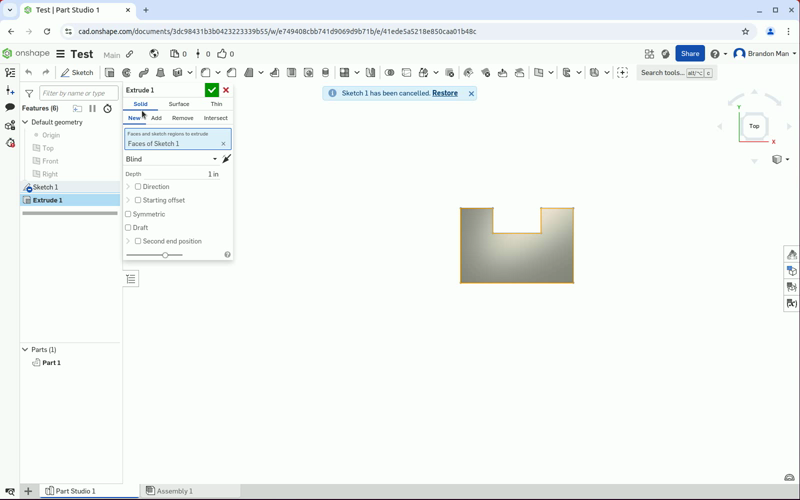
mouse_move(137, 120)
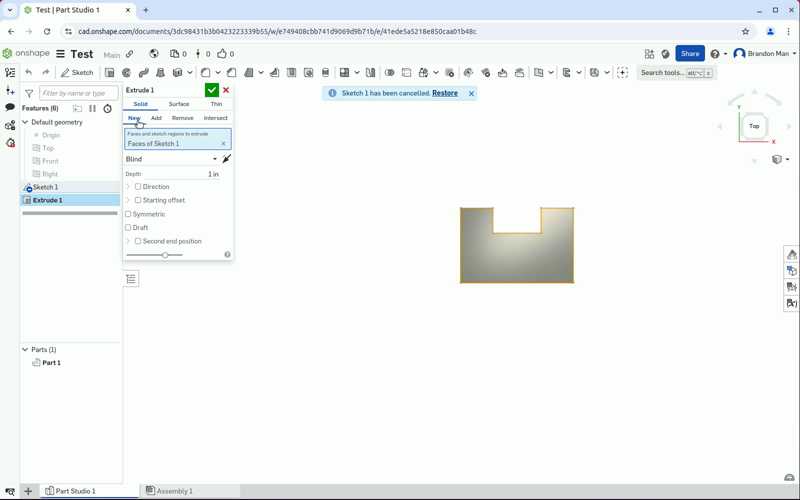
click(137, 120)
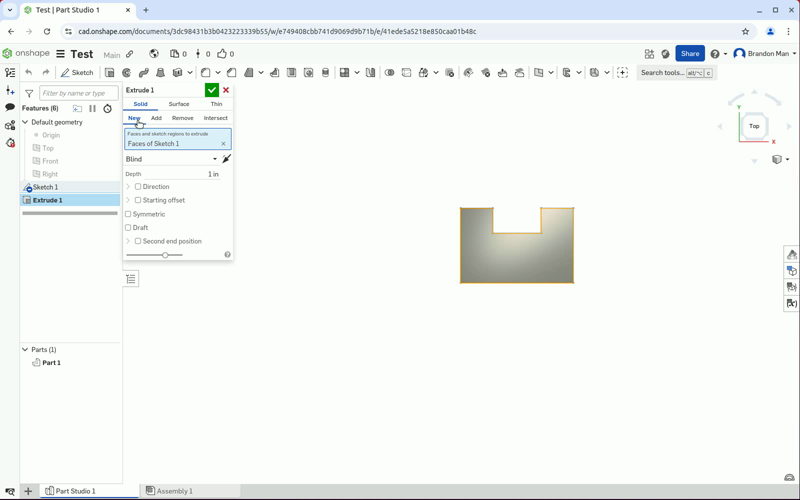
key(tab, 4)
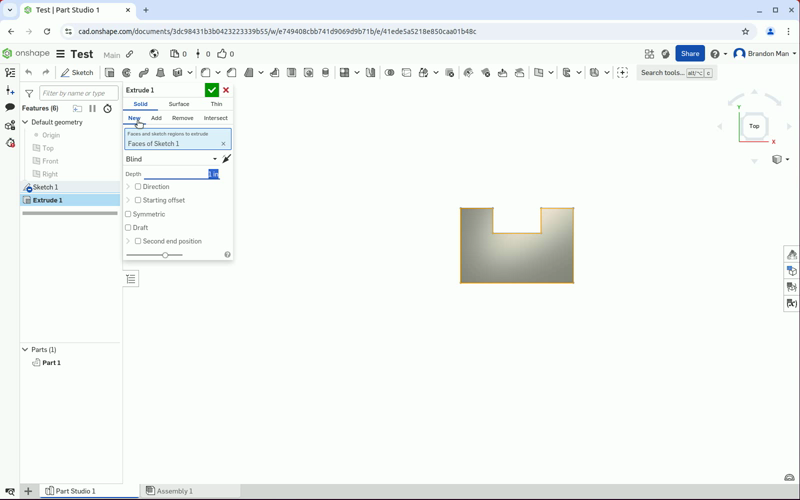
text(14.924)
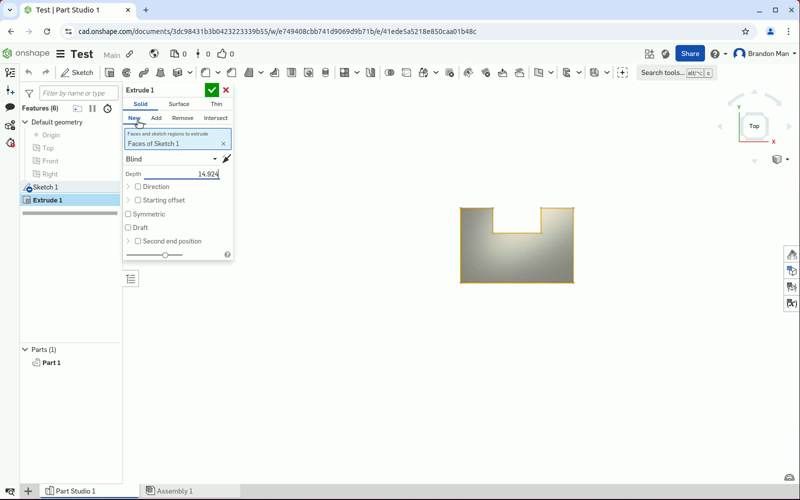
key(enter)
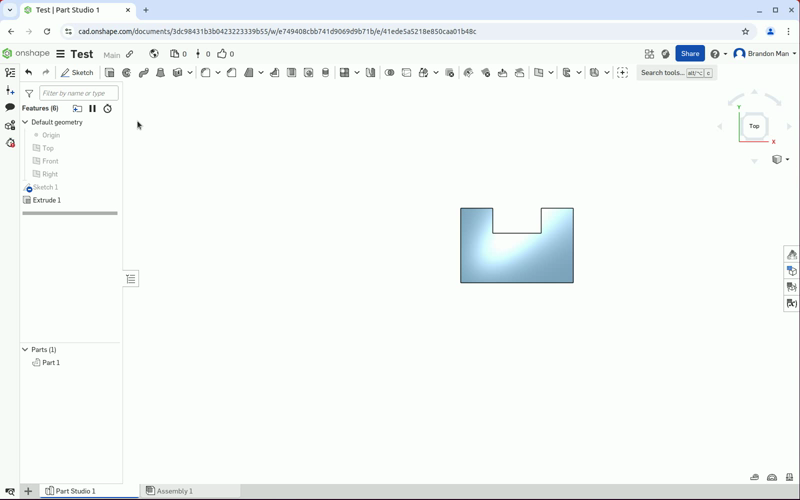
key(shift+h)
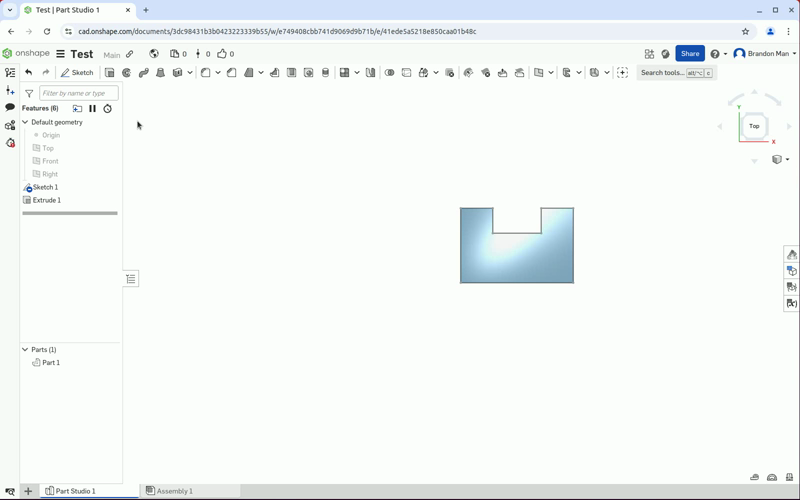
key(shift+h)
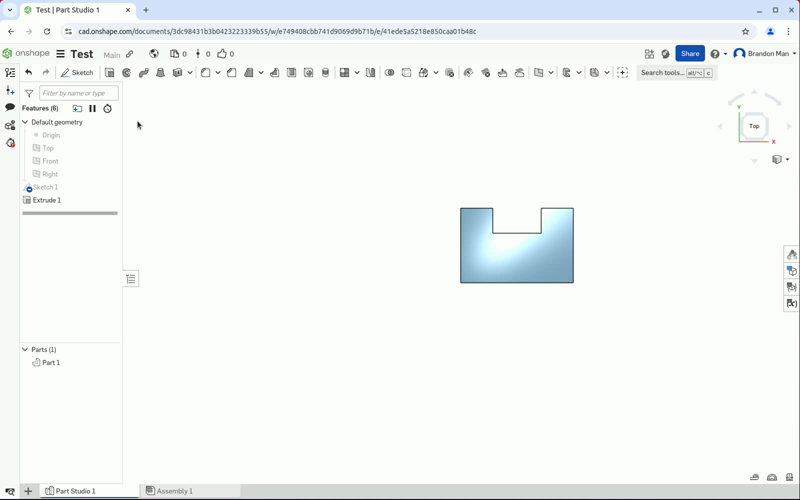
mouse_move(73, 189)
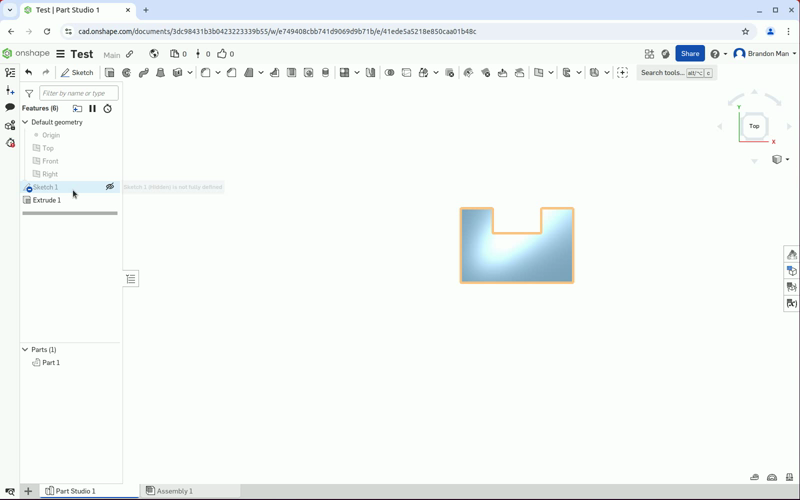
click(73, 189)
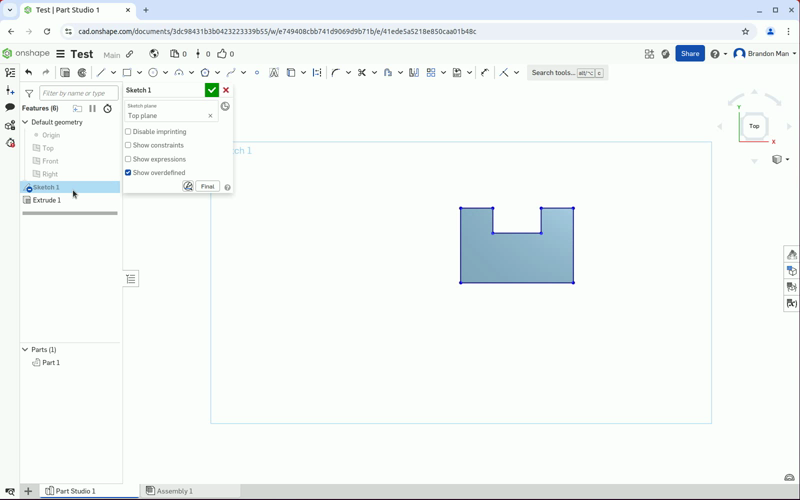
mouse_move(229, 92)
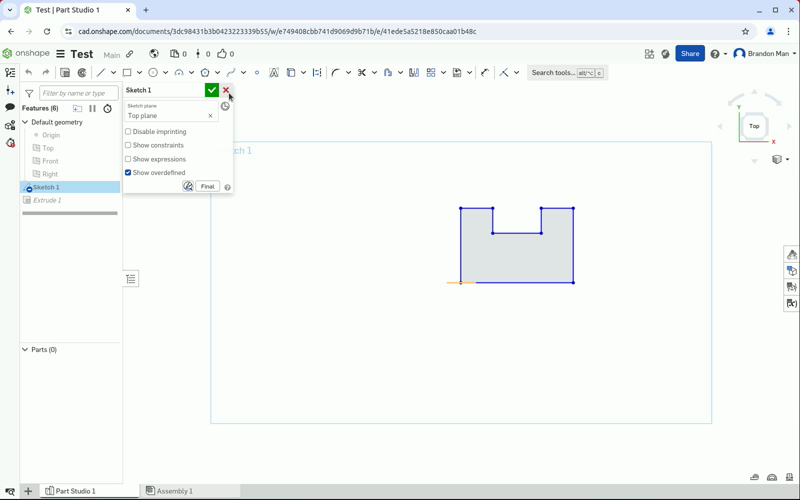
click(229, 92)
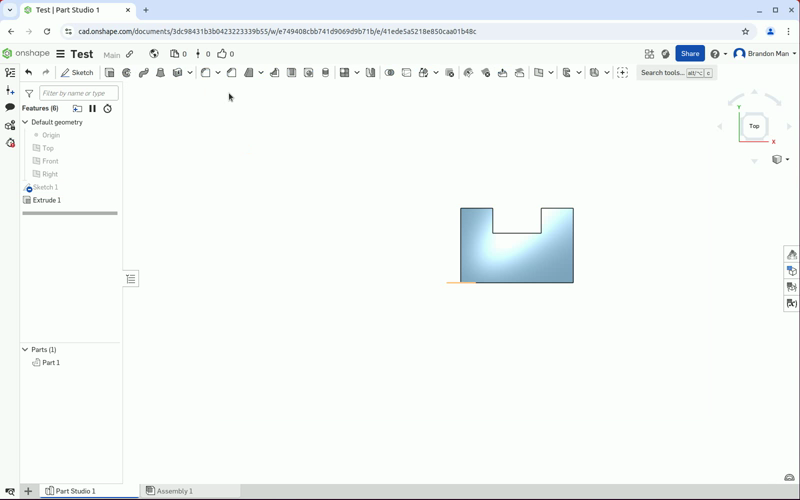
mouse_move(541, 75)
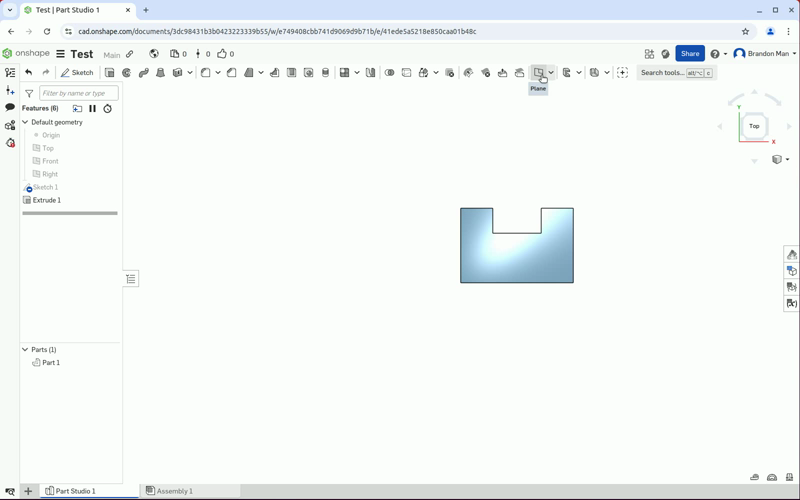
click(541, 75)
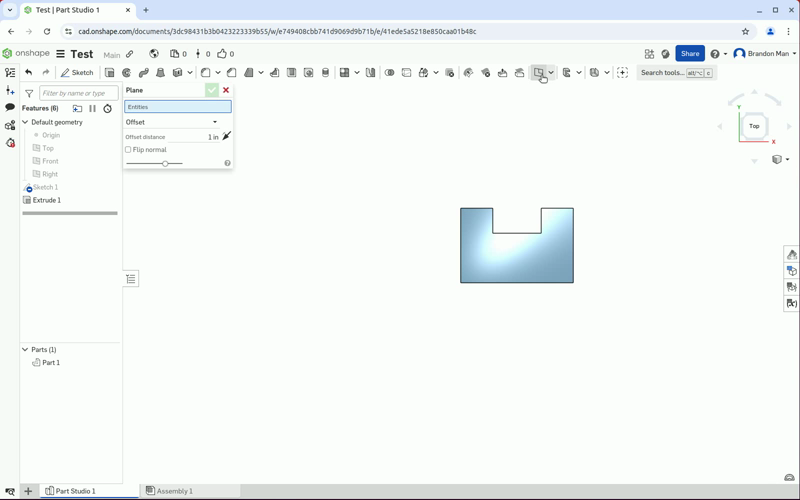
mouse_move(73, 150)
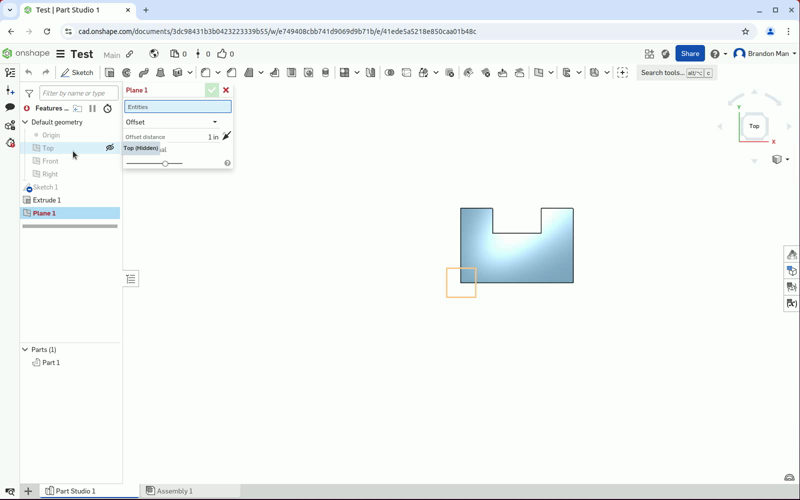
click(73, 150)
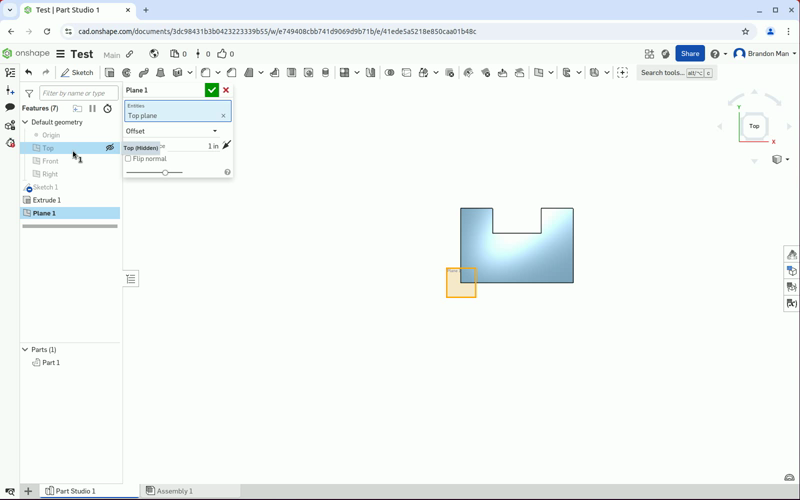
key(tab, 2)
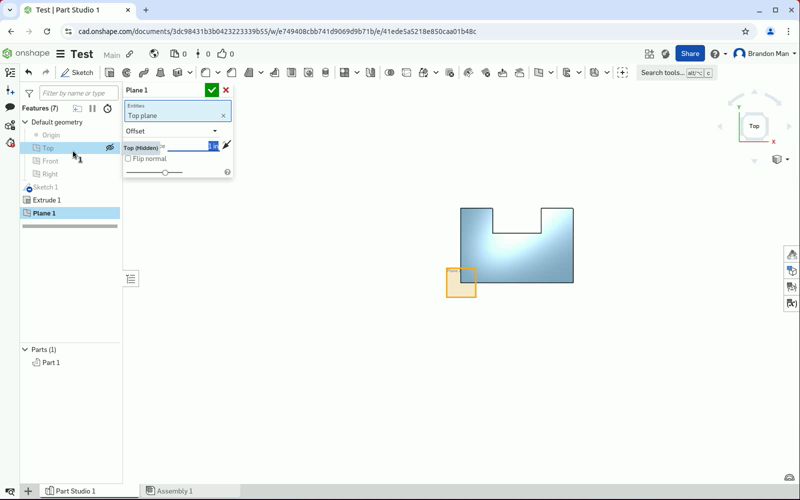
text(14.913)
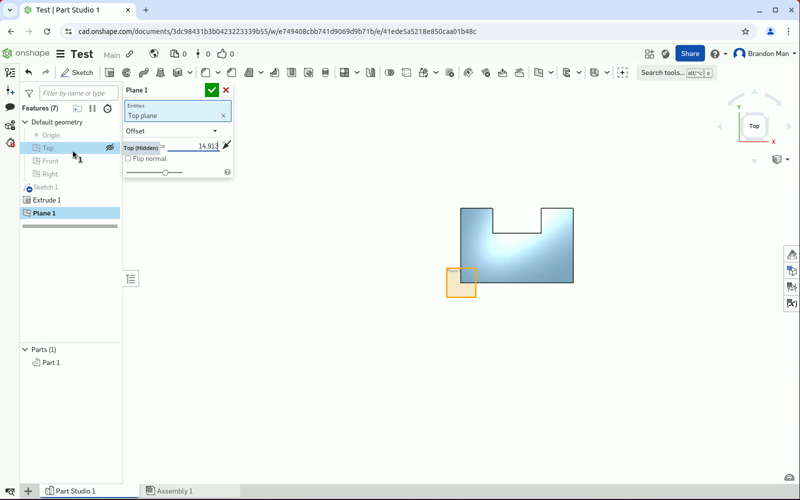
key(enter, 2)
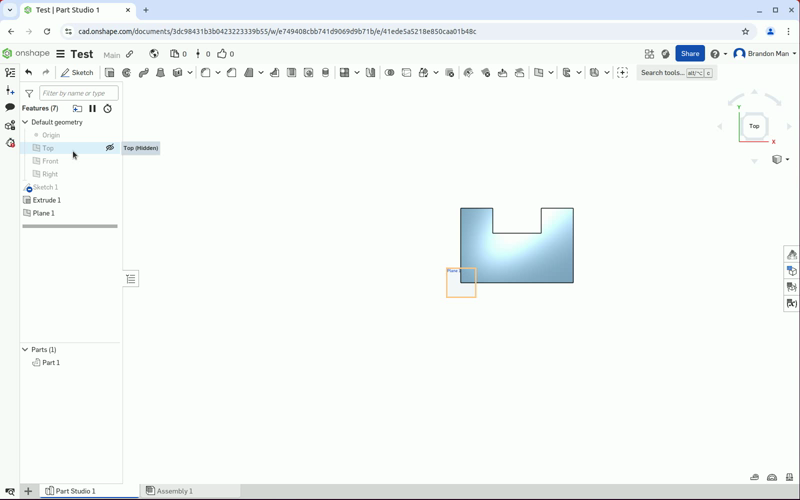
key(shift+s)
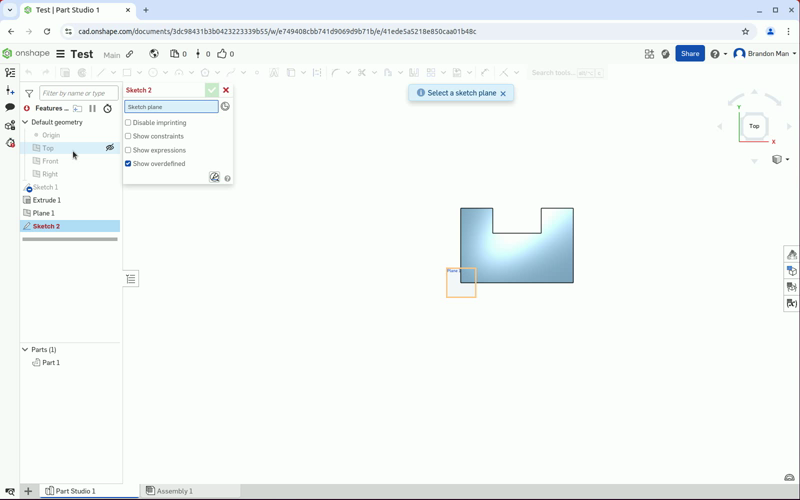
mouse_move(73, 215)
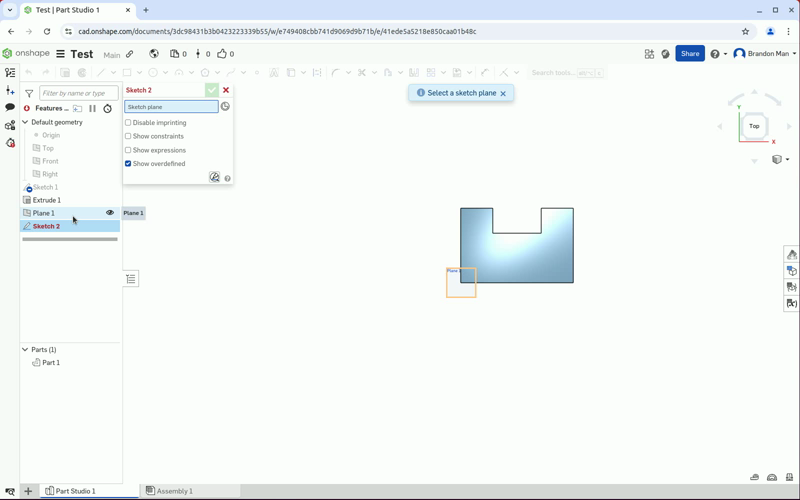
click(73, 215)
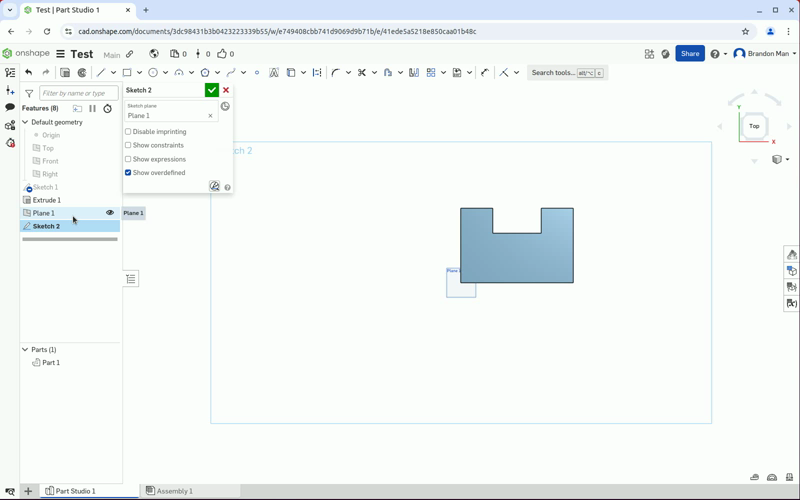
mouse_move(73, 352)
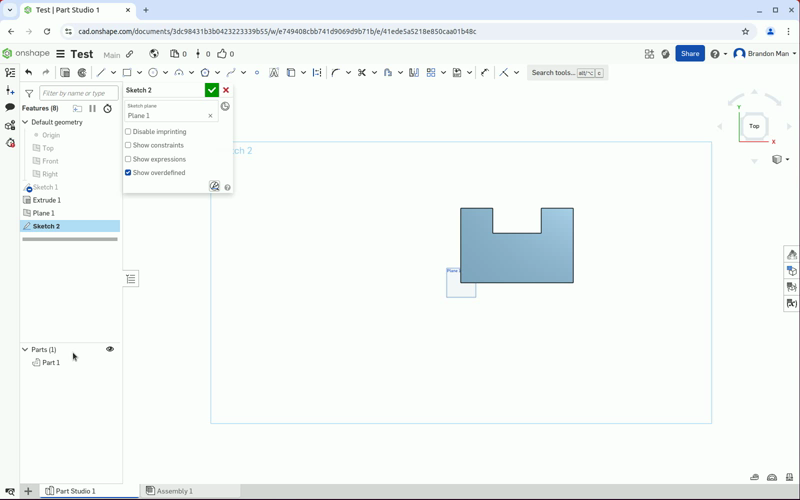
key(y)
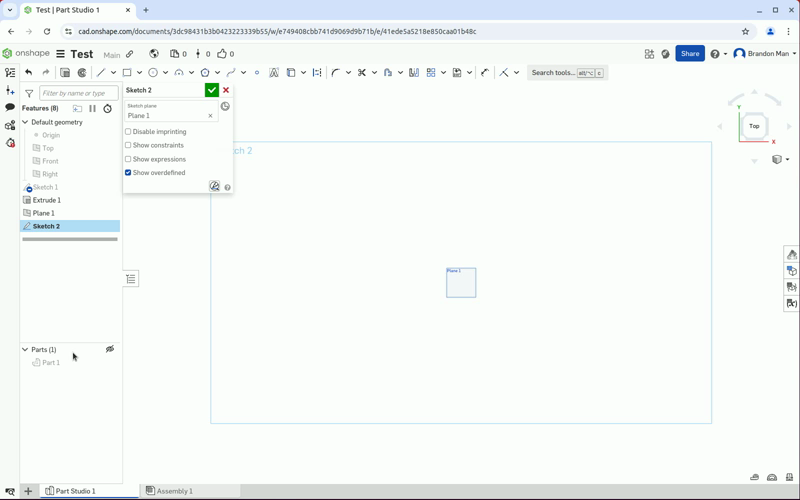
key(l)
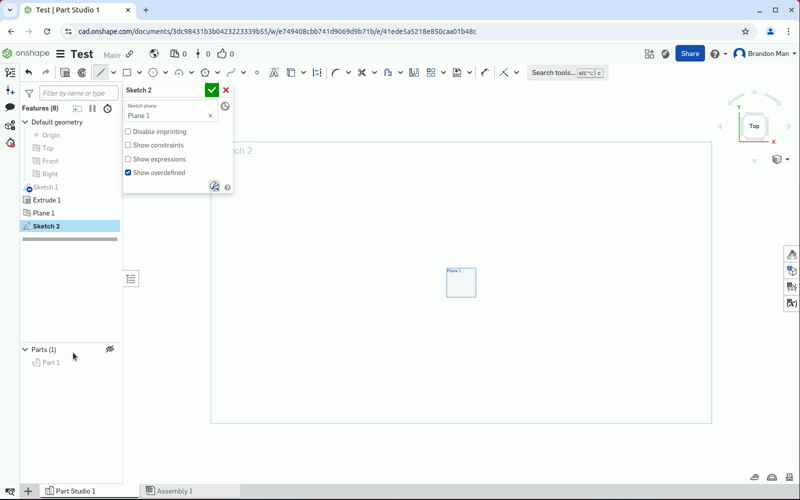
key_down(shift)
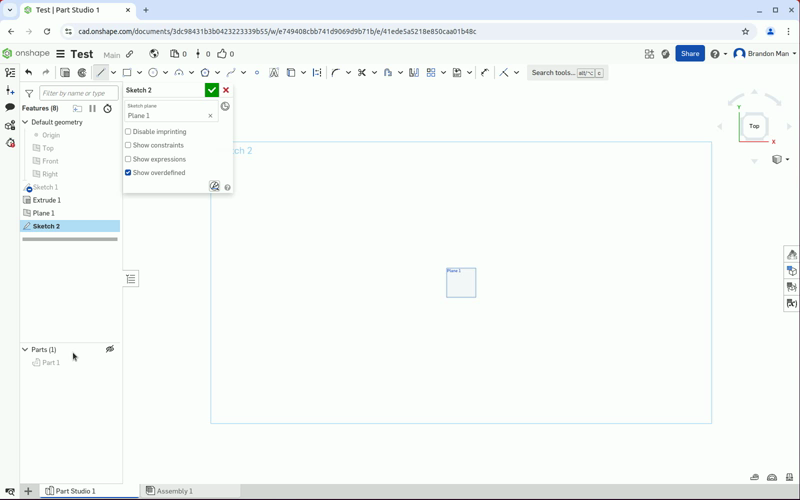
mouse_move(460, 282)
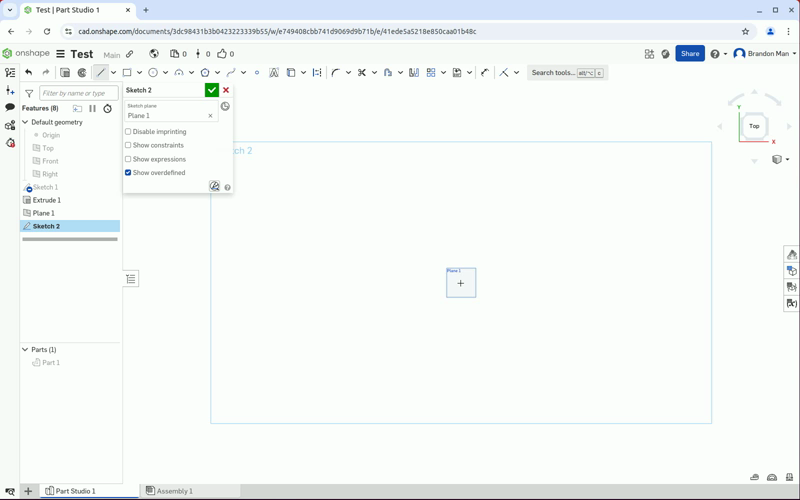
click(460, 282)
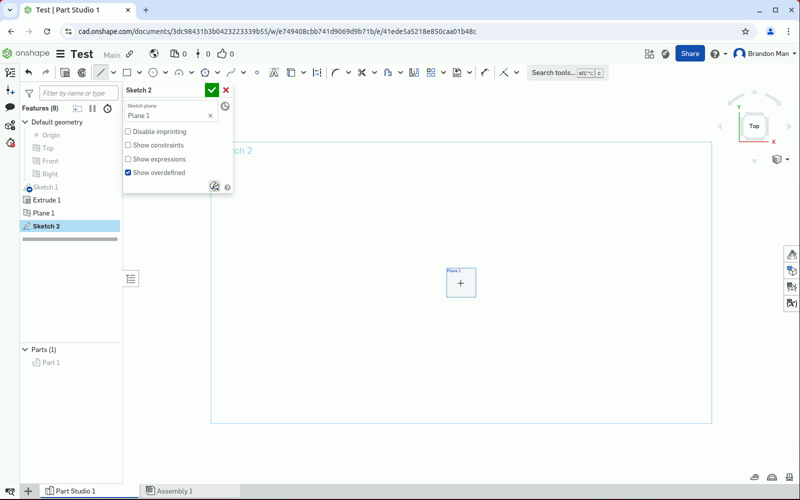
key_up(shift)
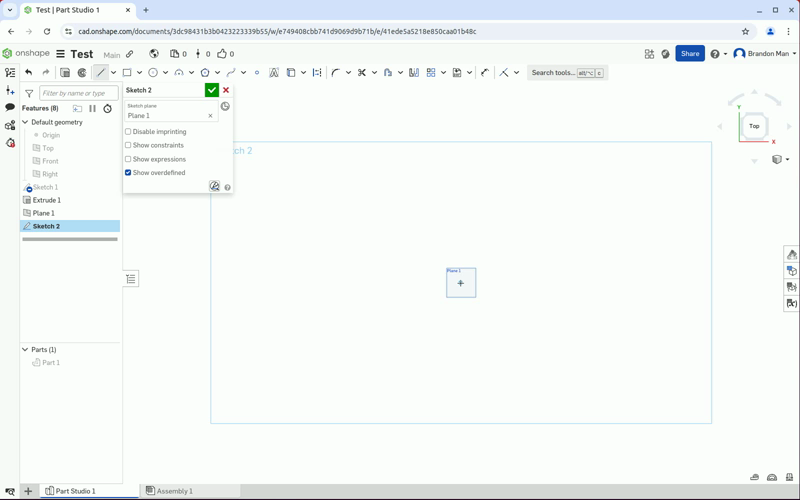
key_down(shift)
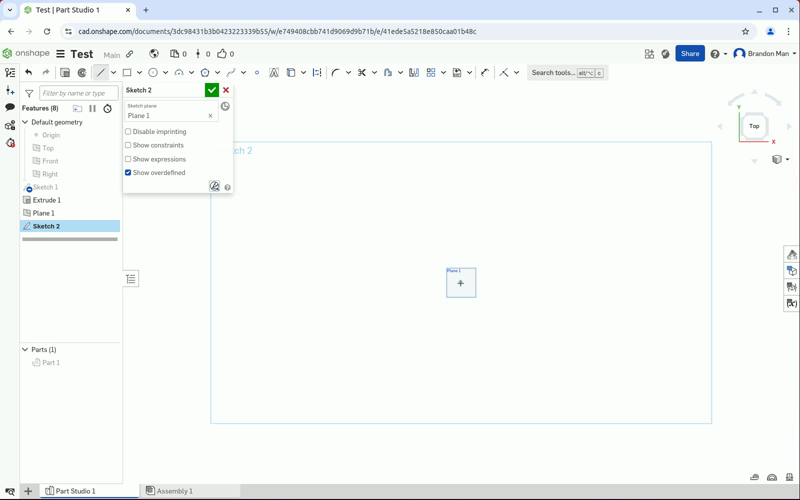
mouse_move(490, 282)
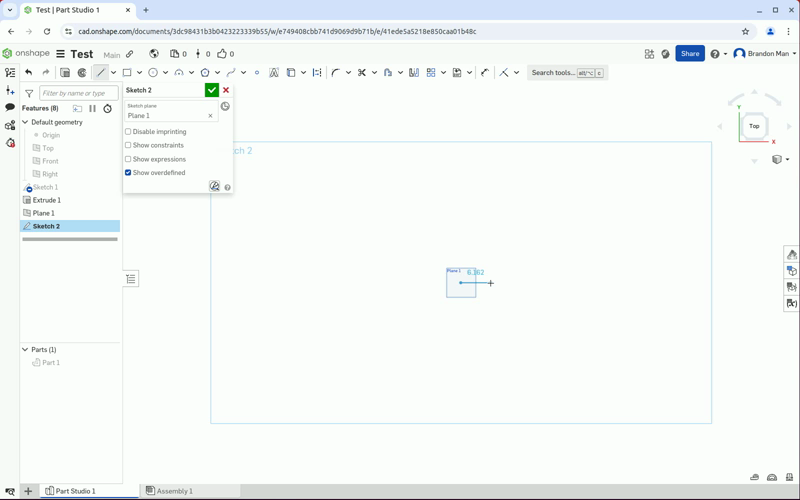
mouse_move(511, 282)
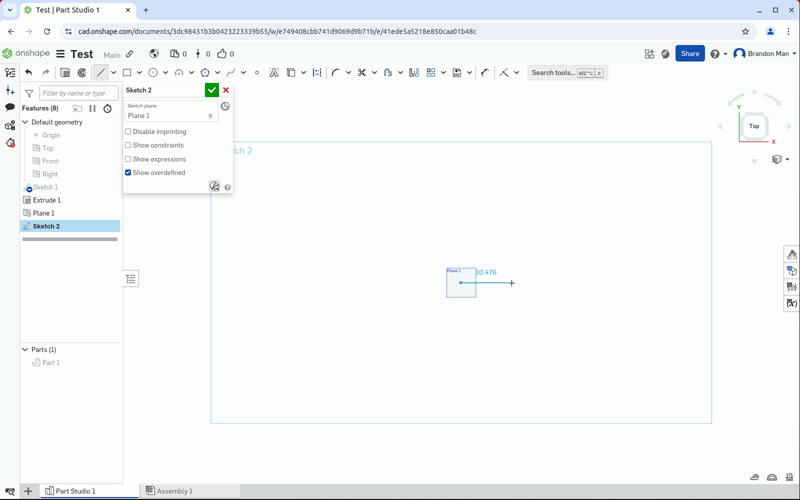
click(511, 282)
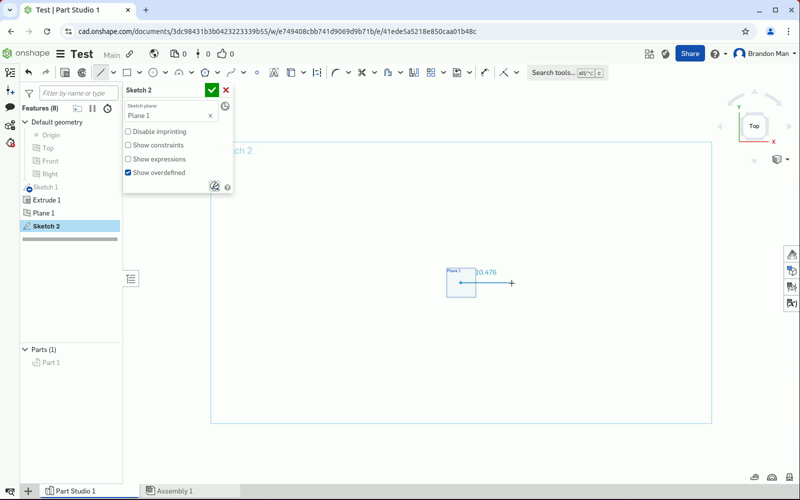
key_up(shift)
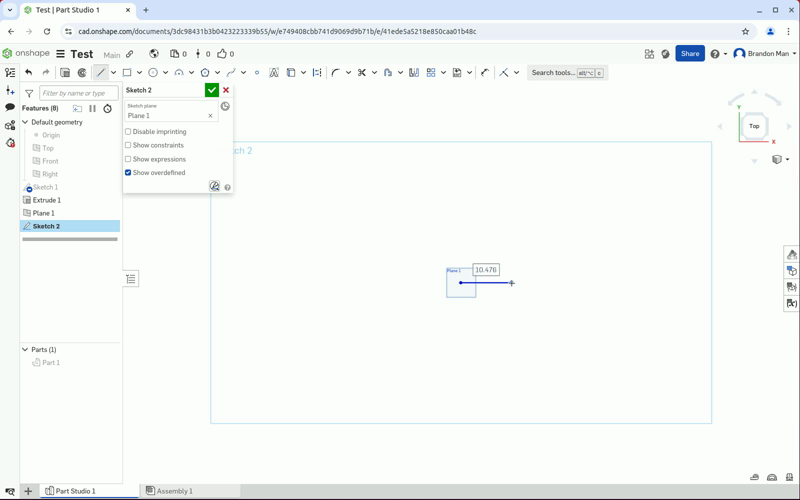
key_down(shift)
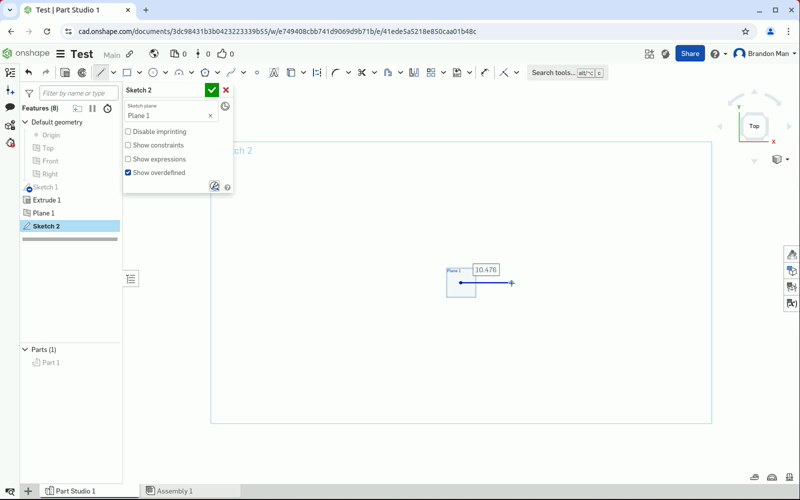
mouse_move(541, 282)
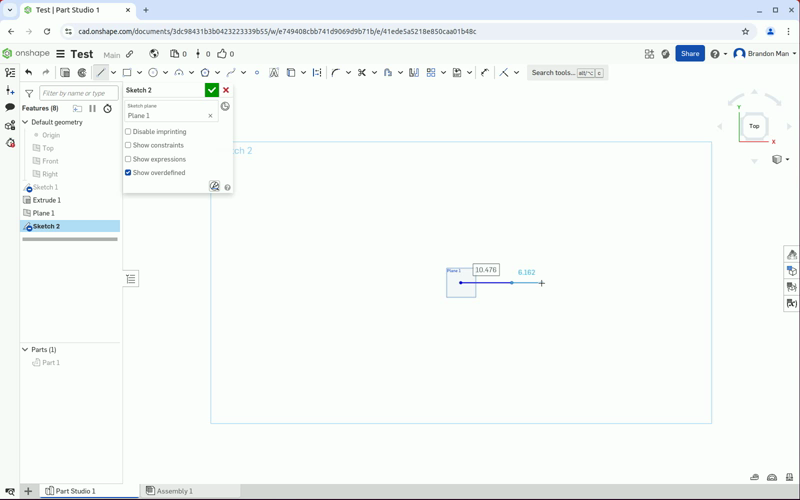
mouse_move(511, 264)
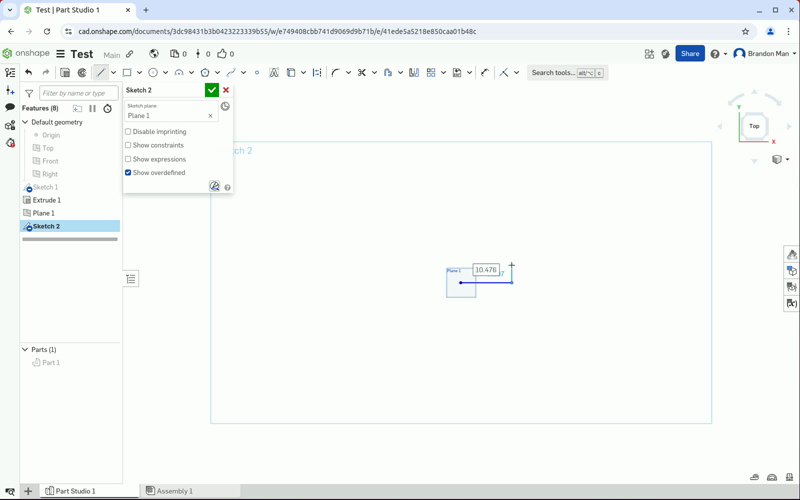
click(511, 264)
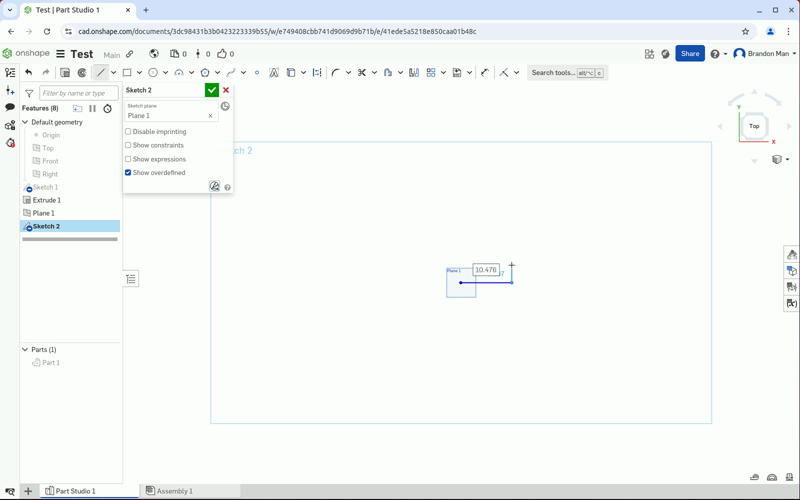
key_up(shift)
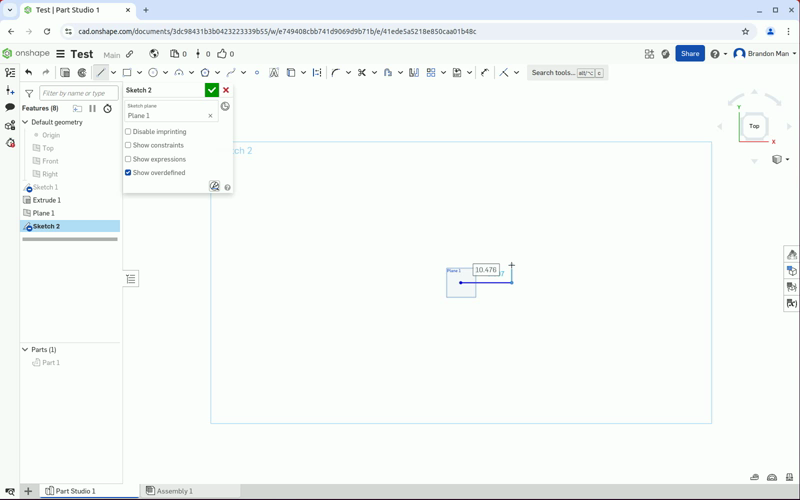
key_down(shift)
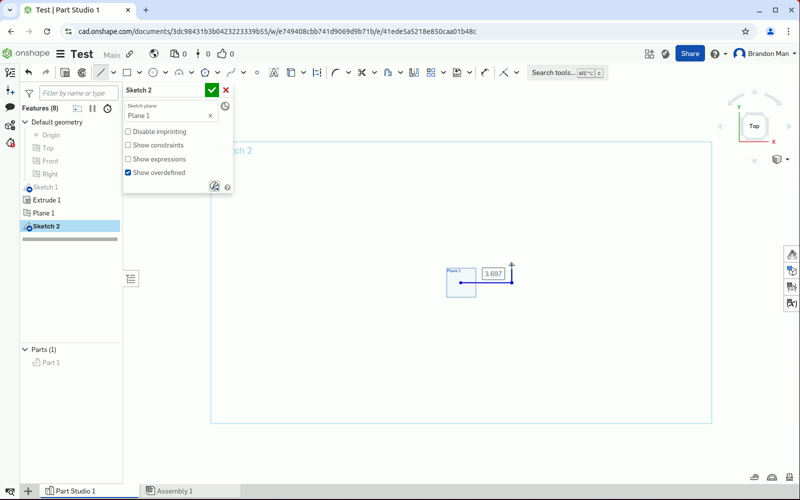
mouse_move(541, 264)
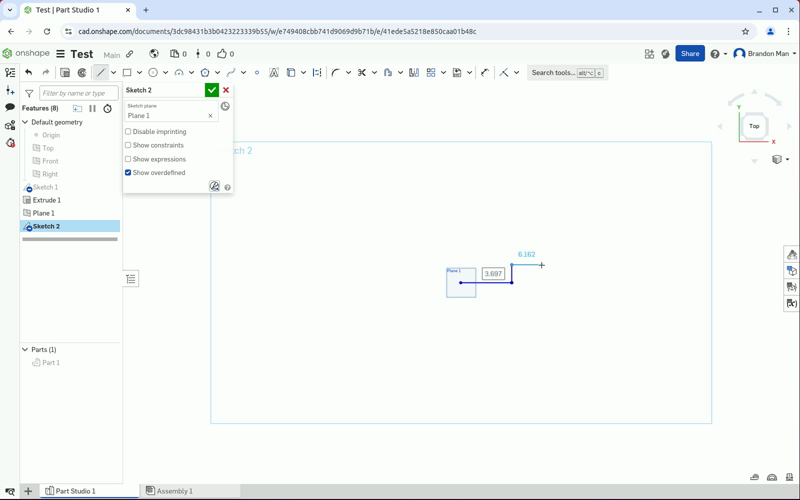
mouse_move(460, 264)
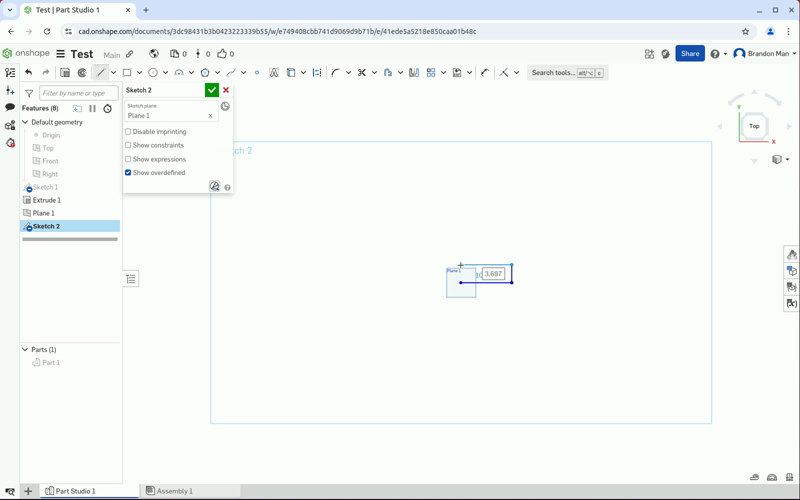
click(460, 264)
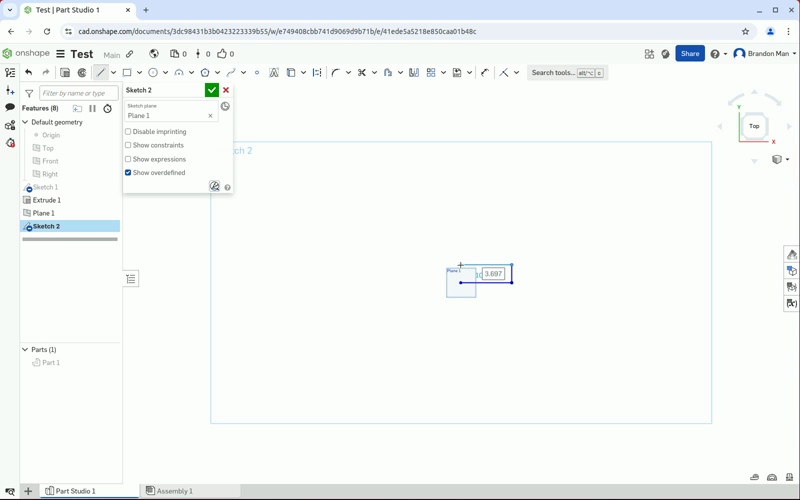
key_up(shift)
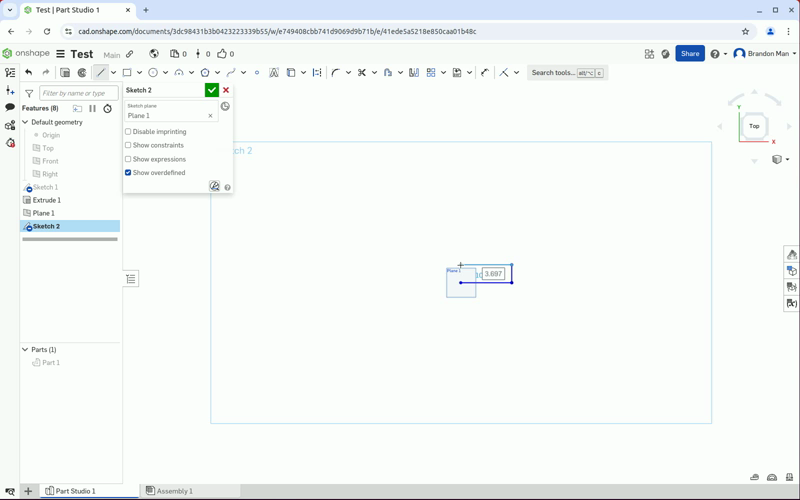
mouse_move(490, 264)
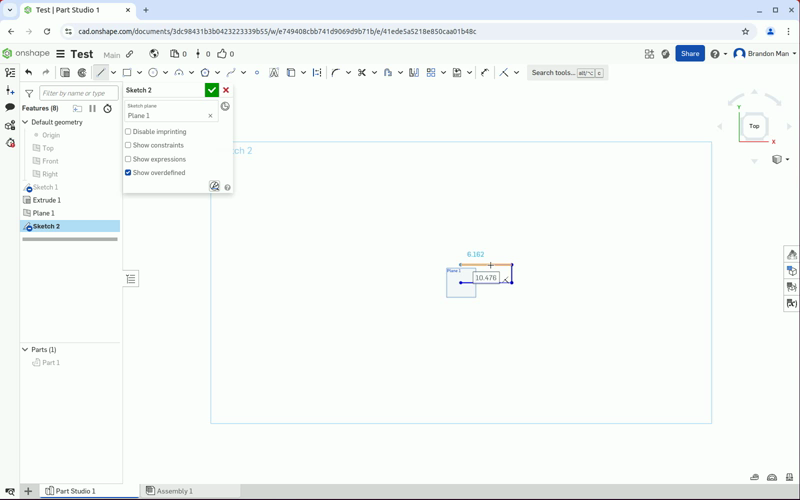
key_down(shift)
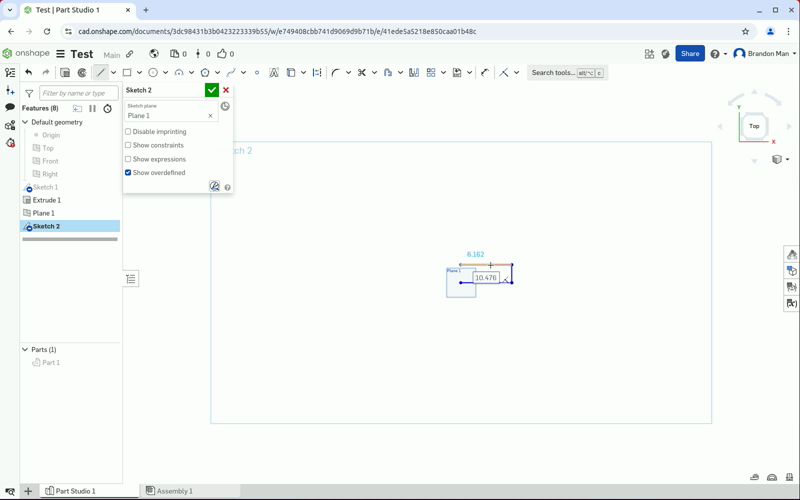
mouse_move(460, 282)
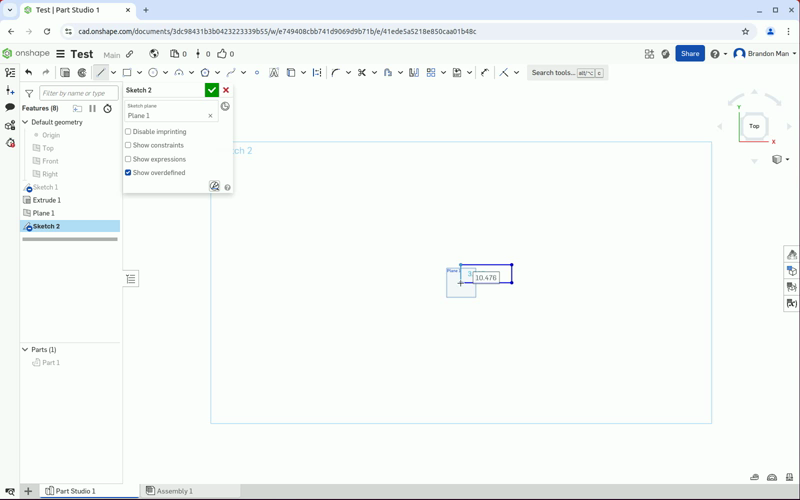
key_up(shift)
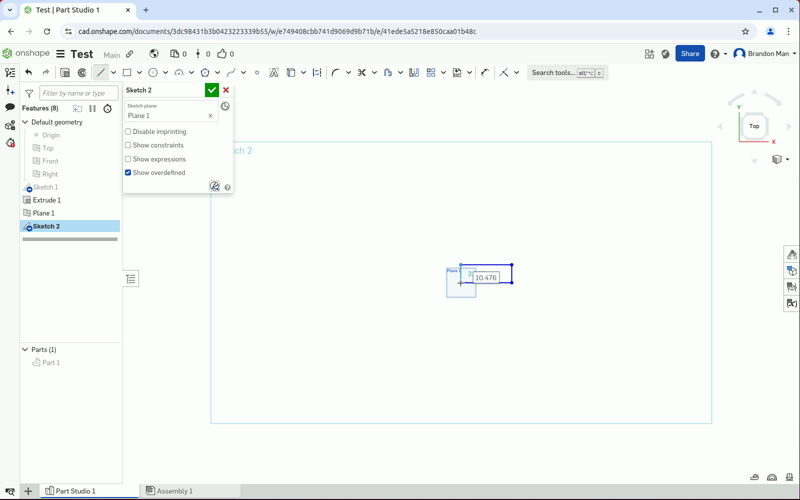
click(460, 282)
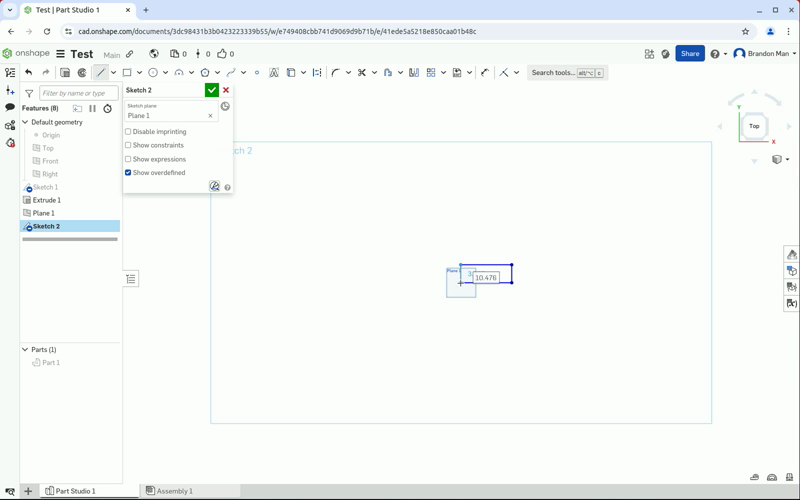
key(esc)
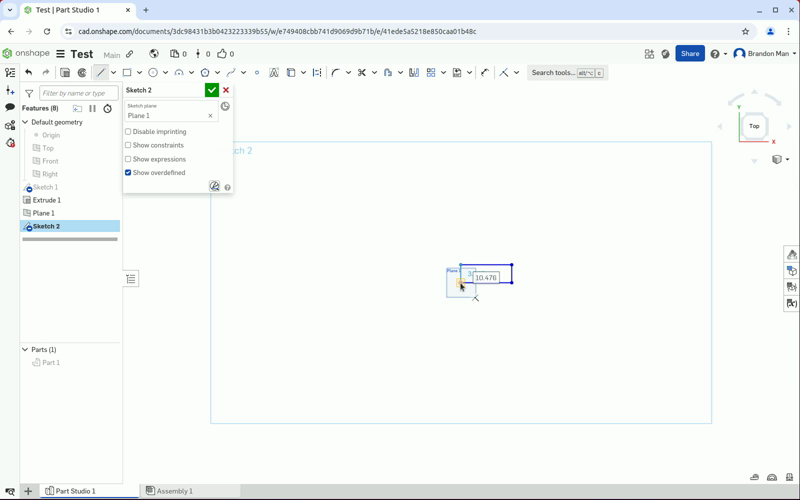
mouse_move(498, 269)
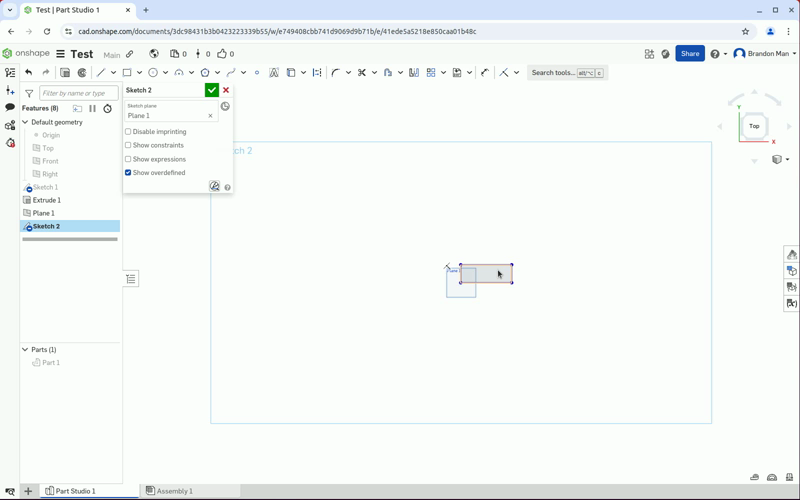
scroll(6)
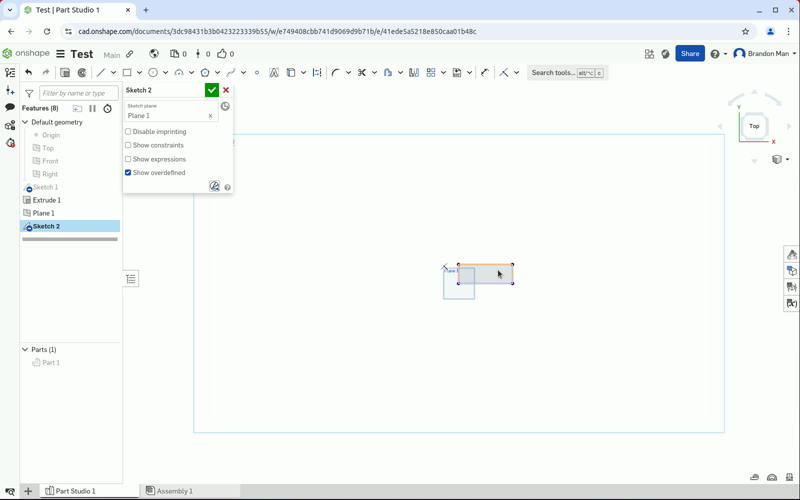
scroll(6)
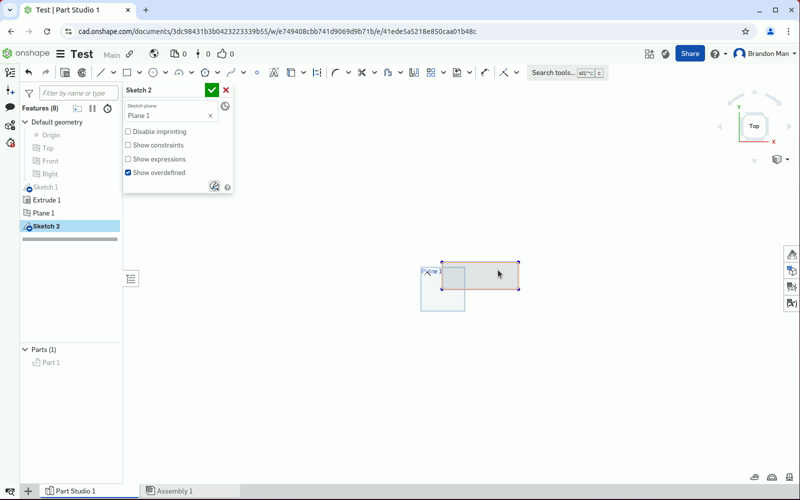
scroll(6)
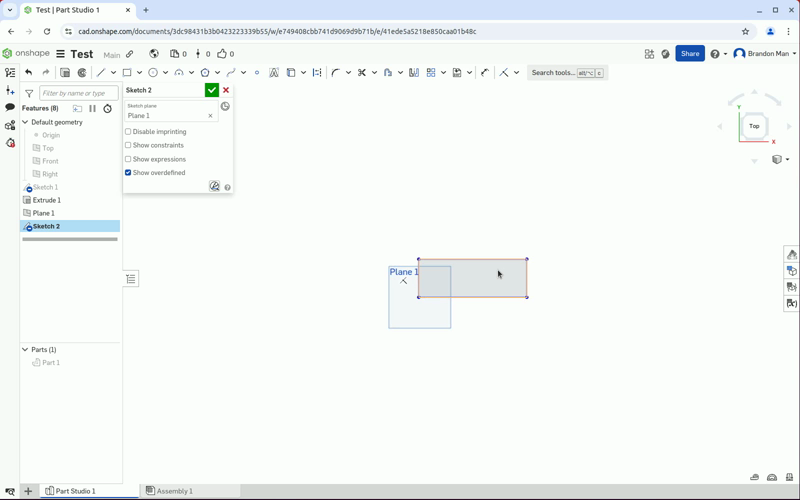
scroll(6)
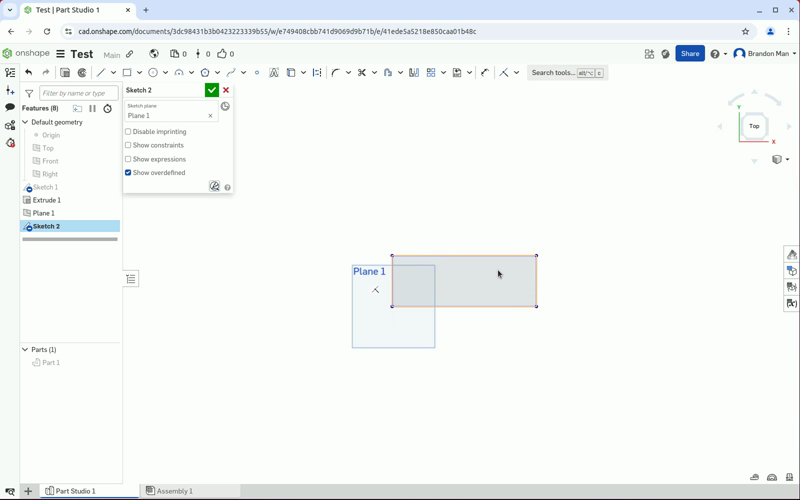
scroll(6)
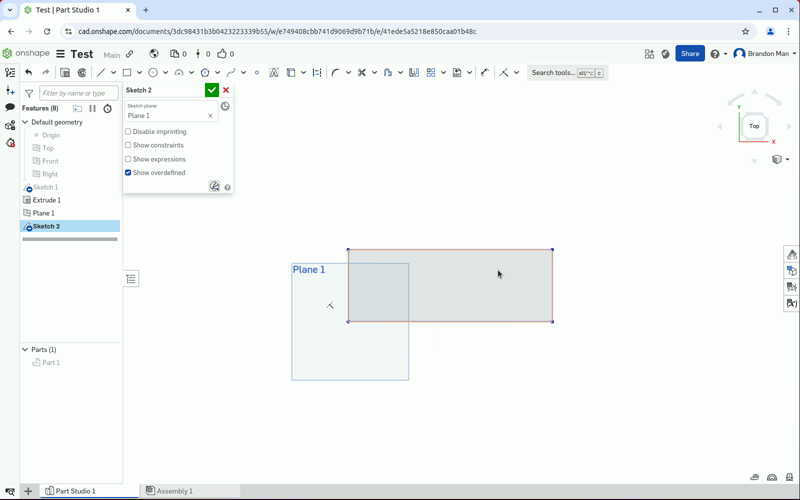
scroll(6)
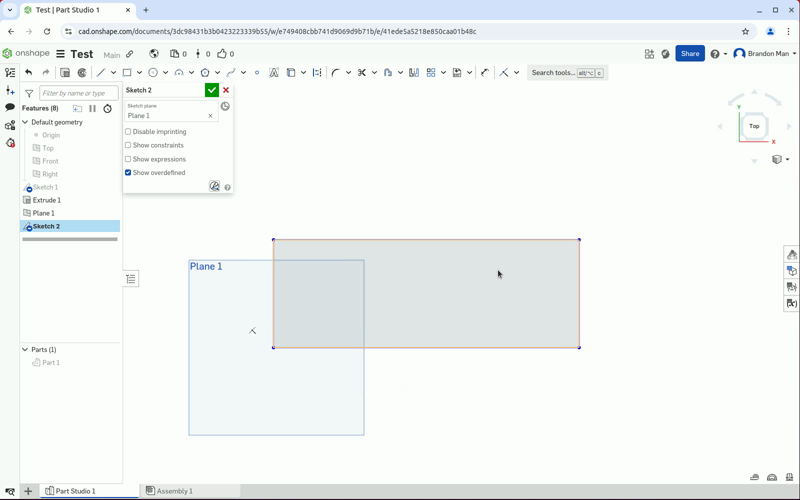
scroll(6)
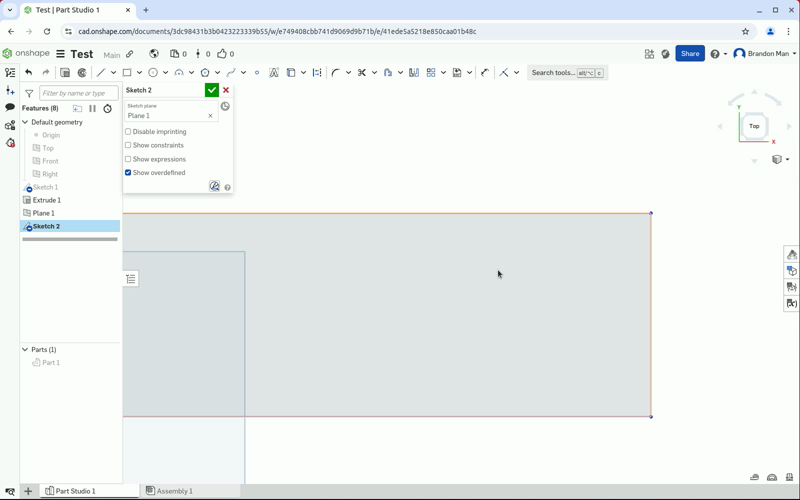
click(498, 269)
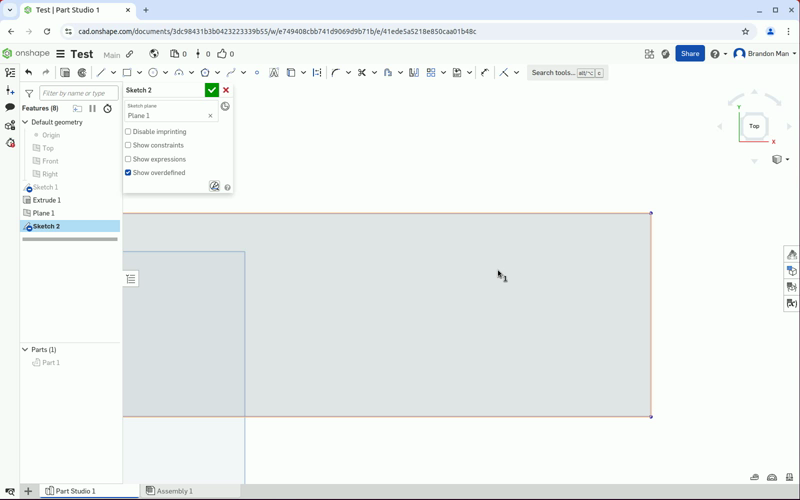
scroll(-6)
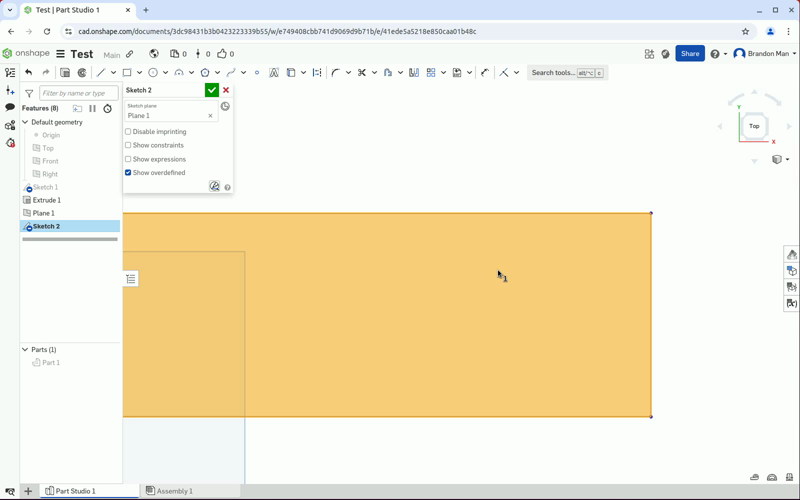
scroll(-6)
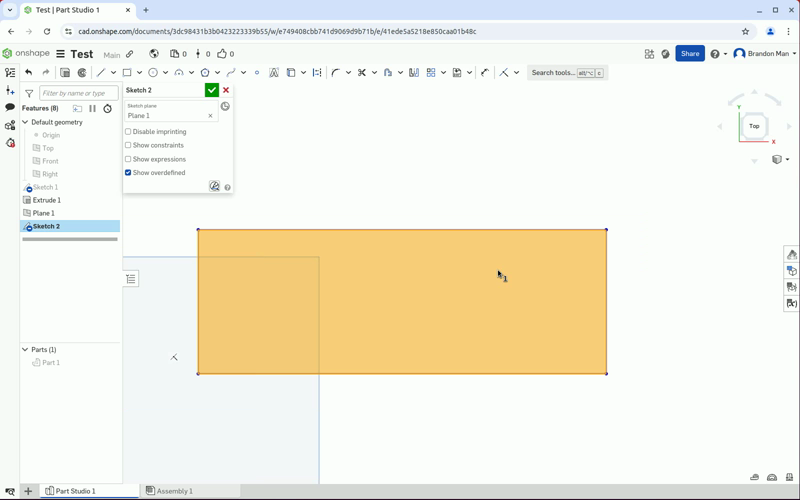
scroll(-6)
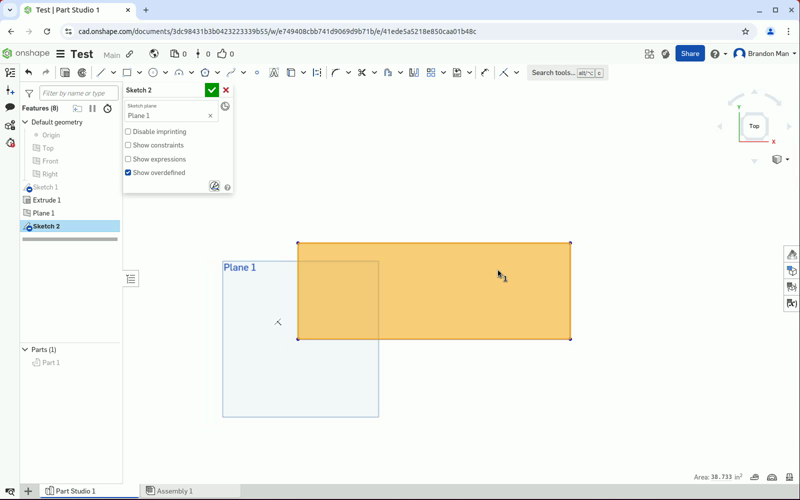
scroll(-6)
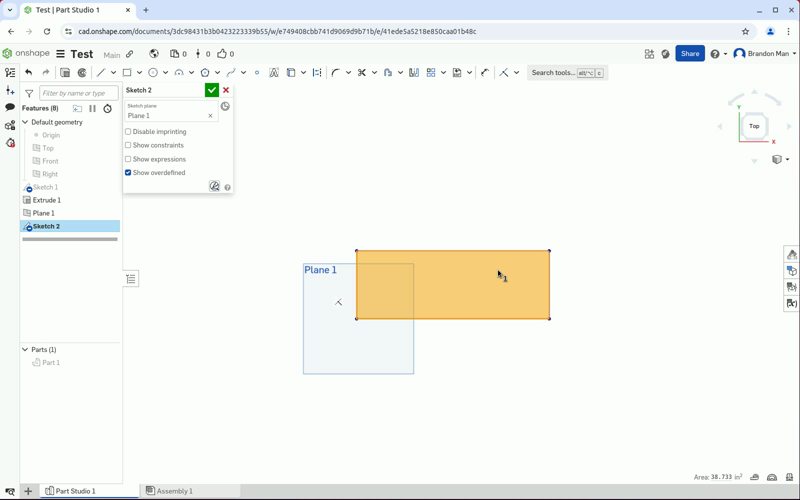
scroll(-6)
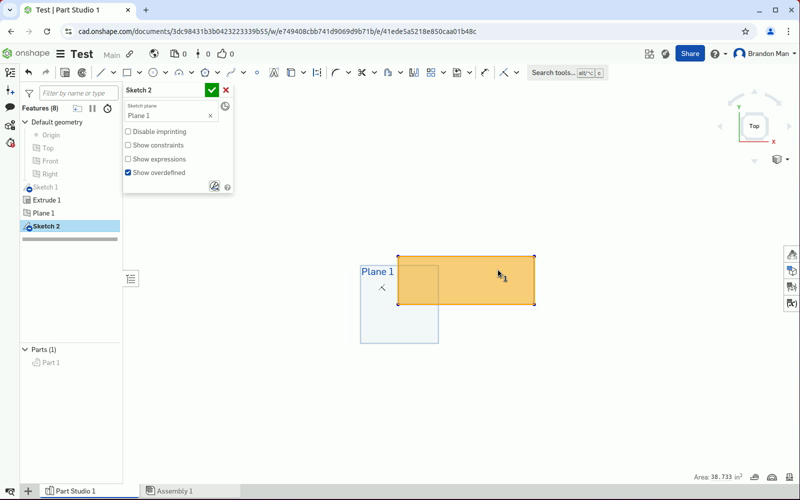
scroll(-6)
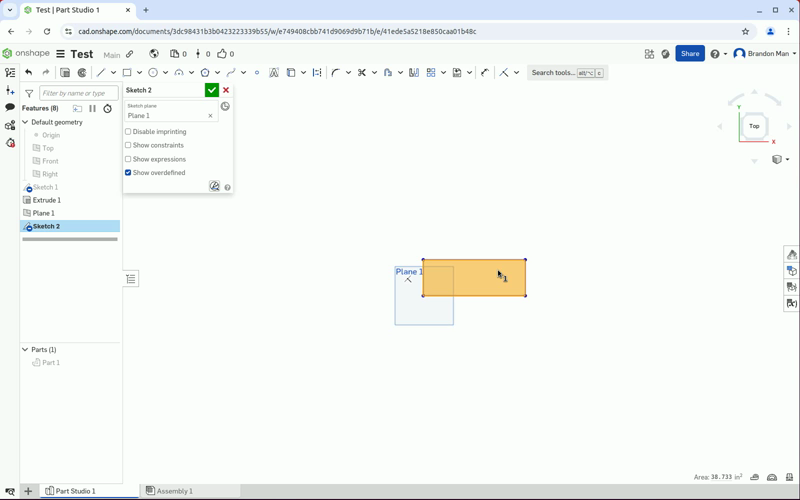
scroll(-6)
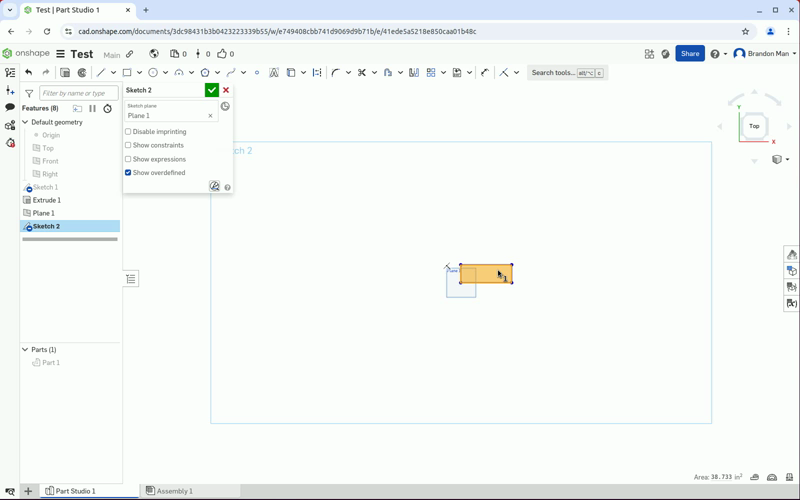
mouse_move(73, 352)
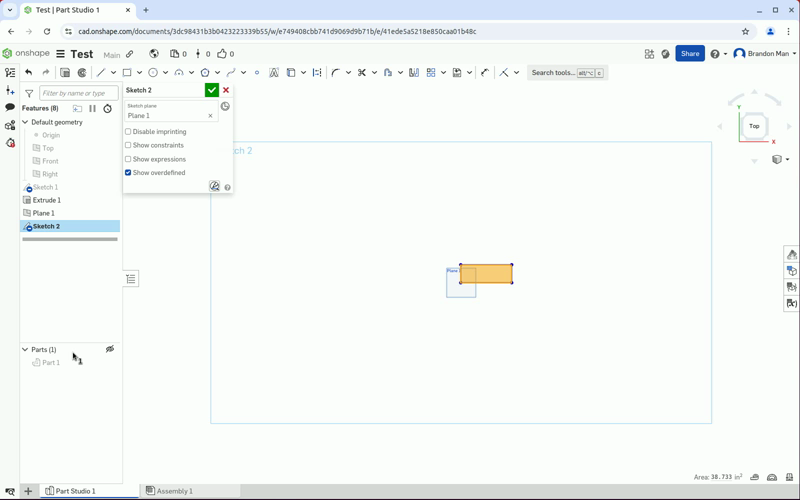
key(shift+y)
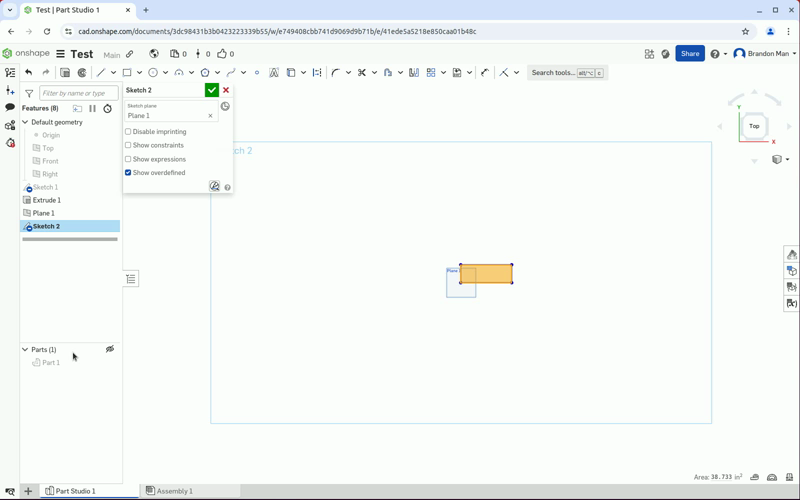
key(shift+e)
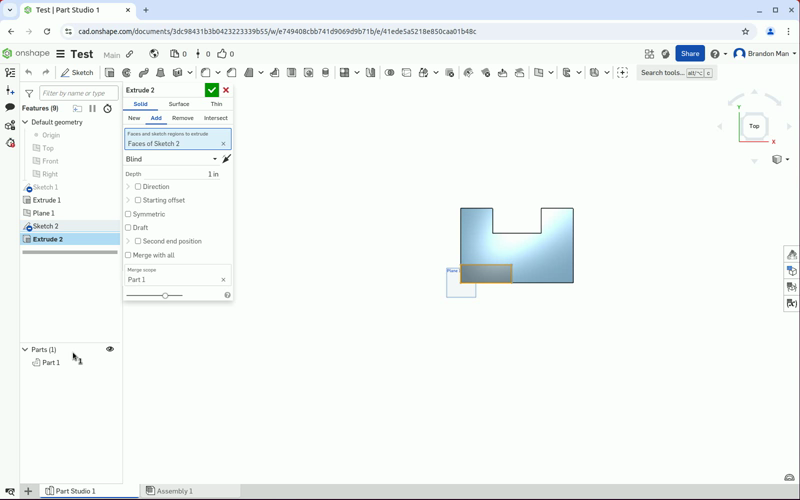
mouse_move(143, 106)
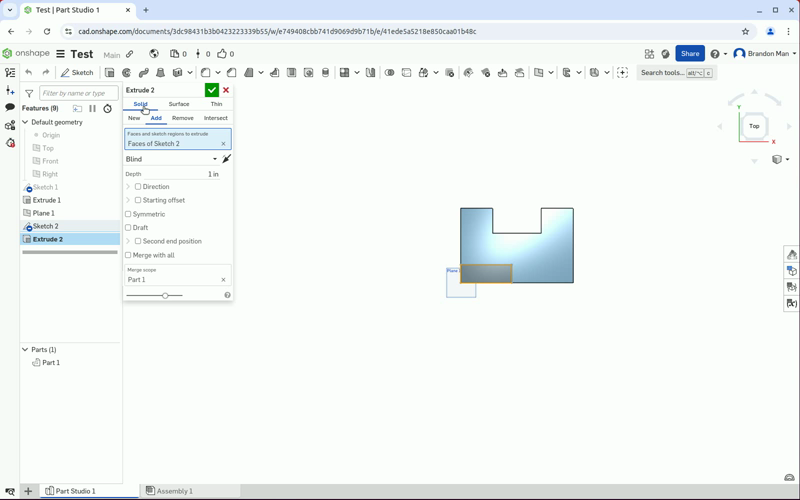
click(143, 106)
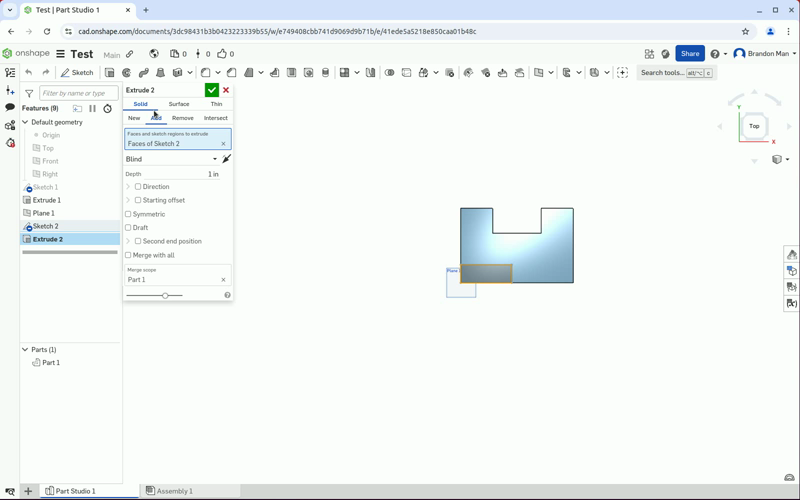
mouse_move(186, 120)
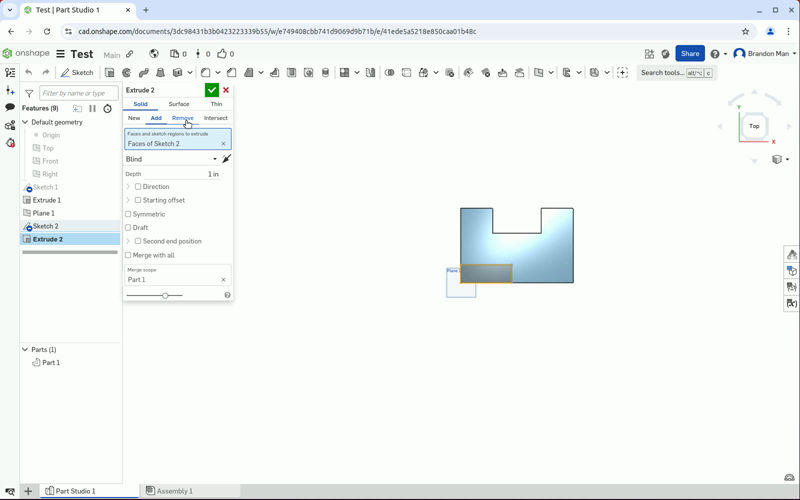
click(186, 120)
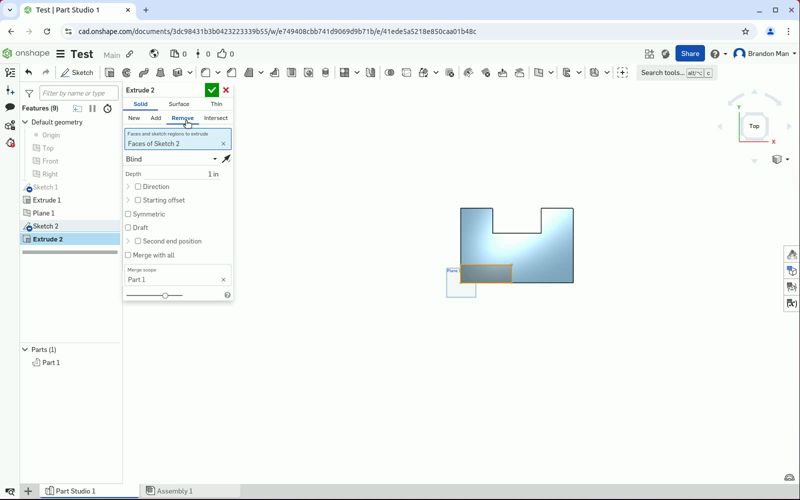
key(tab, 4)
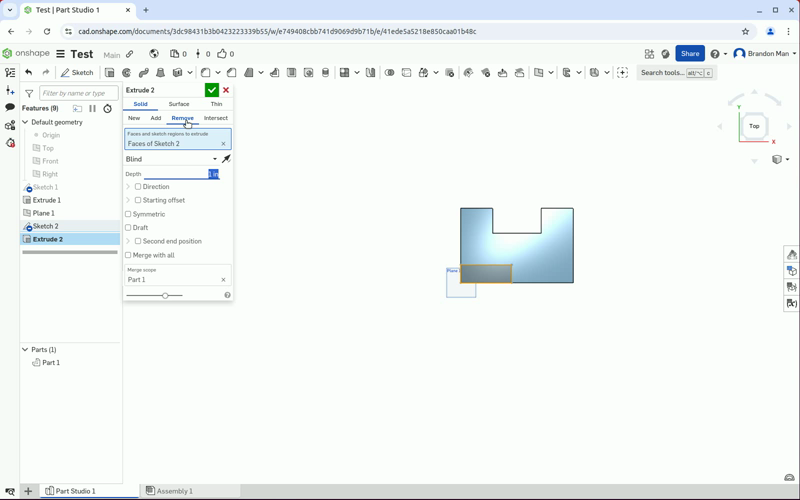
text(10.591)
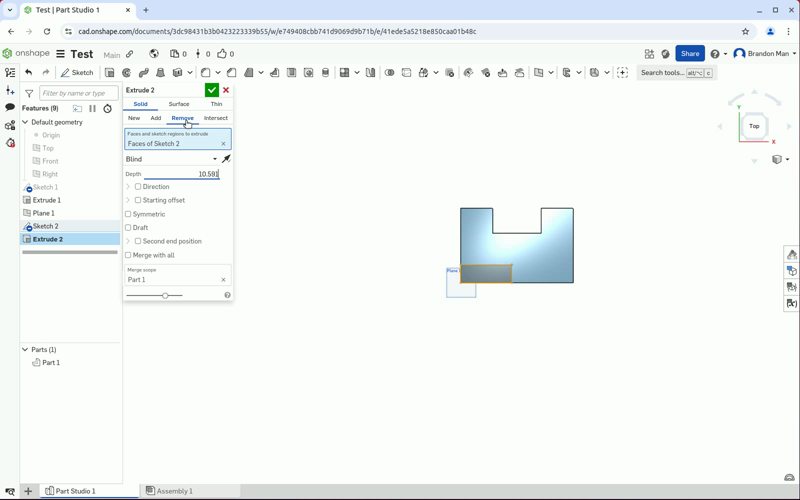
key(tab, 6)
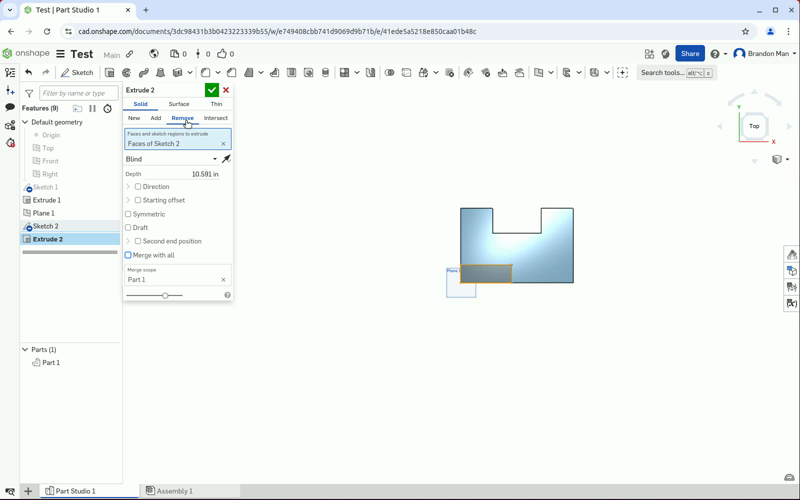
key(space)
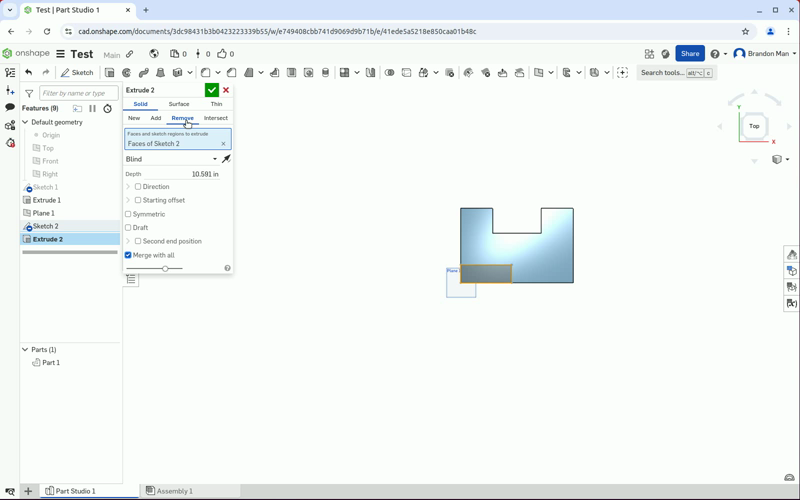
key(enter)
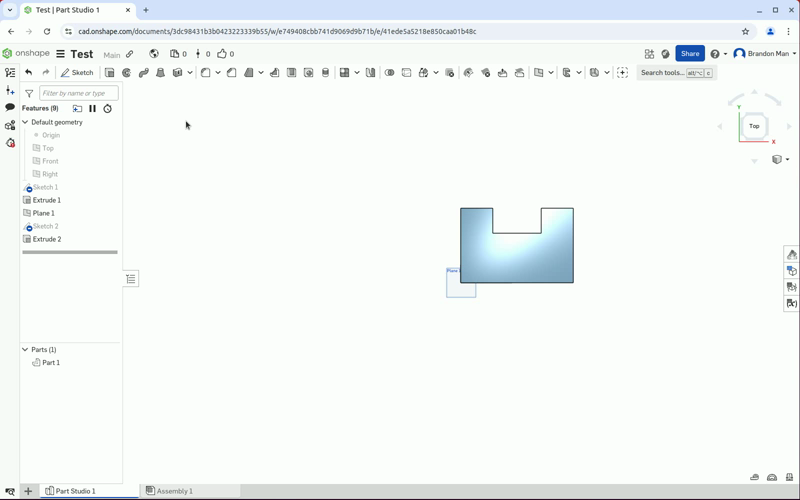
key(shift+h)
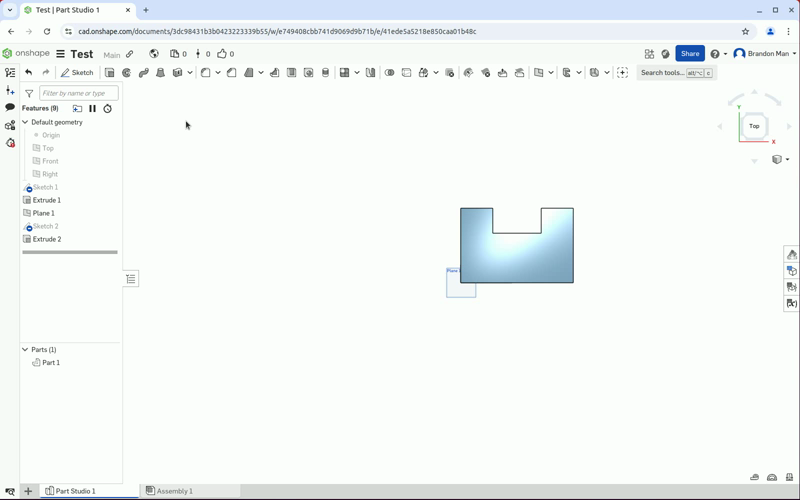
key(shift+h)
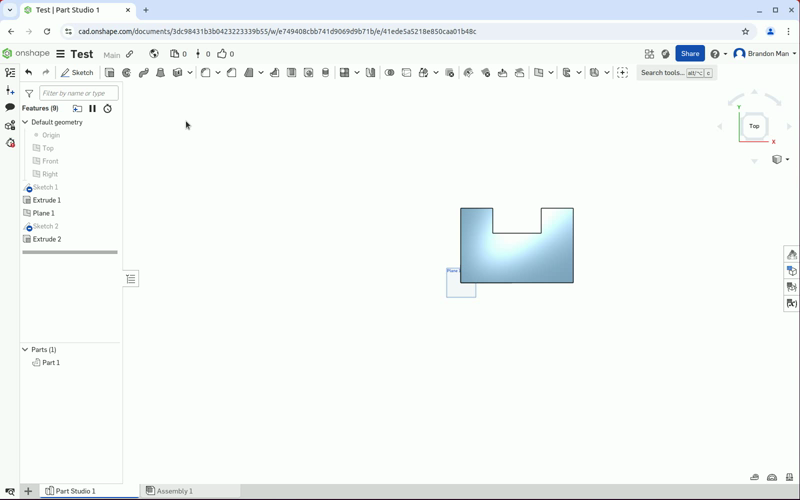
mouse_move(73, 189)
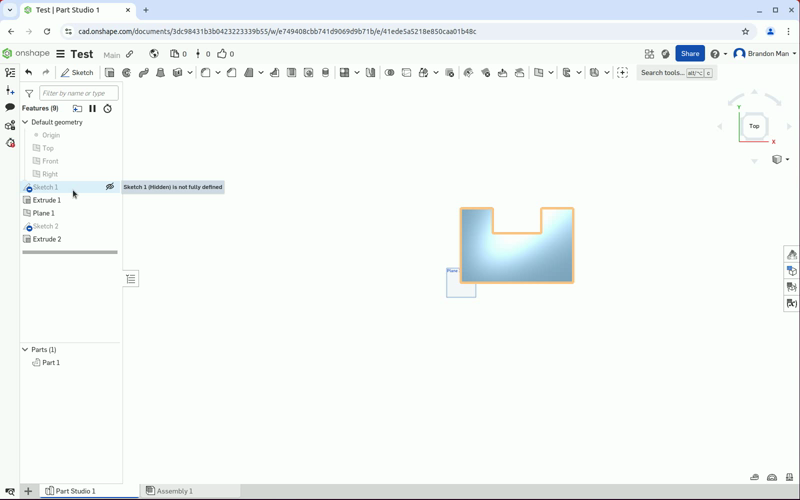
click(73, 189)
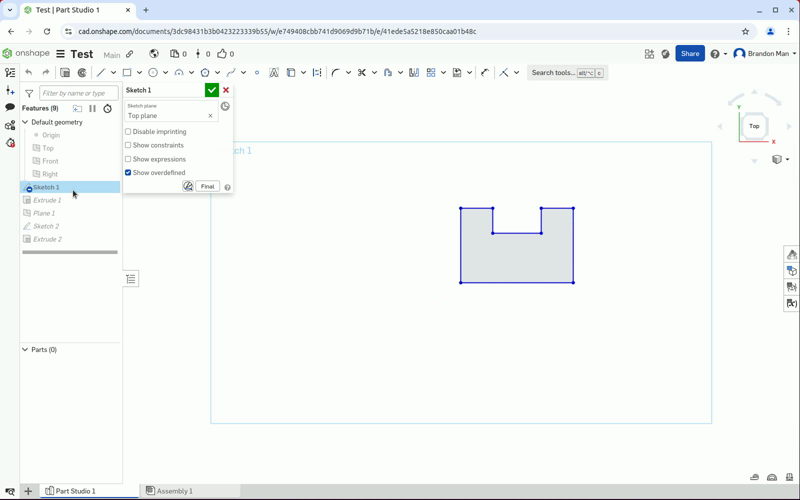
mouse_move(229, 92)
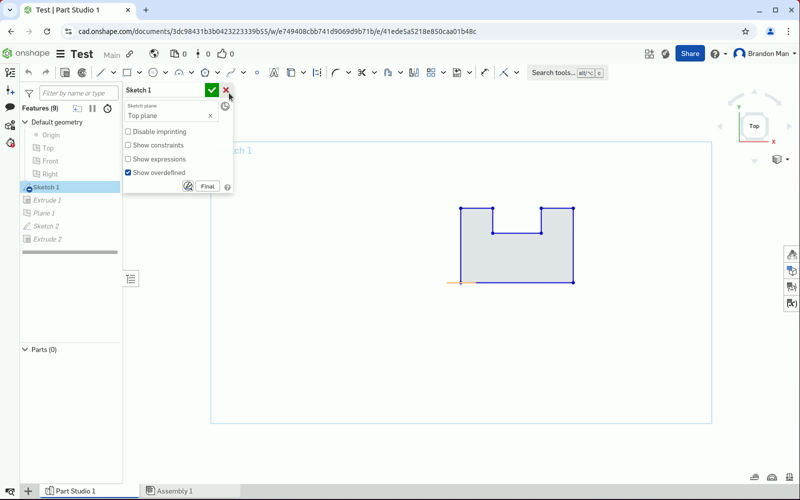
click(229, 92)
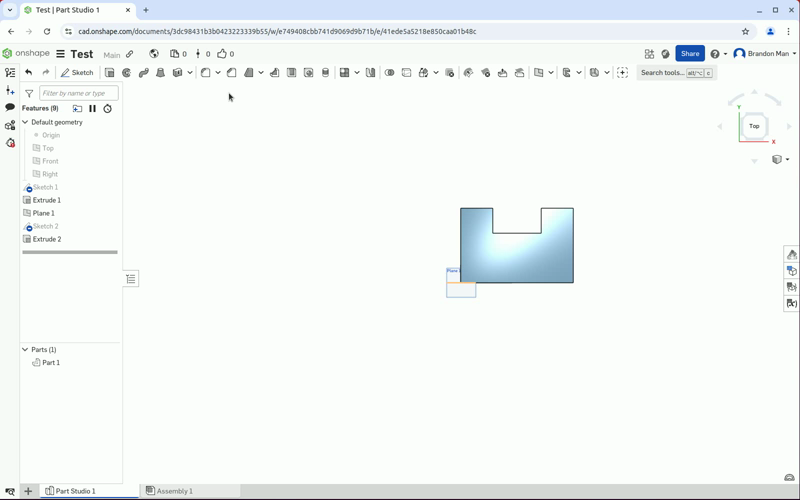
mouse_move(73, 352)
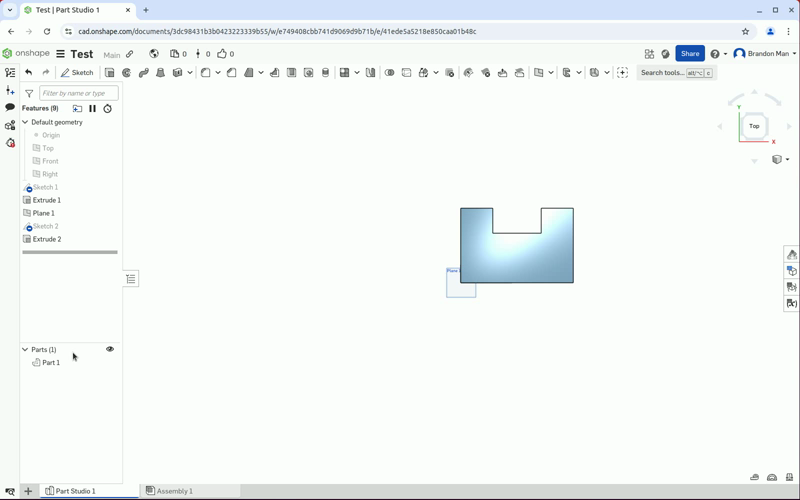
key(y)
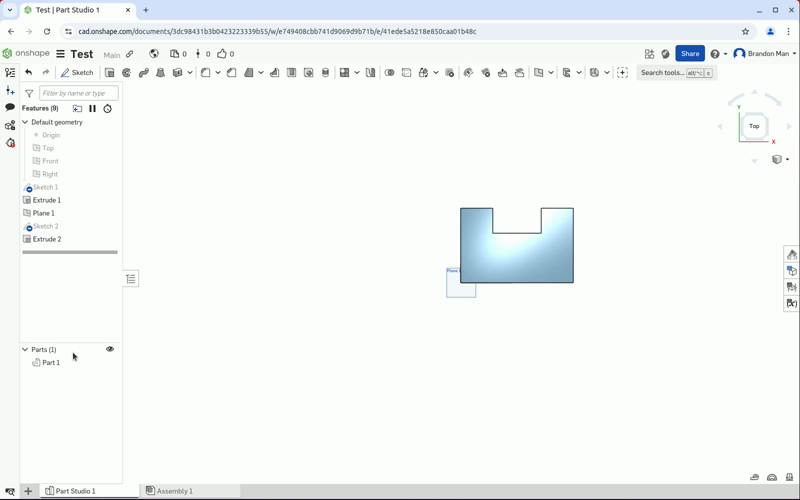
key(shift+p)
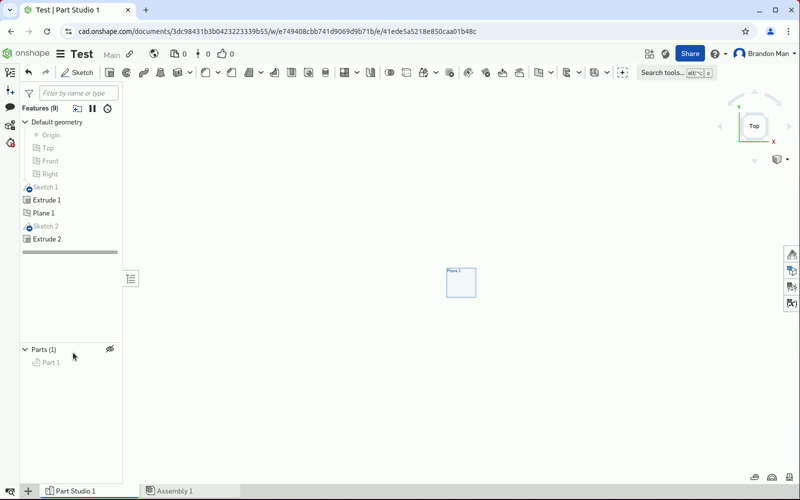
key(space)
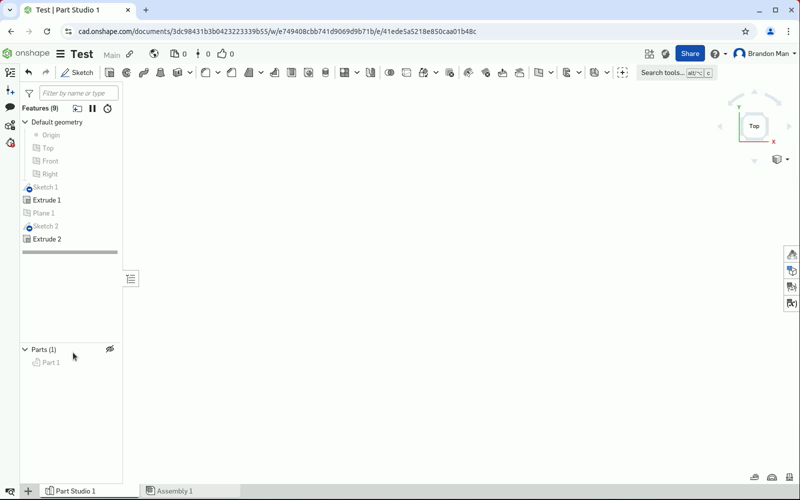
key_down(shift)
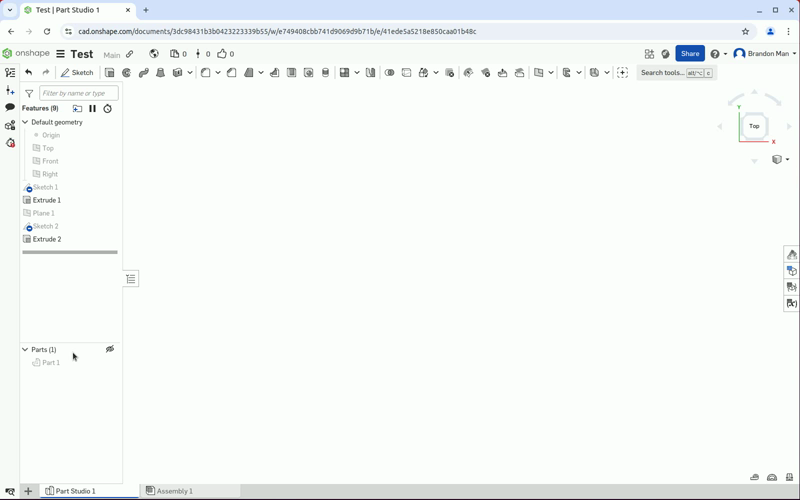
key(up)
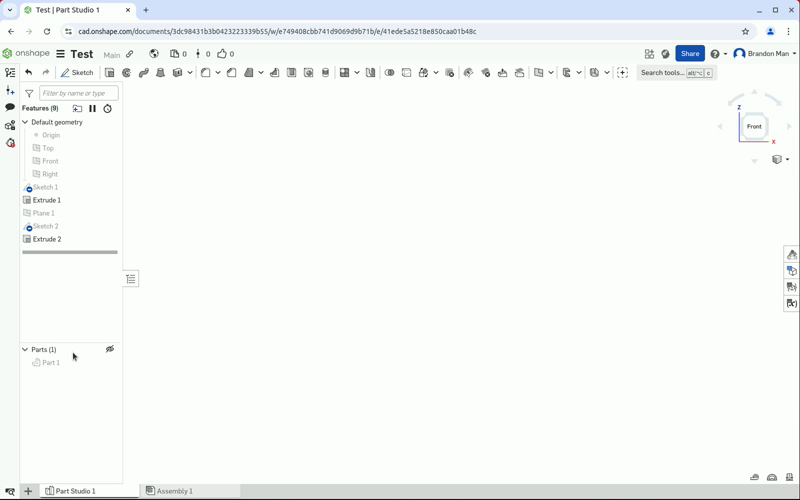
key_up(shift)
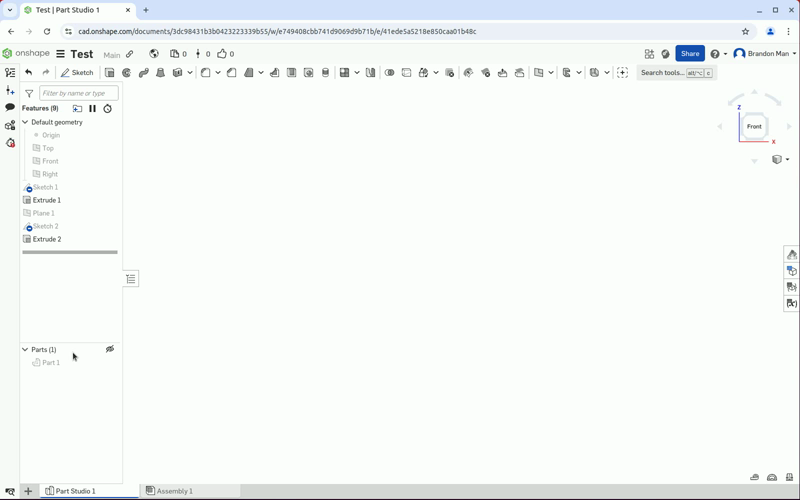
key(space)
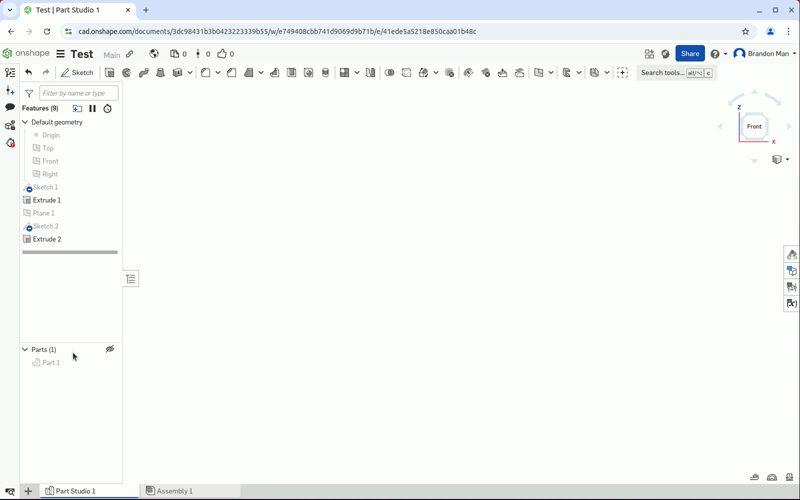
key_down(shift)
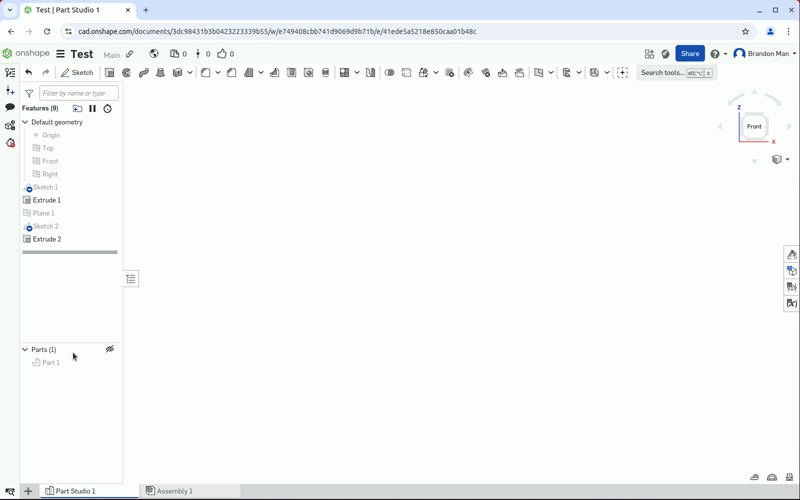
key(left)
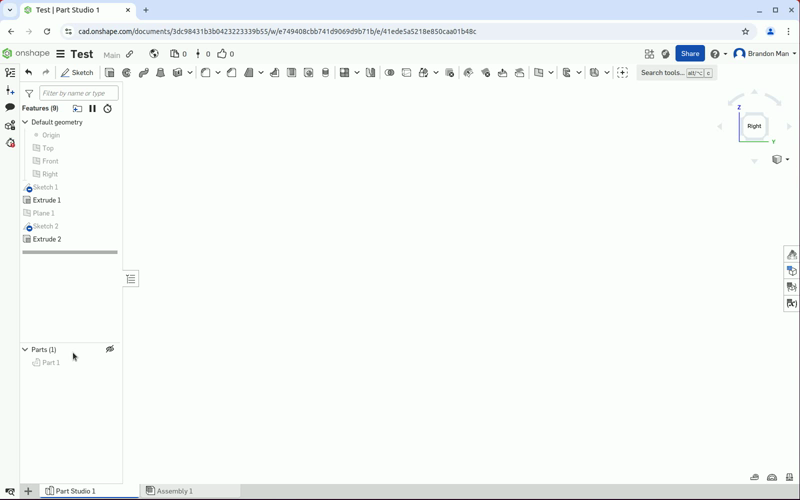
key_up(shift)
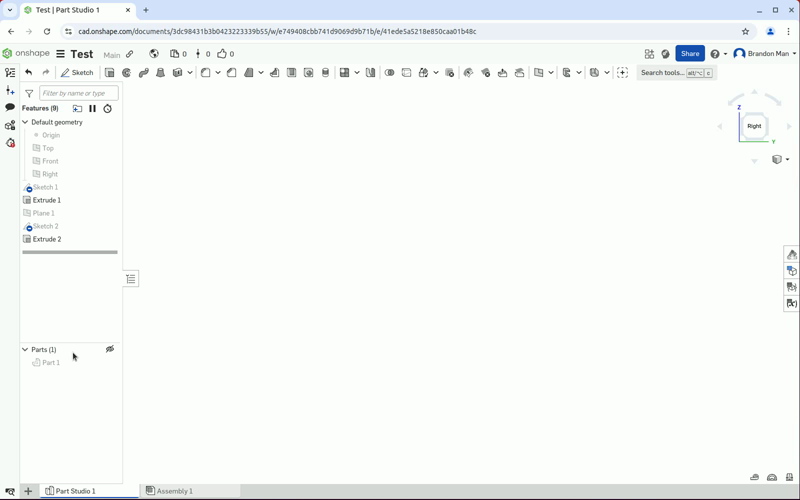
mouse_move(73, 352)
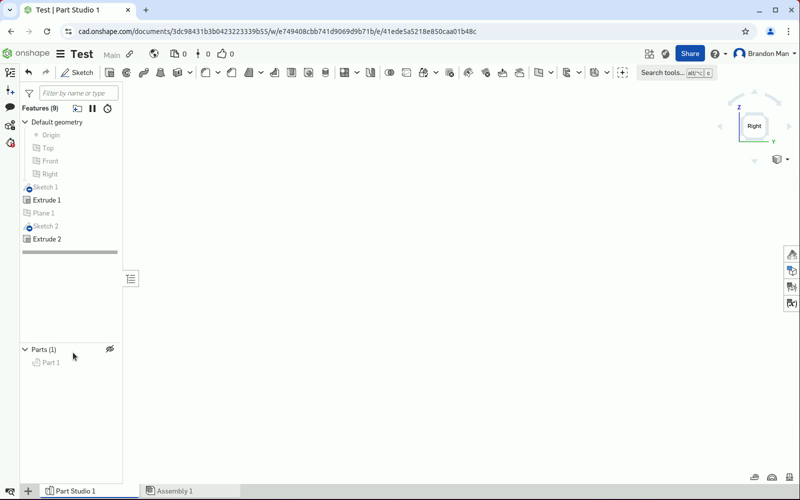
key(shift+y)
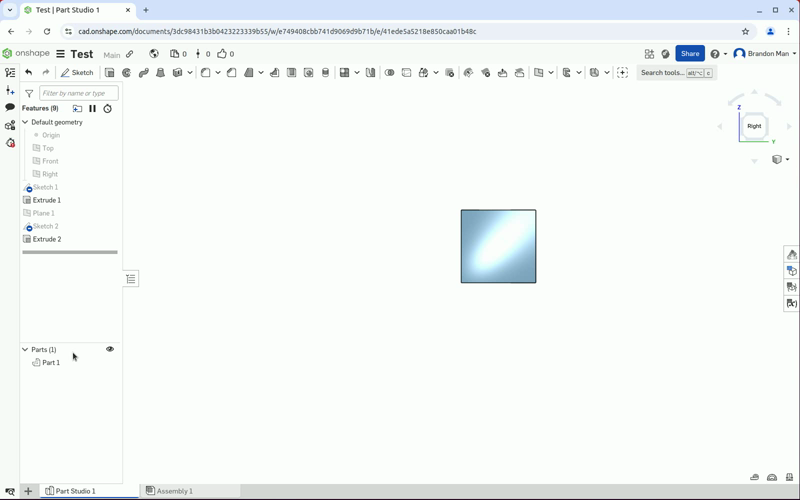
mouse_move(541, 75)
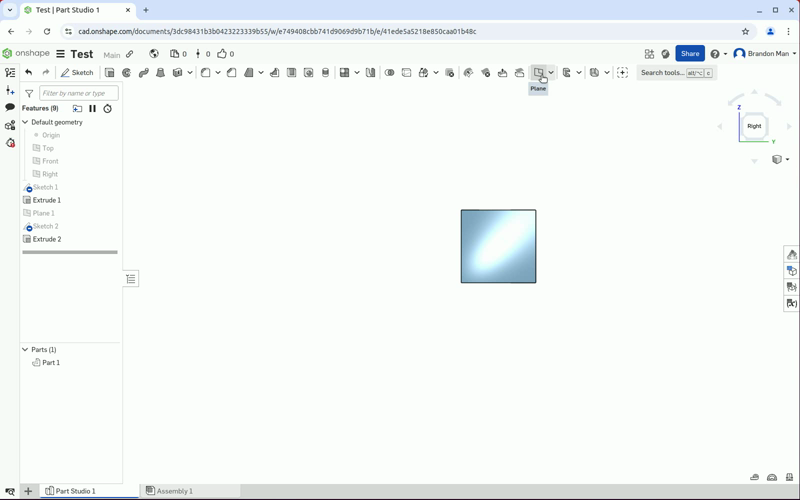
click(541, 75)
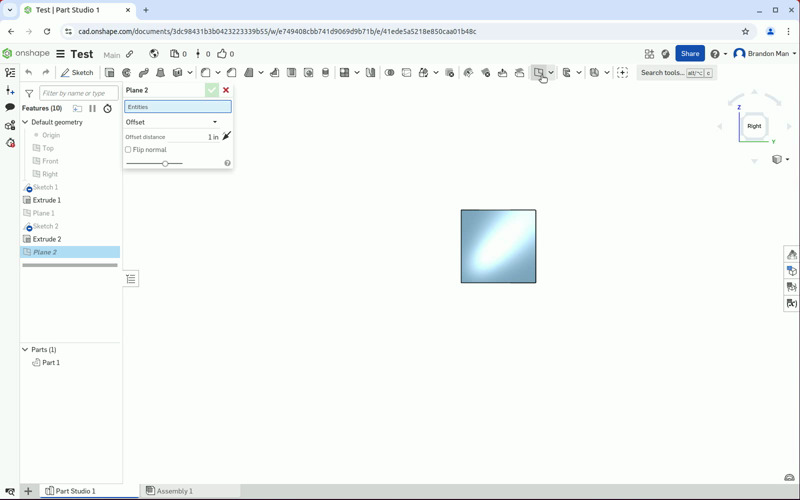
mouse_move(73, 176)
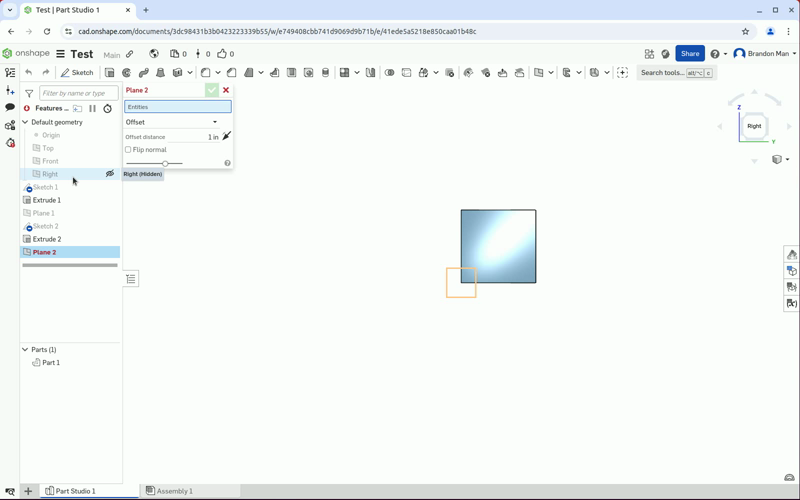
click(73, 176)
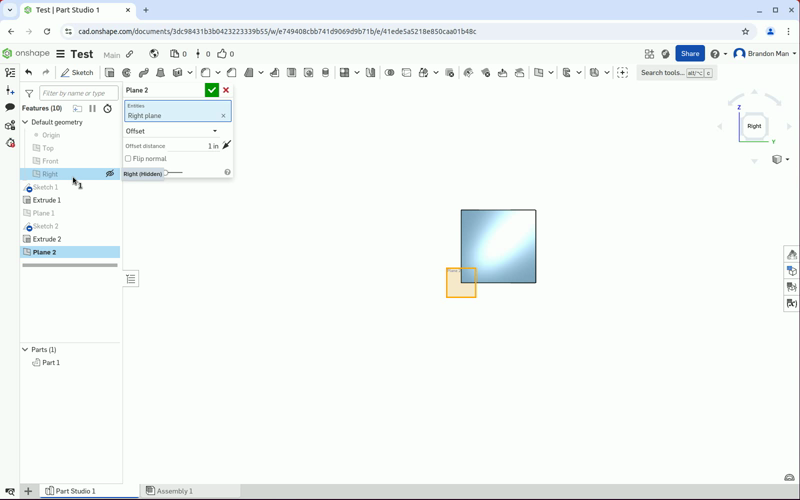
key(tab, 2)
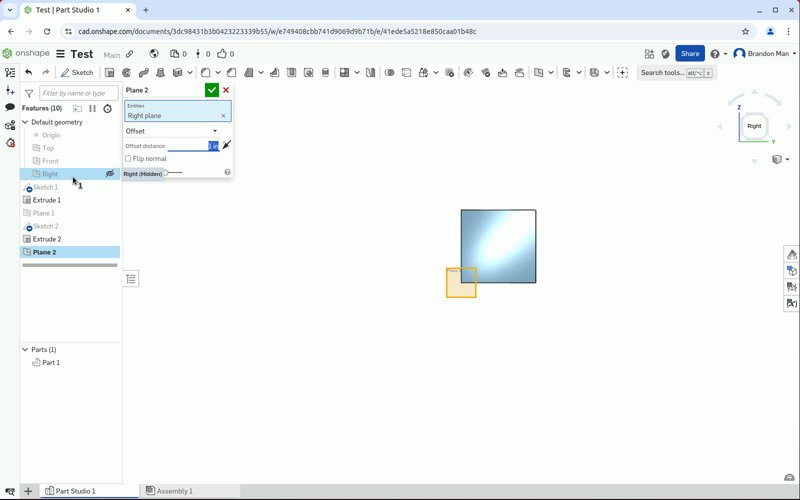
text(23.108)
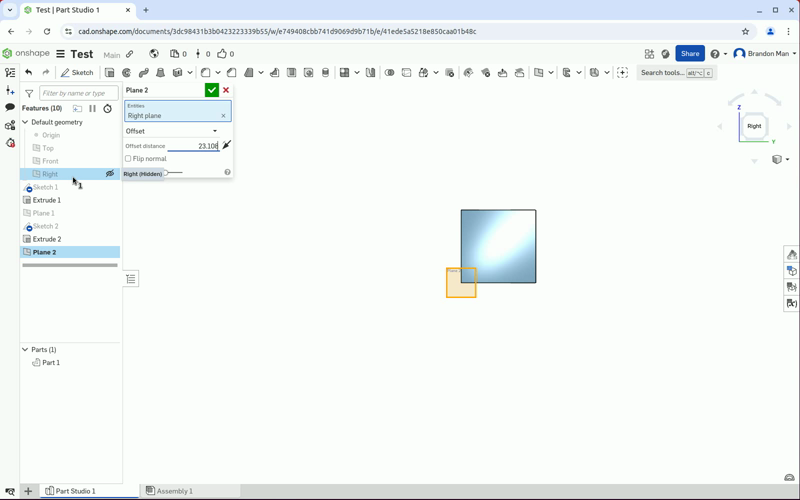
key(enter, 2)
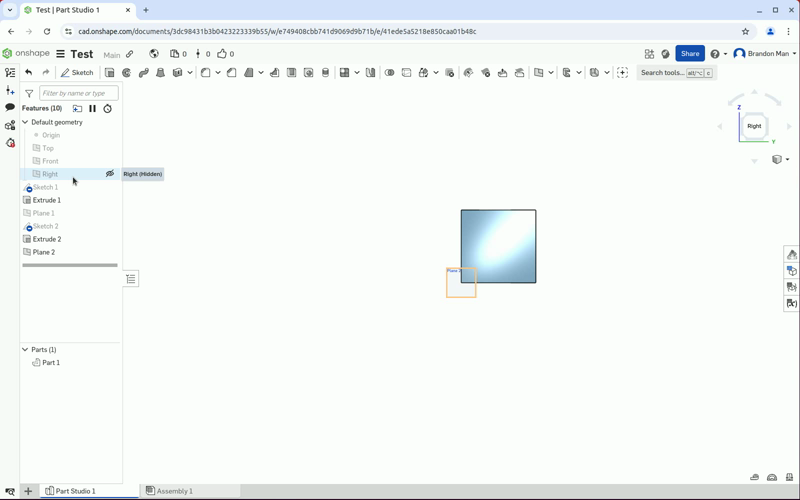
key(shift+s)
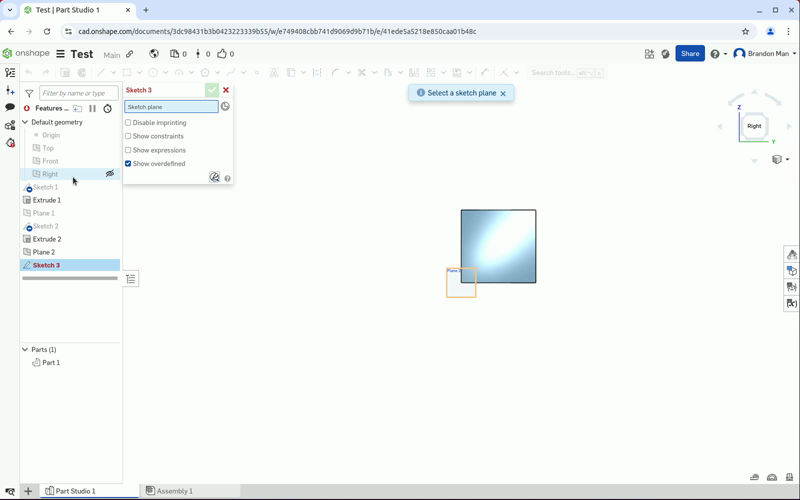
mouse_move(73, 254)
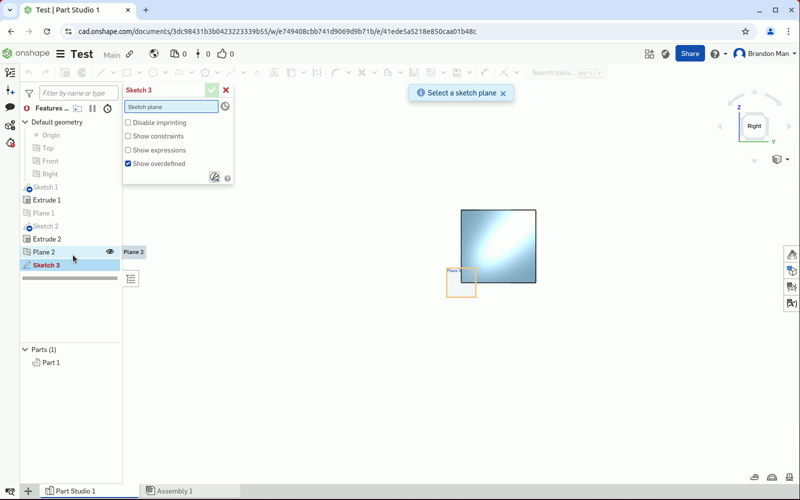
click(73, 254)
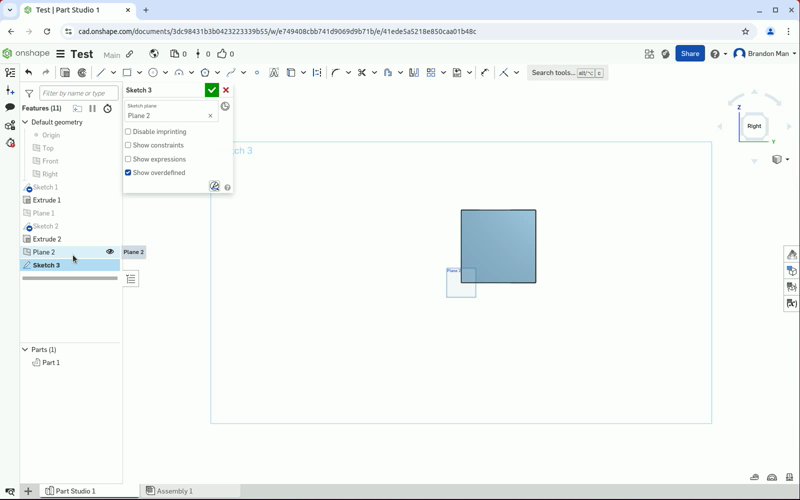
mouse_move(73, 352)
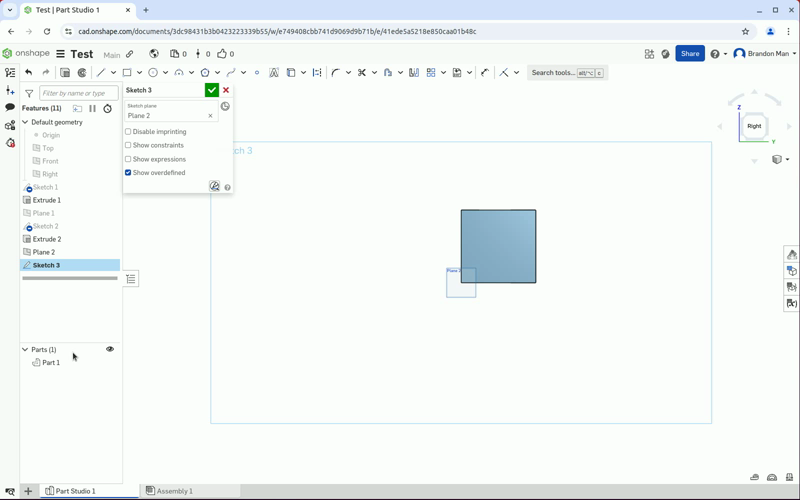
key(y)
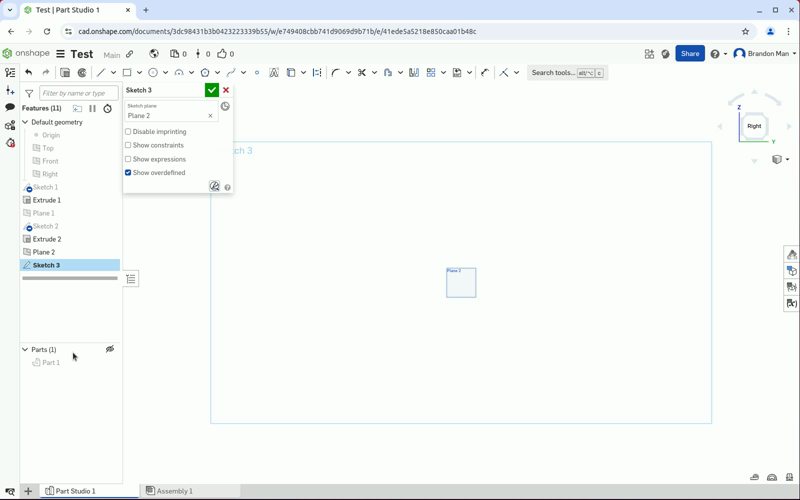
key(l)
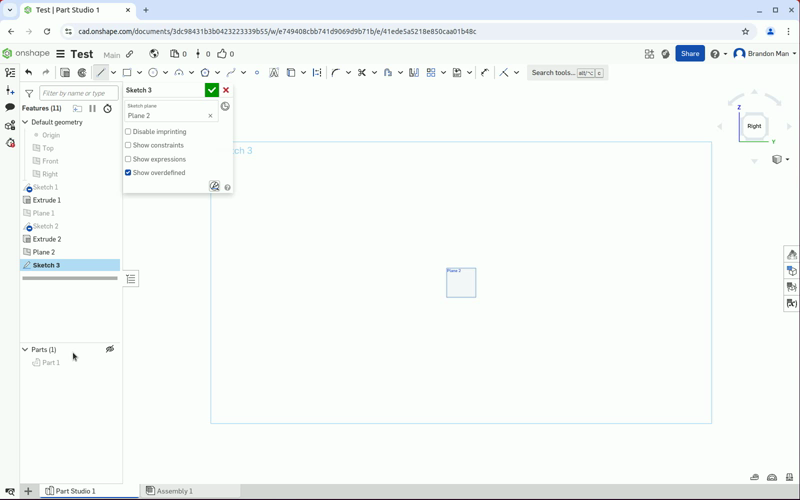
key_down(shift)
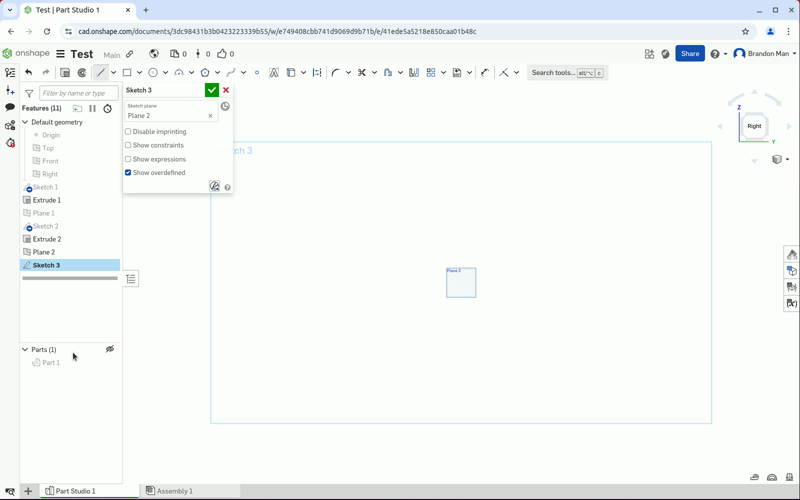
mouse_move(460, 282)
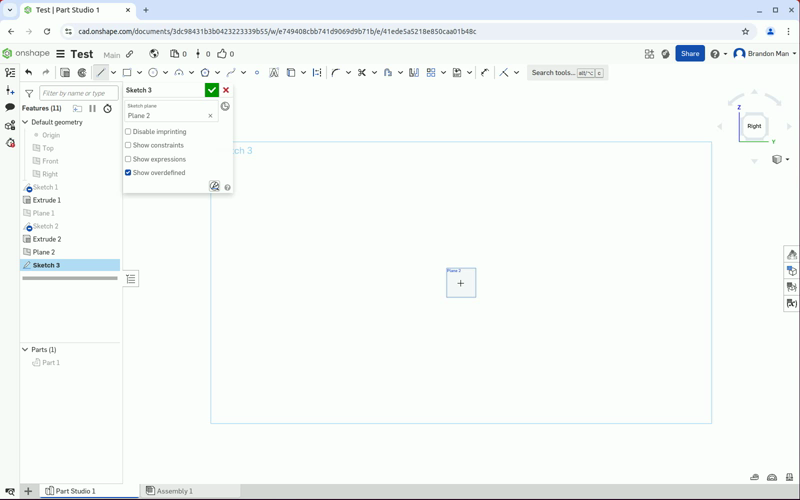
click(460, 282)
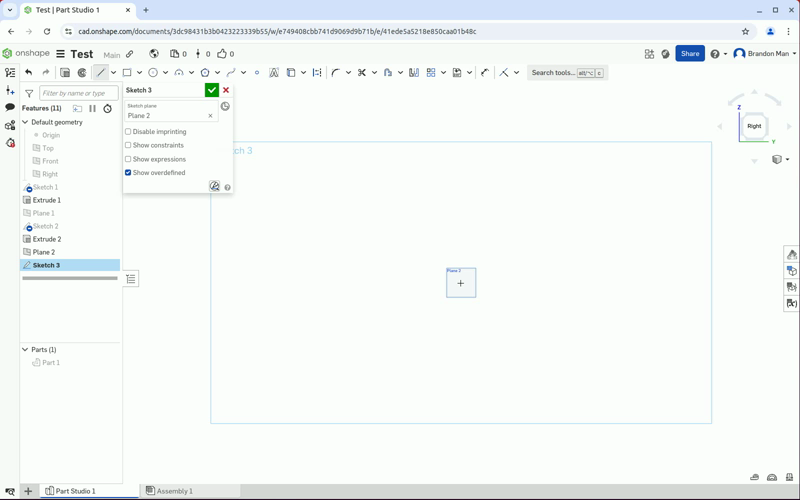
key_up(shift)
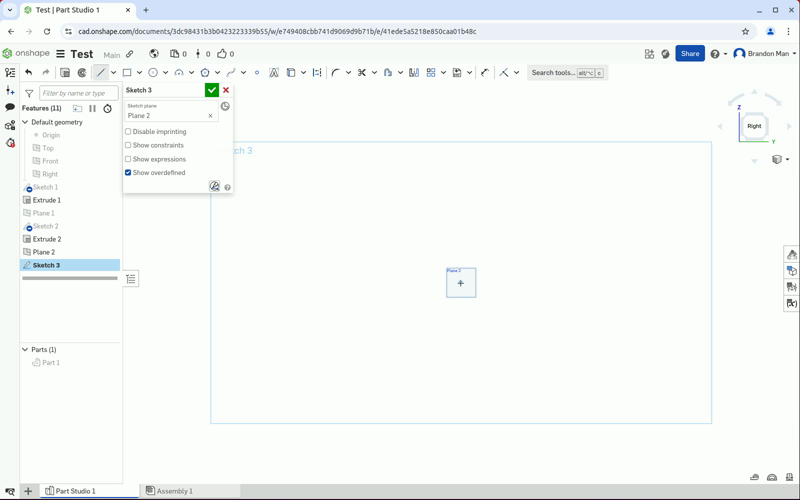
key_down(shift)
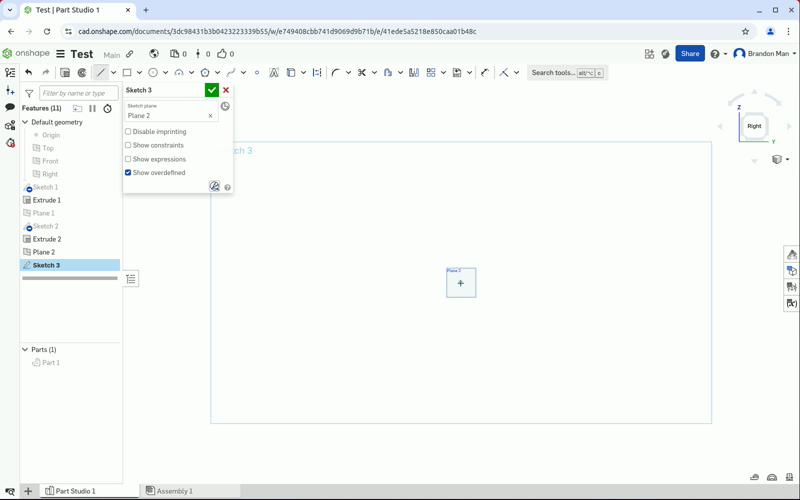
mouse_move(490, 282)
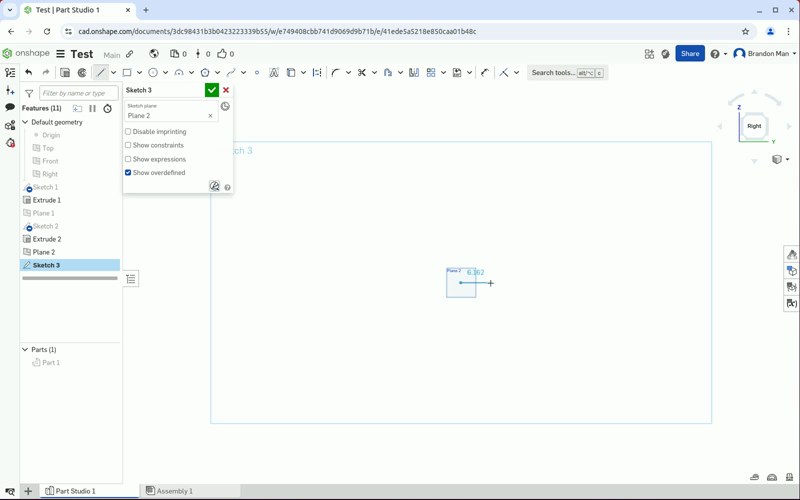
mouse_move(509, 282)
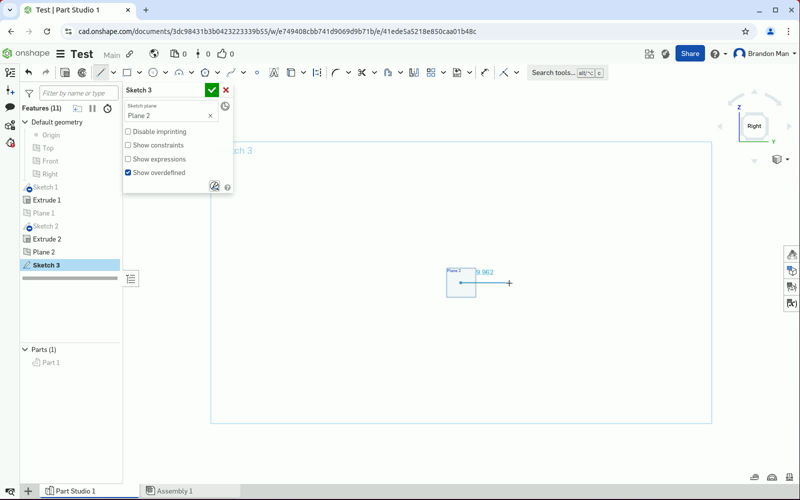
click(509, 282)
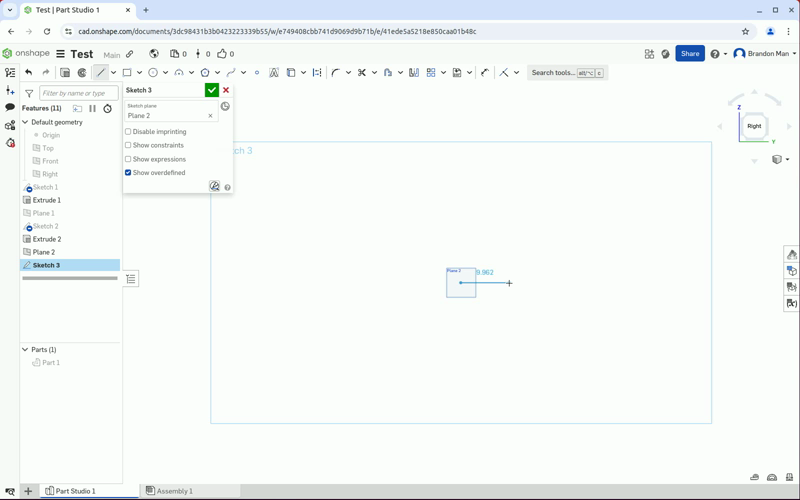
key_up(shift)
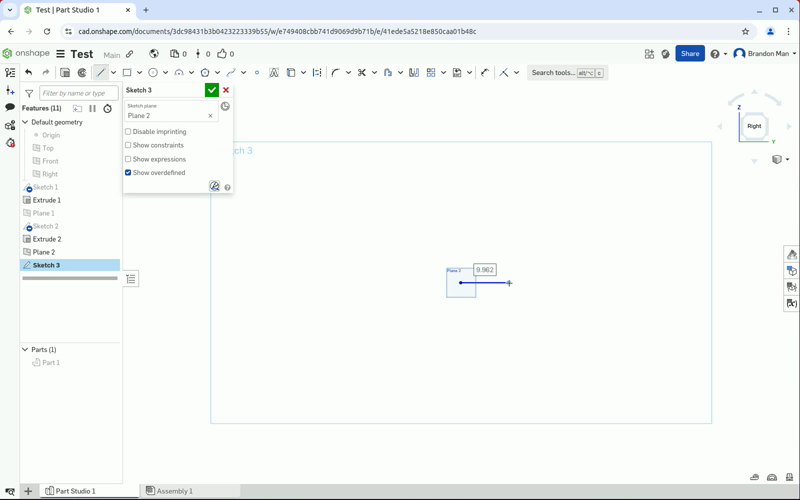
key_down(shift)
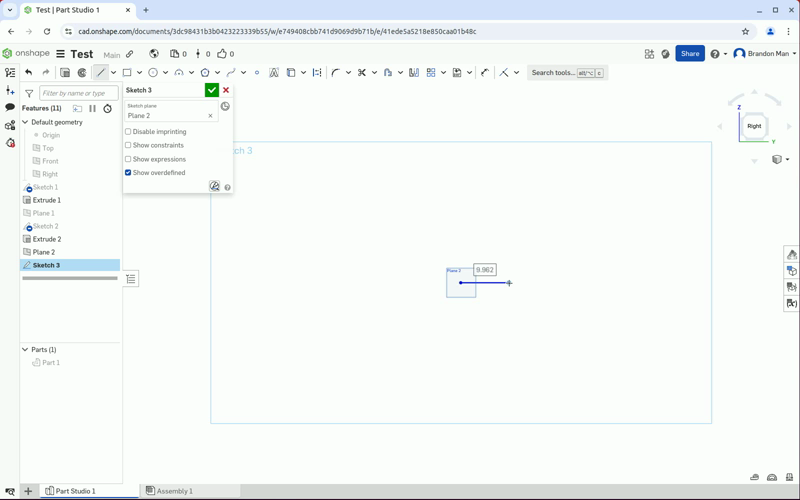
mouse_move(539, 282)
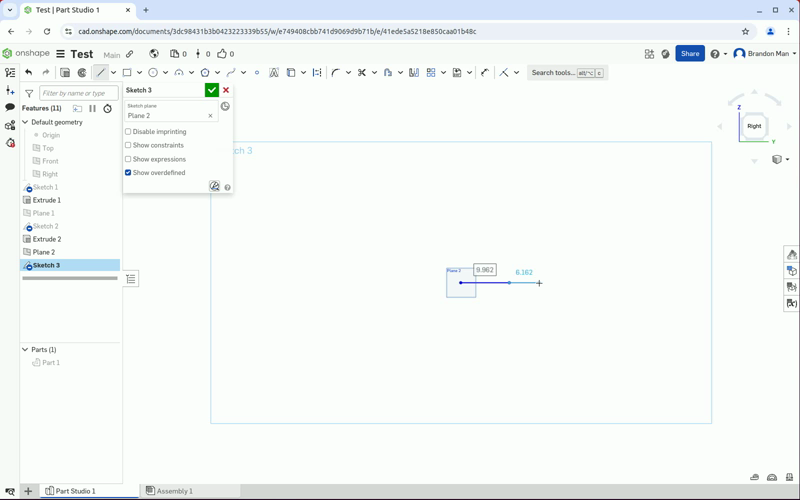
mouse_move(509, 248)
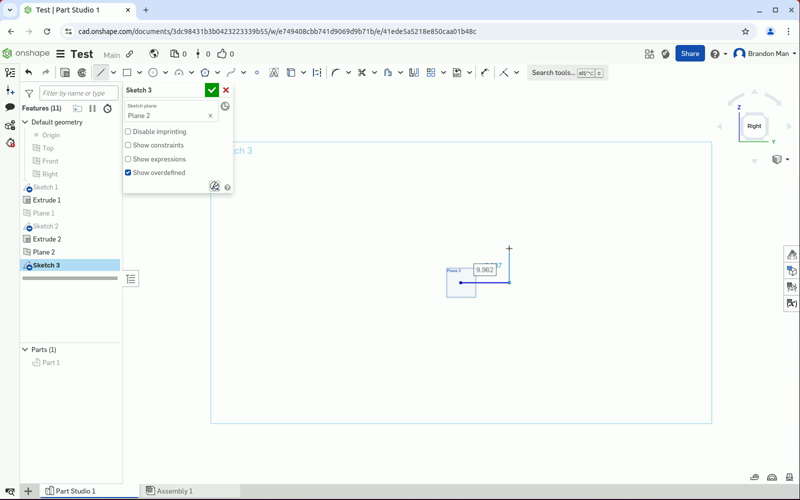
click(509, 248)
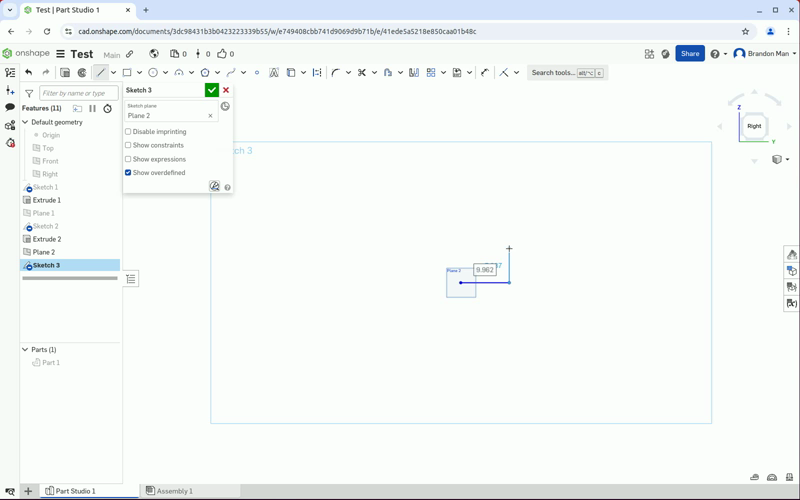
key_up(shift)
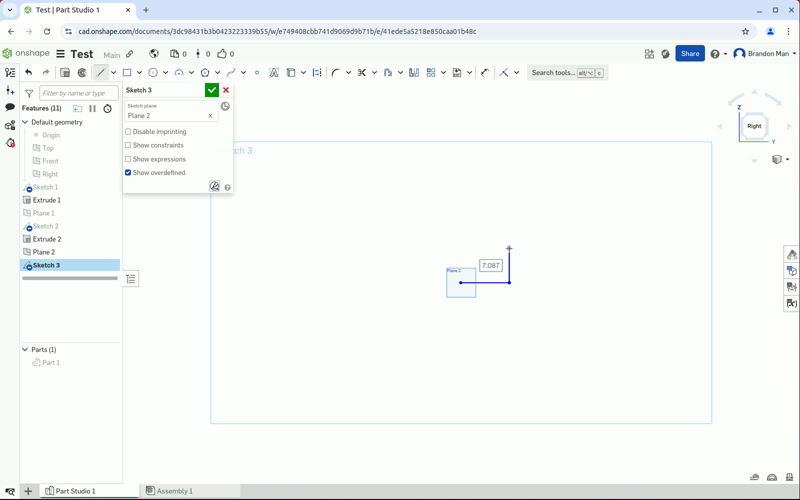
key_down(shift)
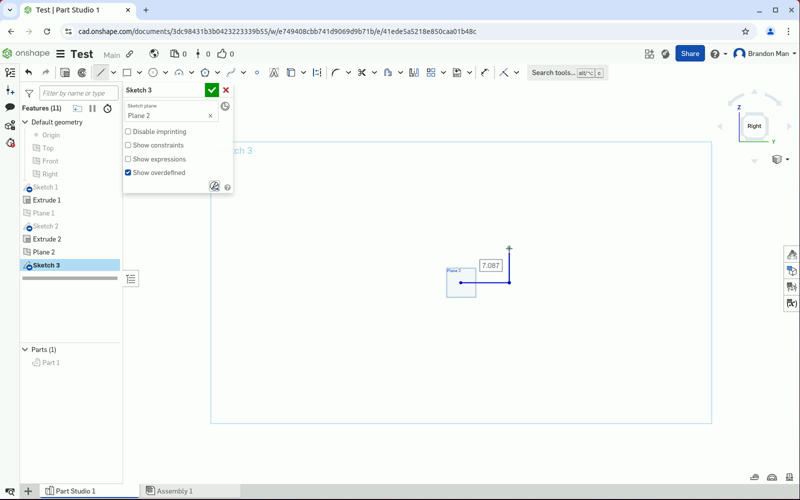
mouse_move(539, 248)
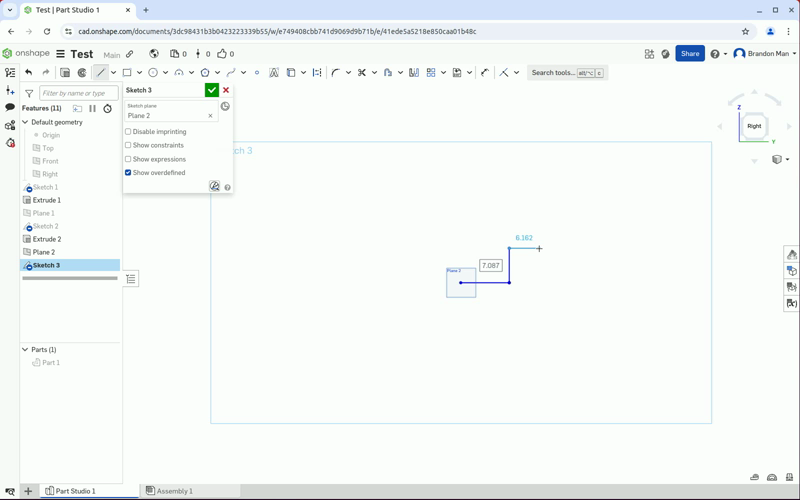
mouse_move(460, 248)
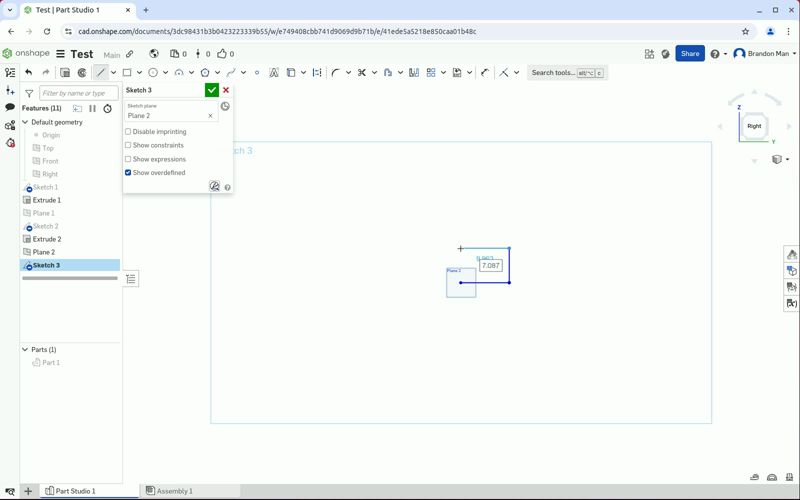
click(460, 248)
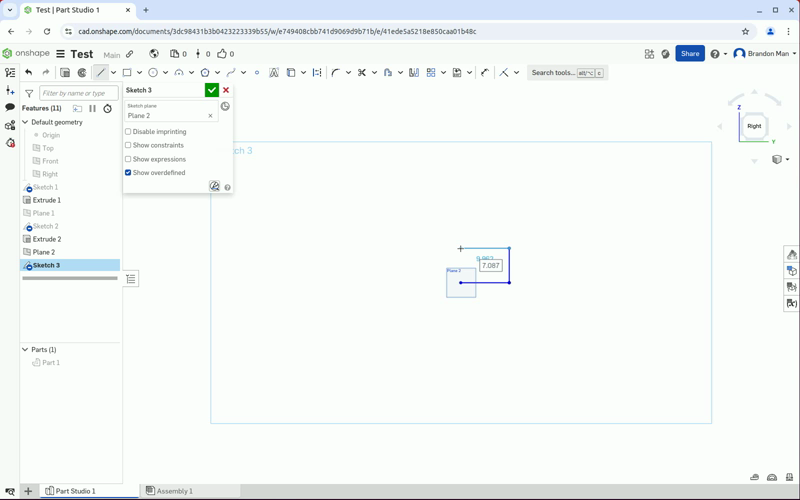
key_up(shift)
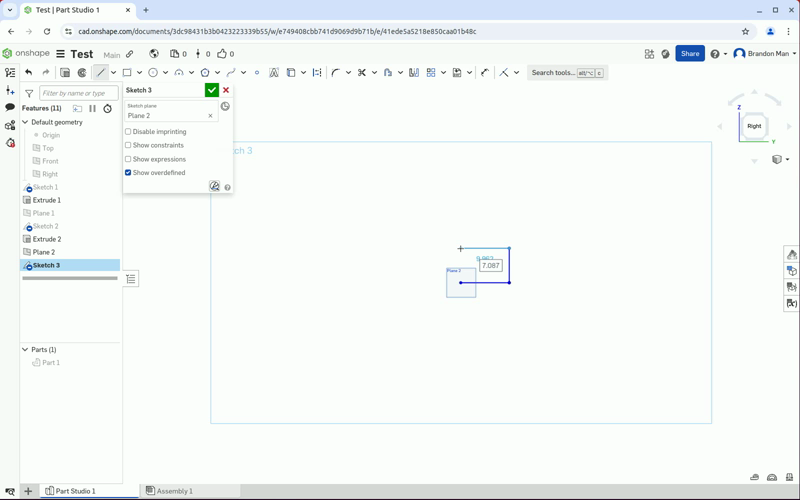
mouse_move(490, 248)
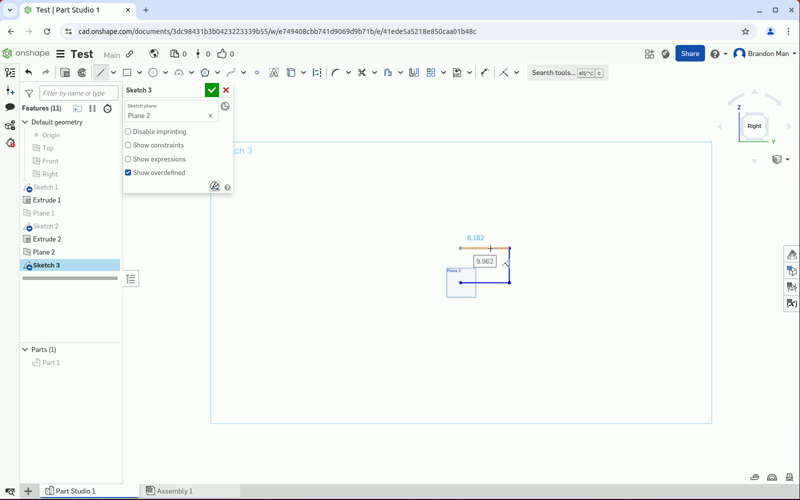
key_down(shift)
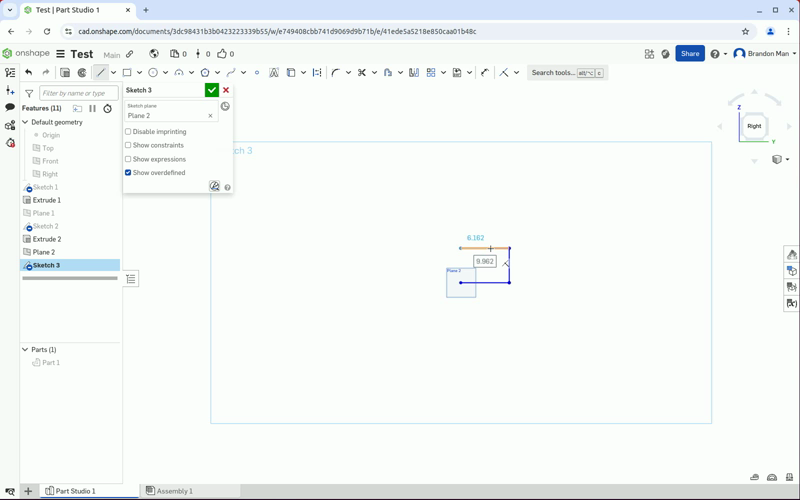
mouse_move(460, 282)
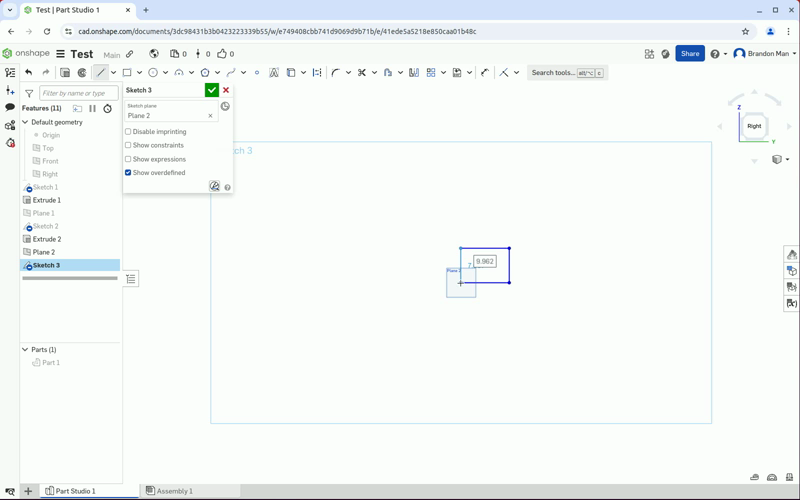
key_up(shift)
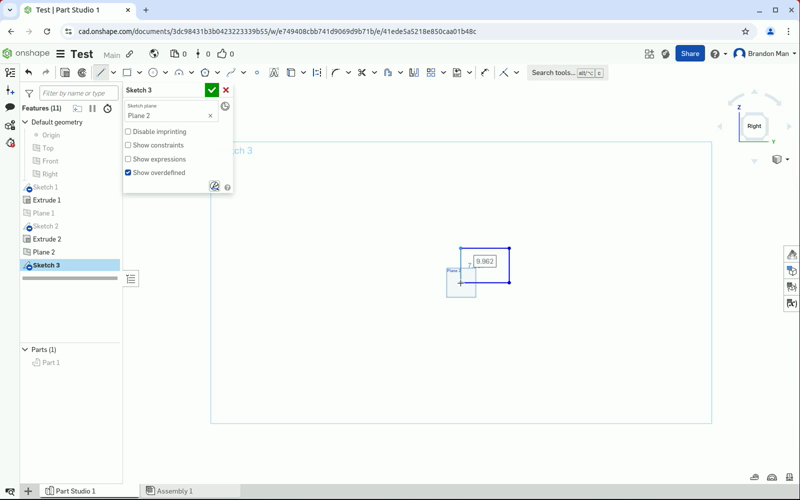
click(460, 282)
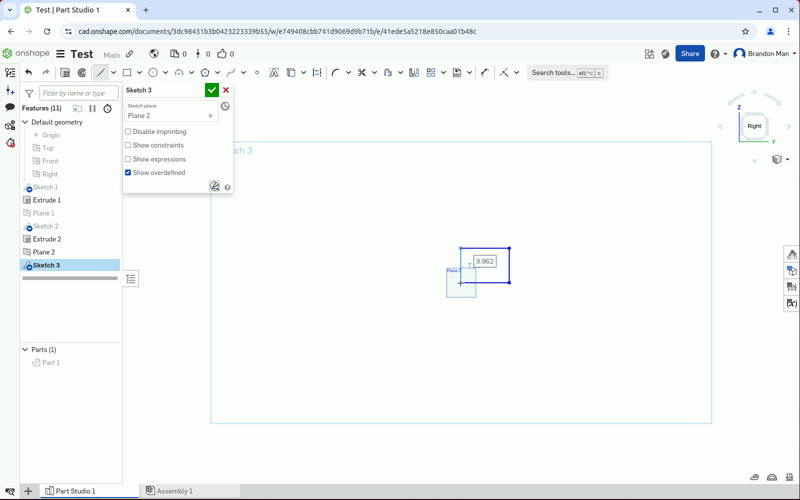
key(esc)
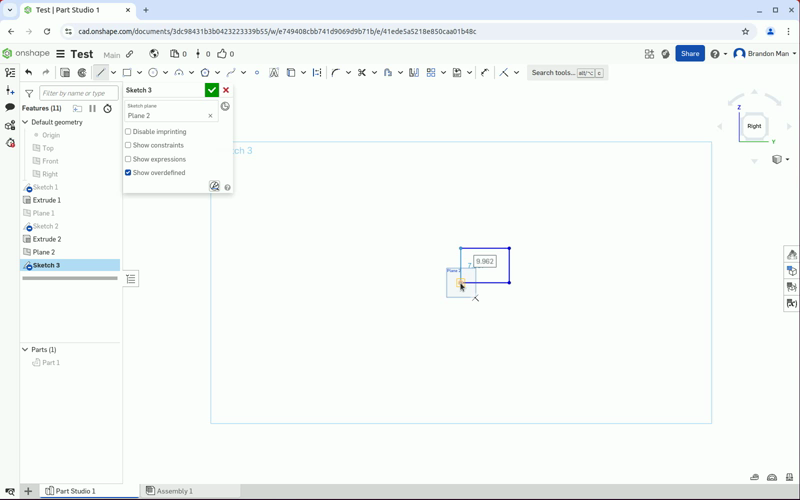
mouse_move(487, 258)
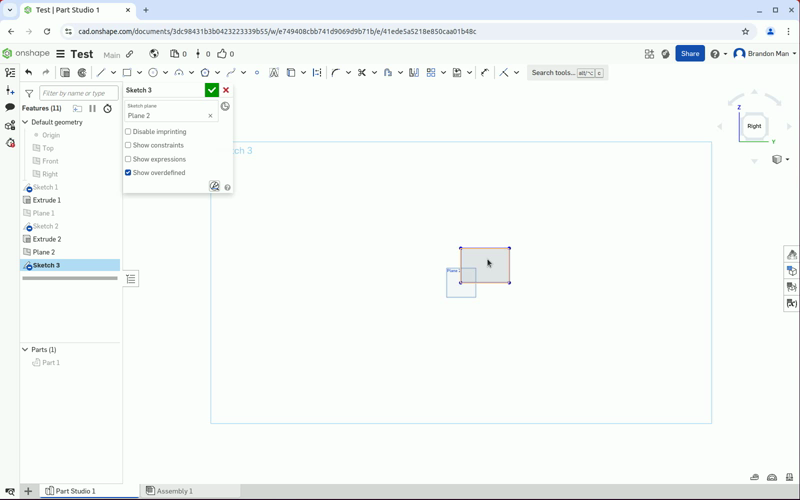
scroll(6)
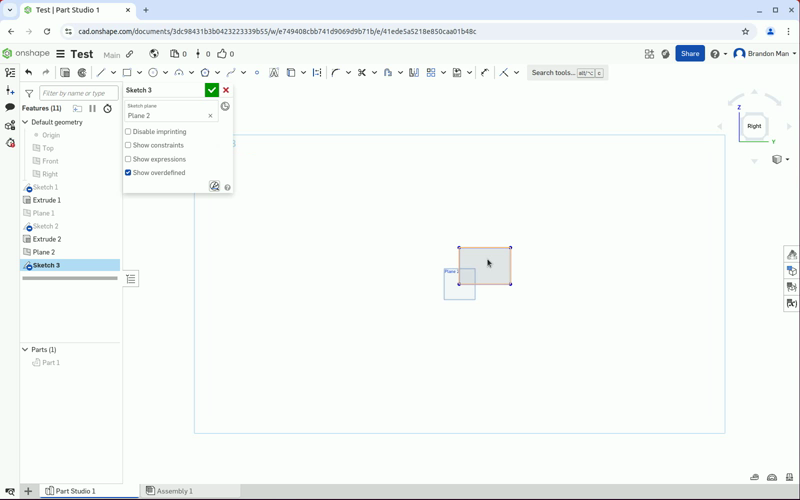
scroll(6)
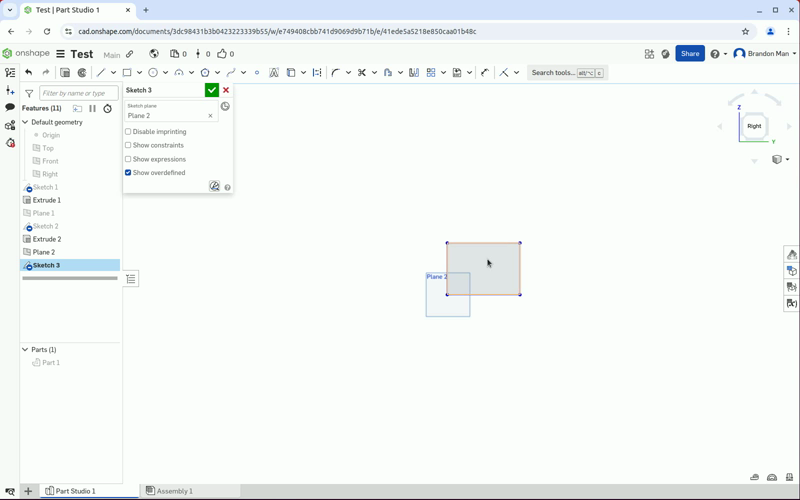
scroll(6)
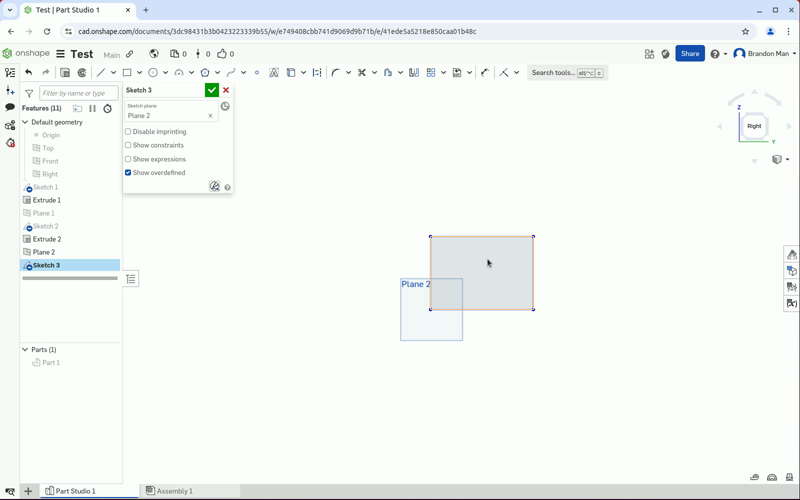
scroll(6)
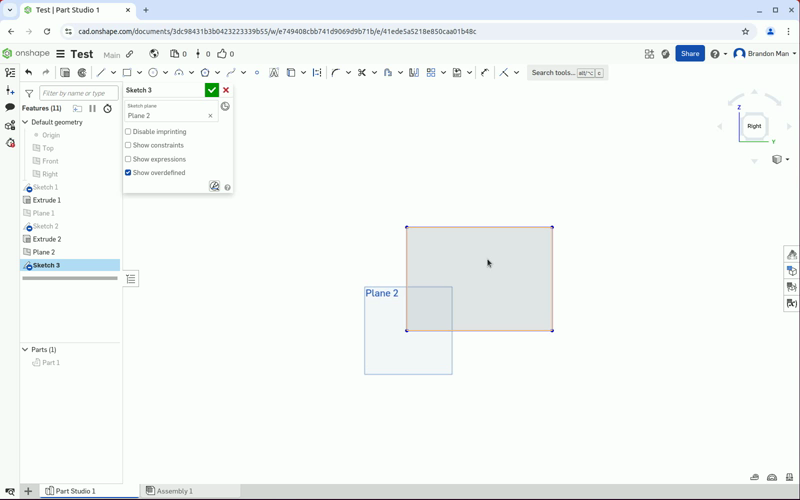
scroll(6)
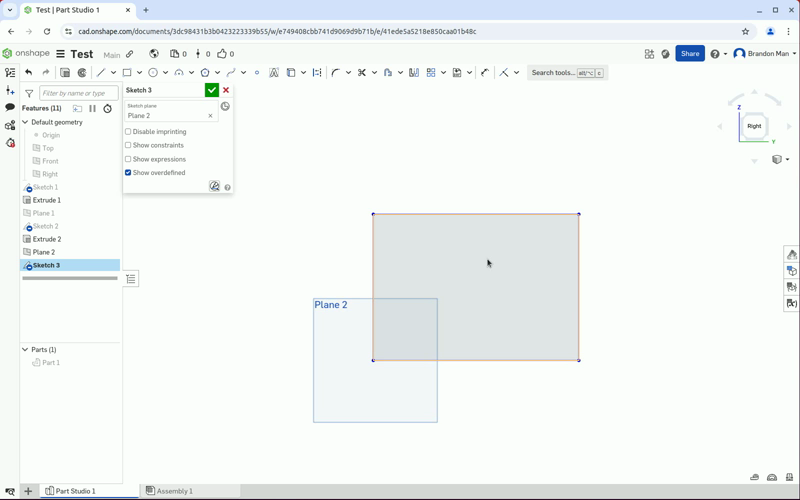
scroll(6)
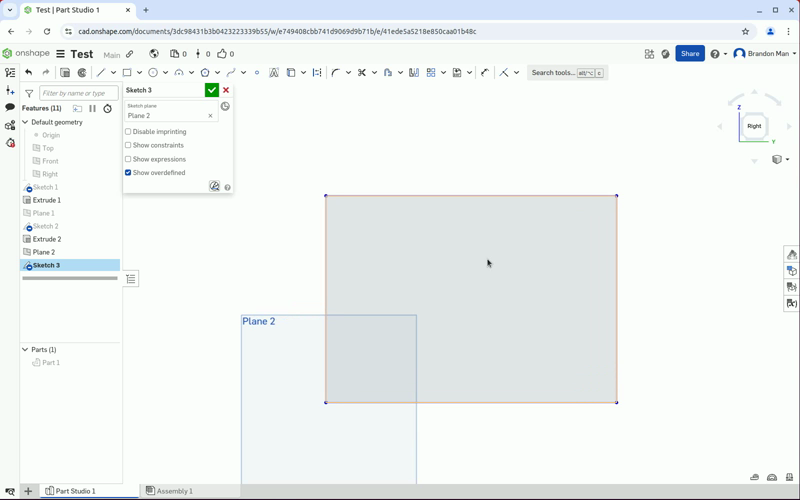
scroll(6)
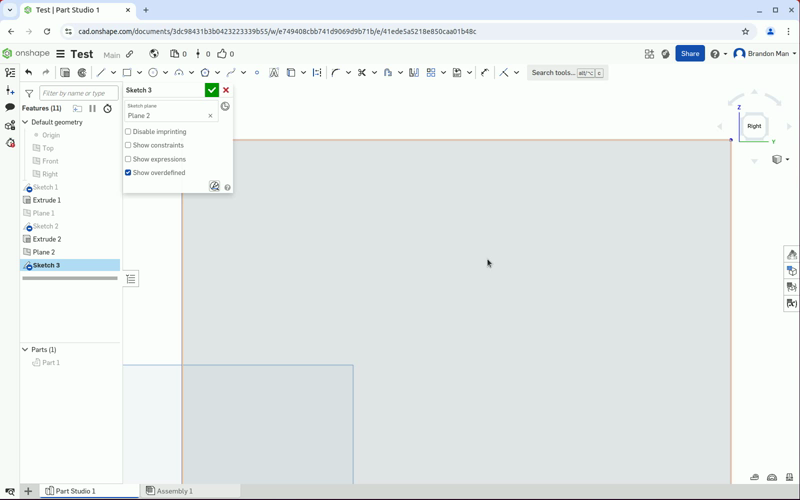
click(487, 258)
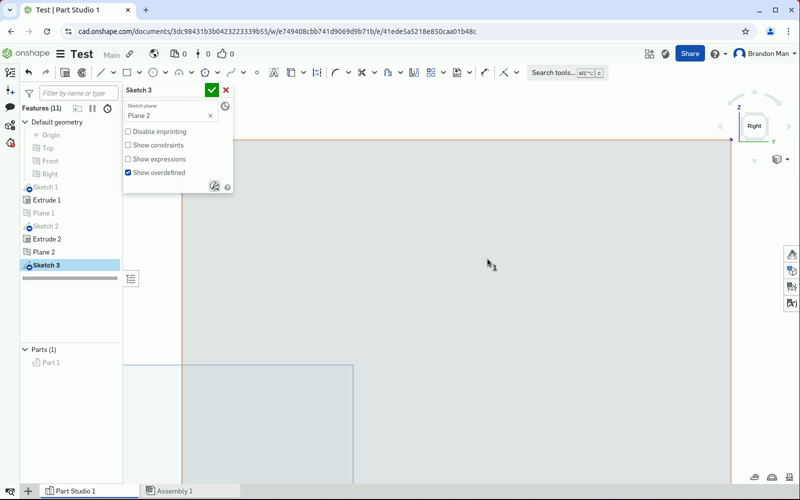
scroll(-6)
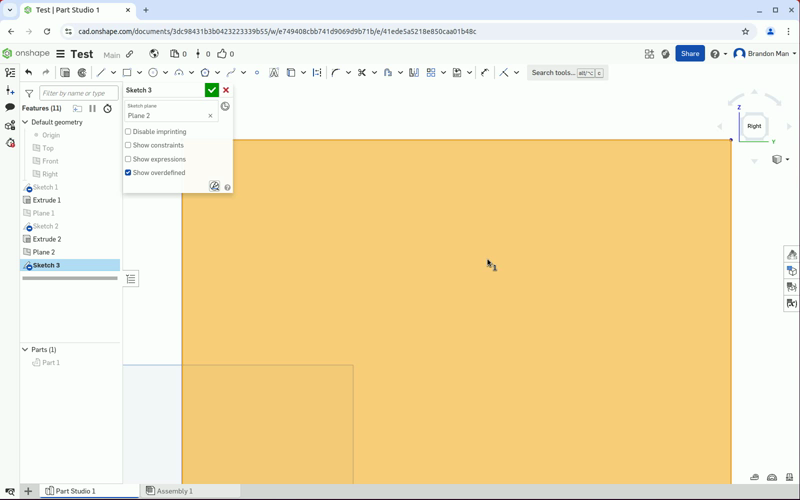
scroll(-6)
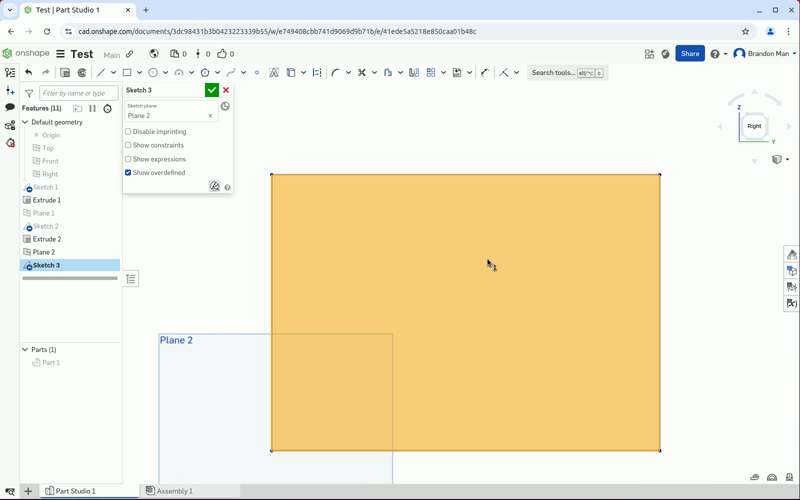
scroll(-6)
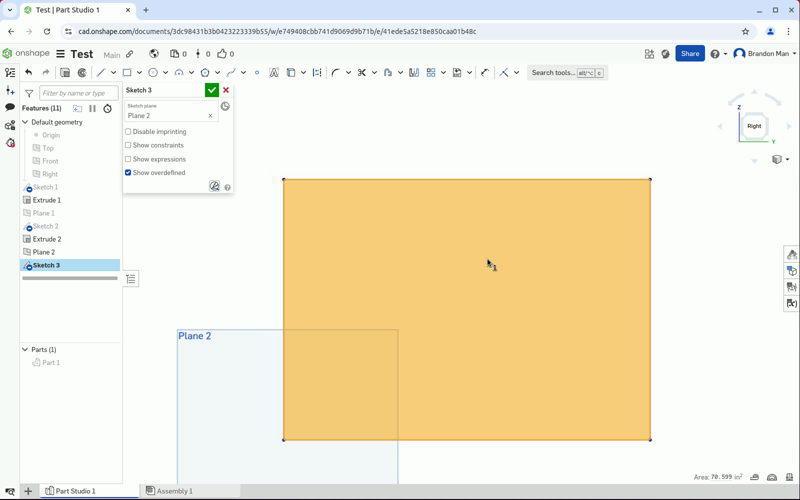
scroll(-6)
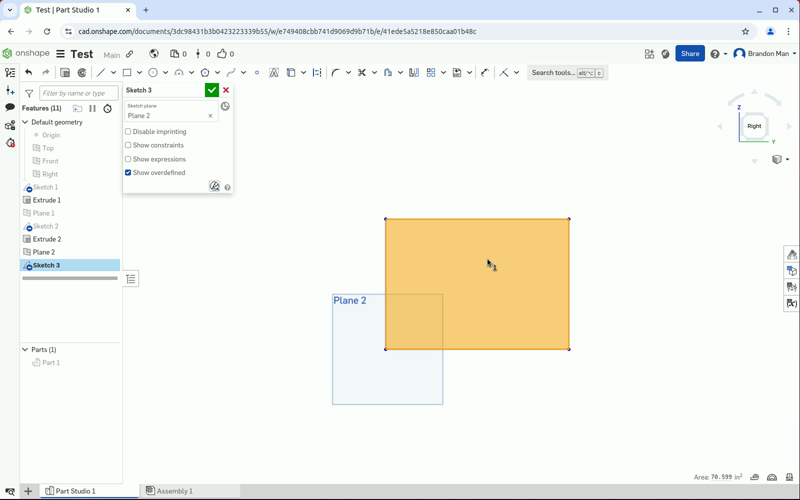
scroll(-6)
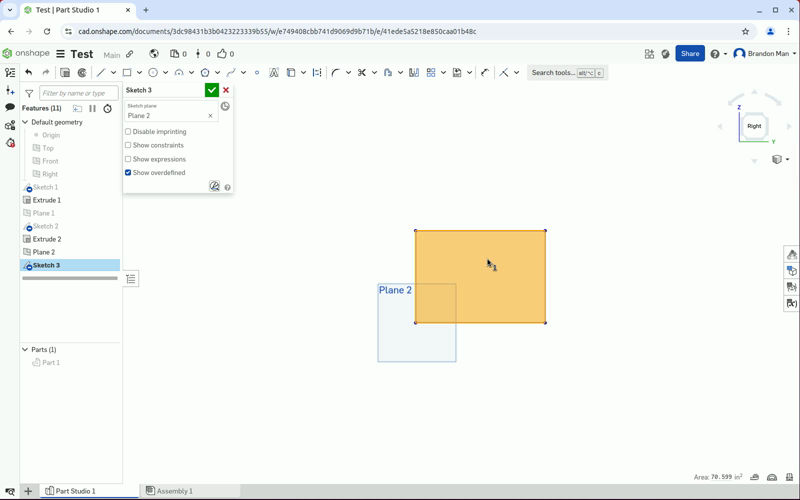
scroll(-6)
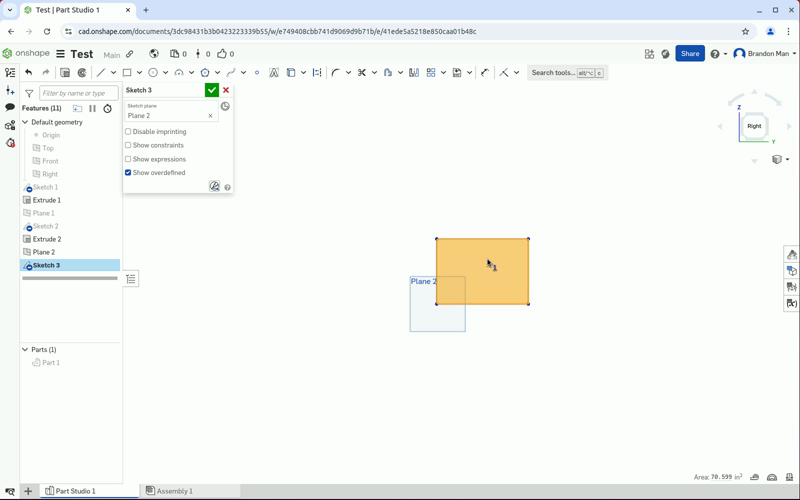
scroll(-6)
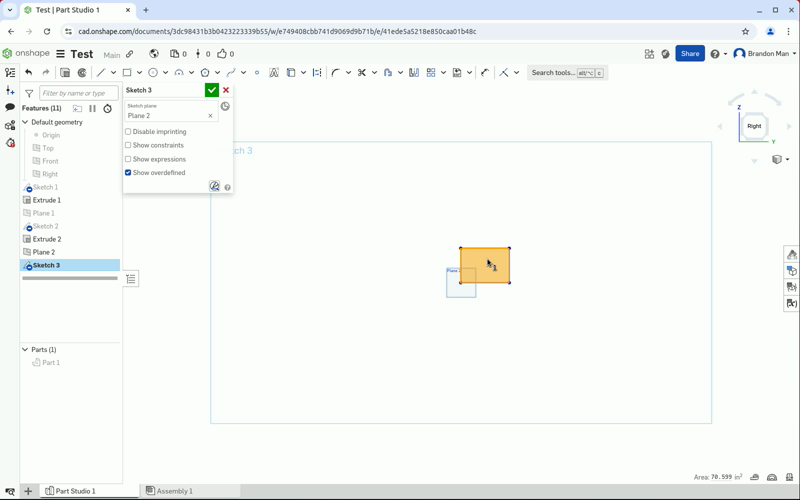
mouse_move(73, 352)
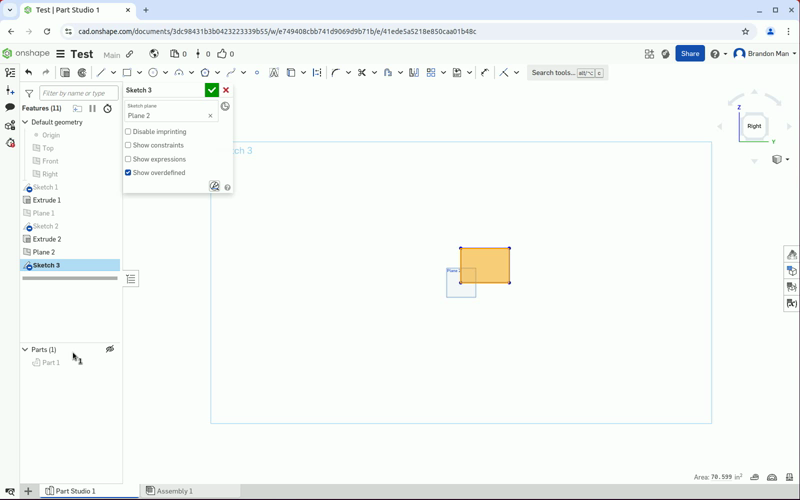
key(shift+y)
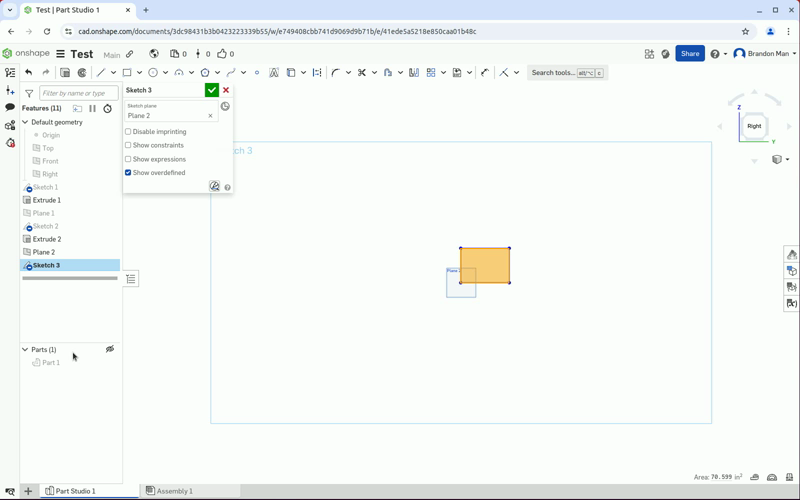
key(shift+e)
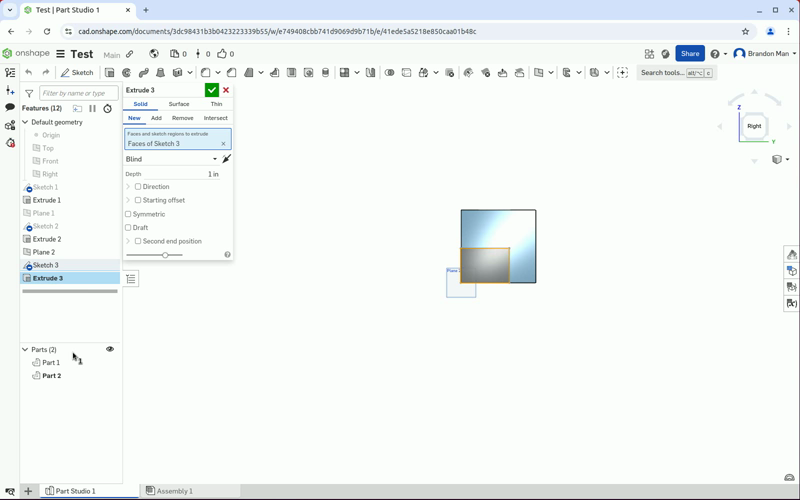
mouse_move(143, 106)
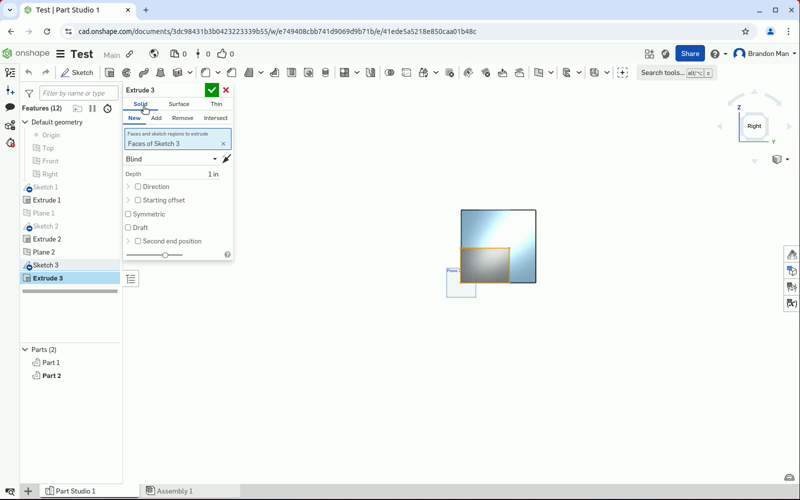
click(143, 106)
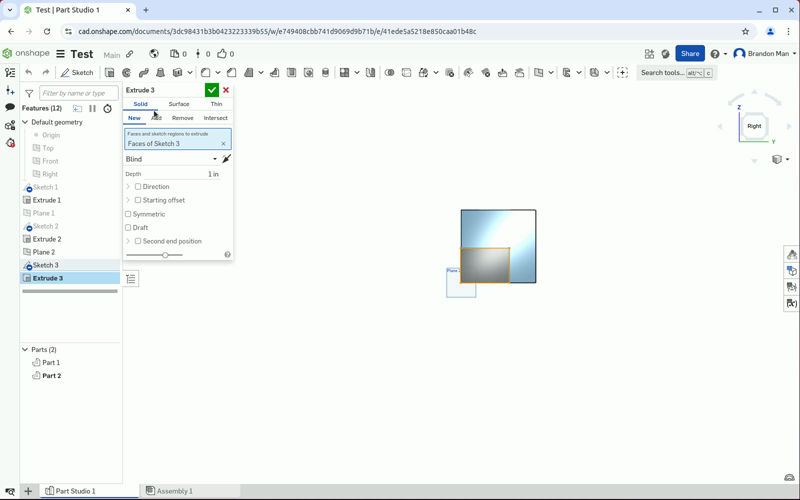
mouse_move(186, 120)
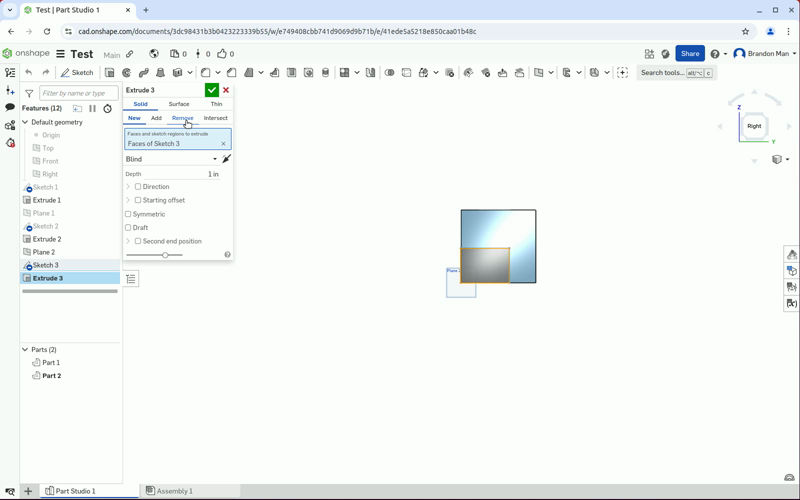
click(186, 120)
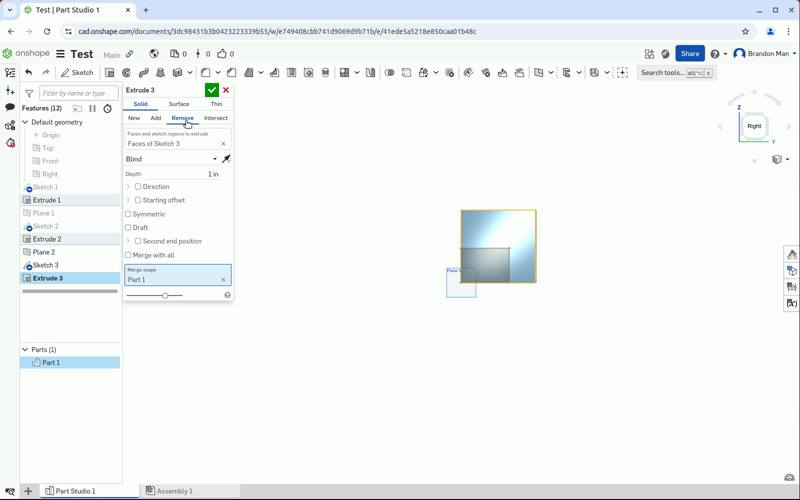
key(tab, 4)
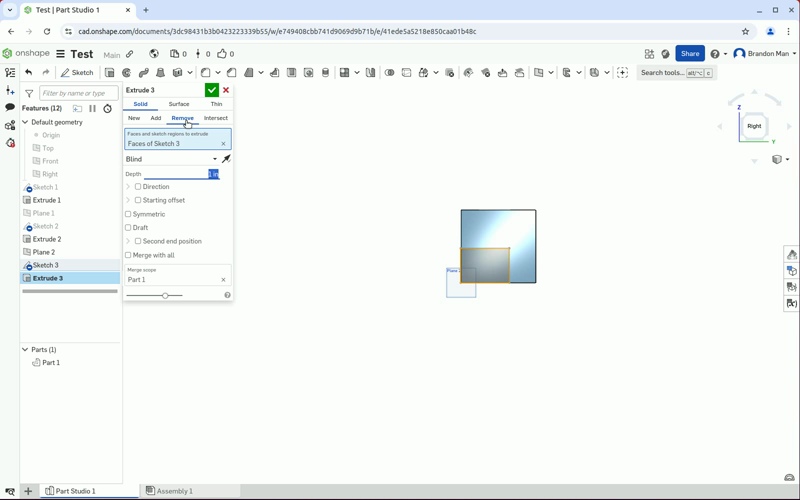
text(8.666)
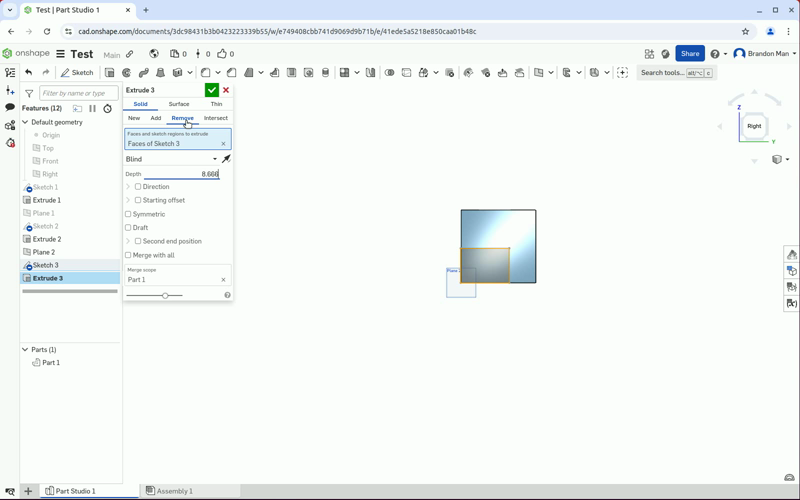
key(tab, 6)
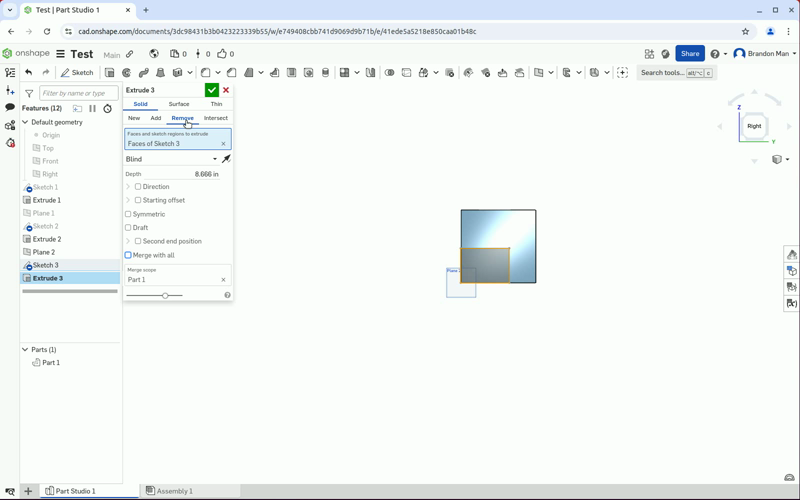
key(space)
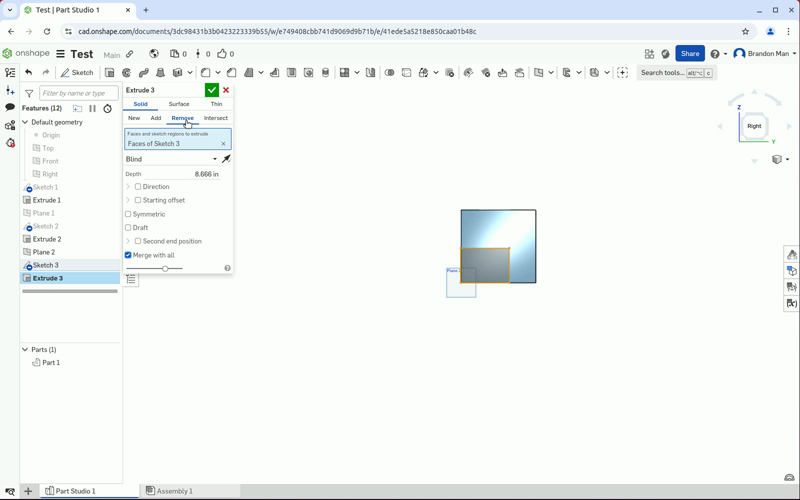
key(enter)
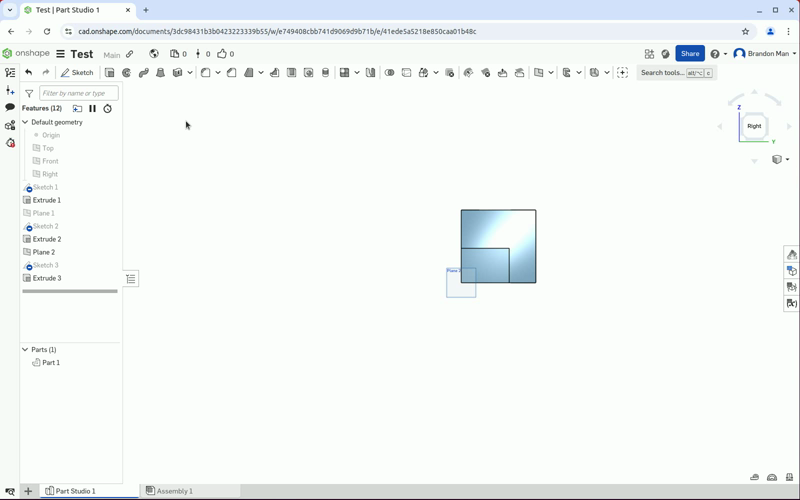
key(shift+h)
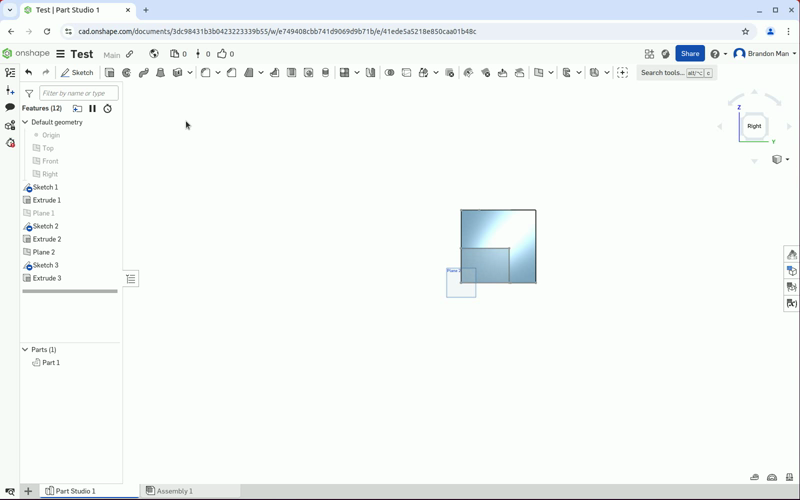
key(shift+h)
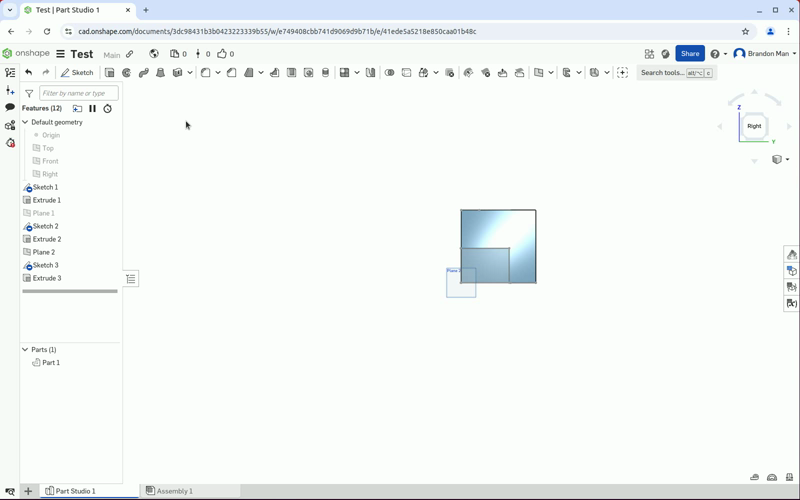
key(shift+7)
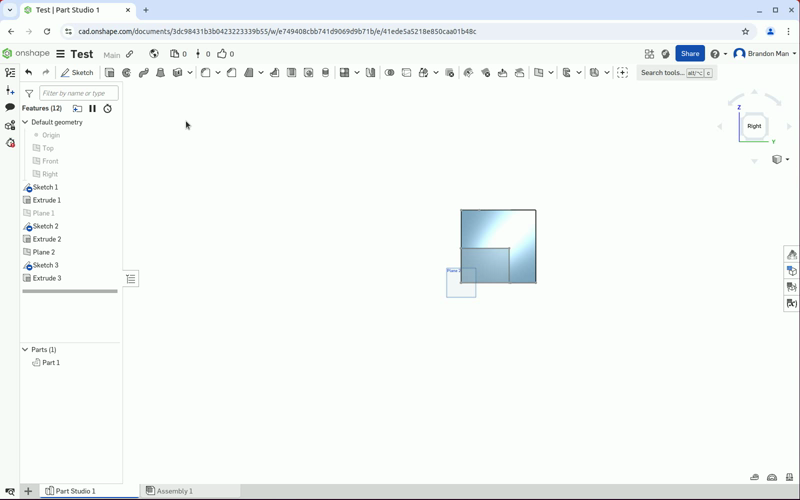
key(right, 2)
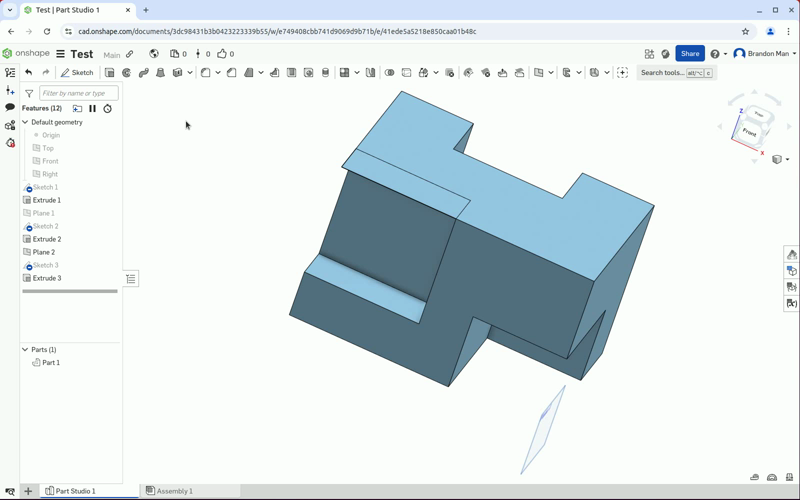
key(down, 2)
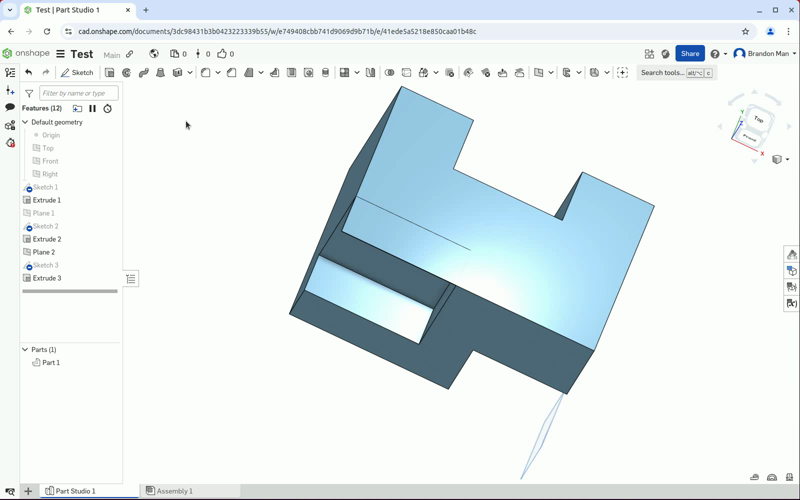
key(up, 2)
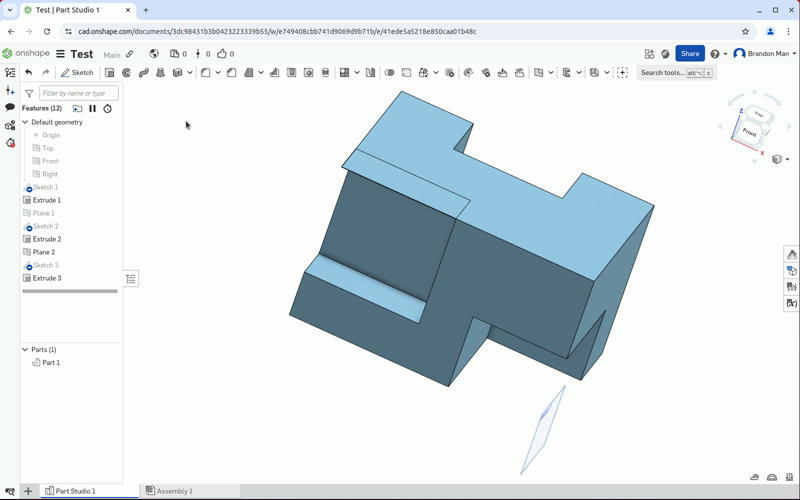
key(left, 2)
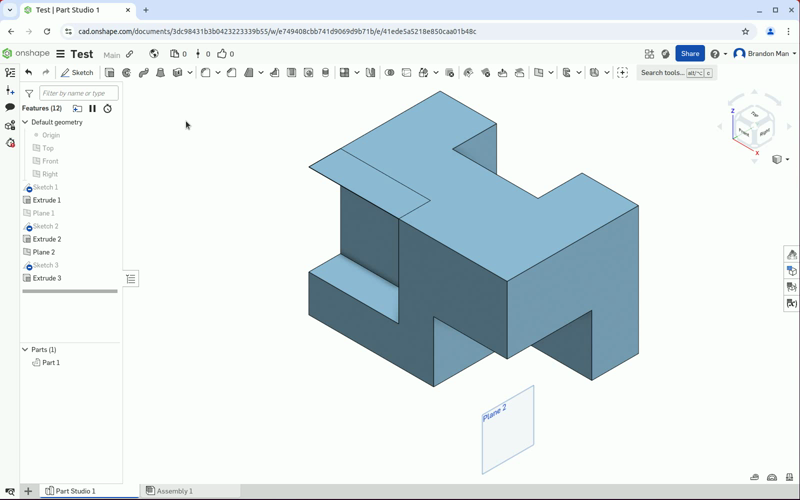
mouse_move(73, 189)
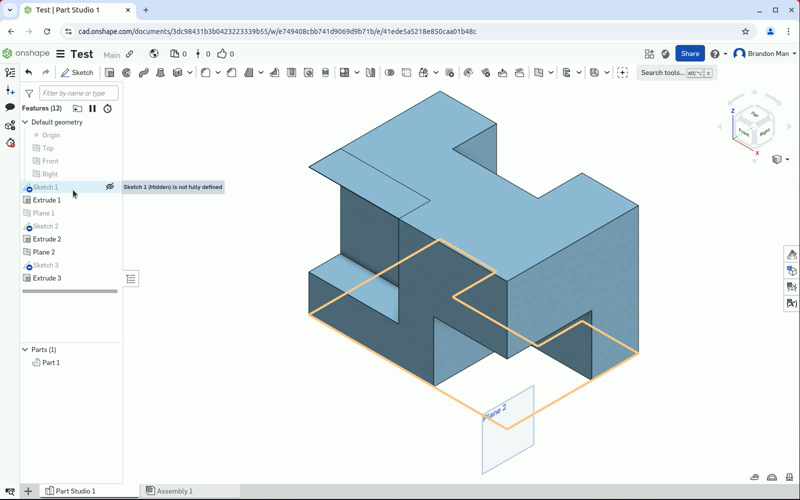
click(73, 189)